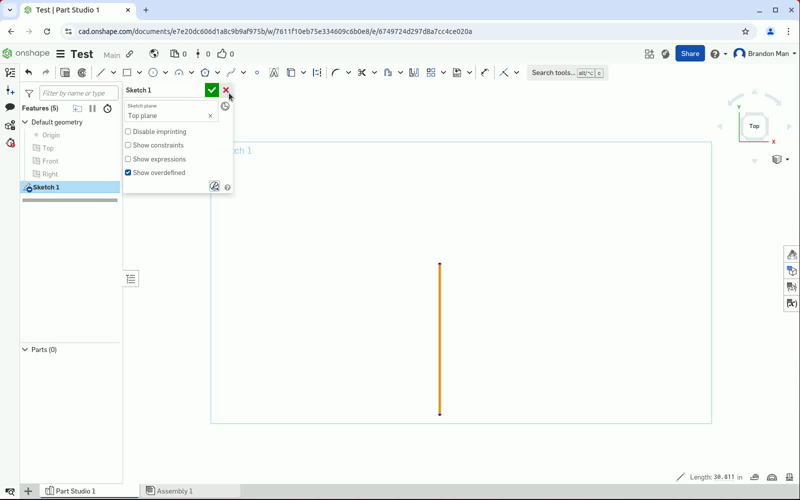
key(shift+h)
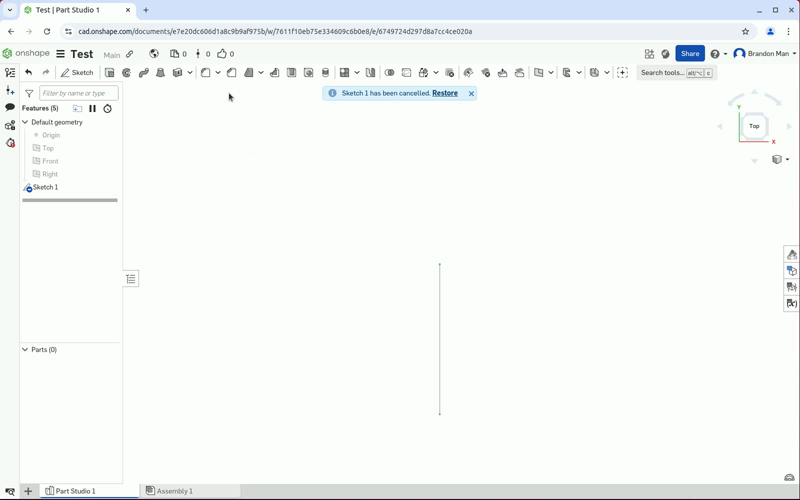
key(shift+s)
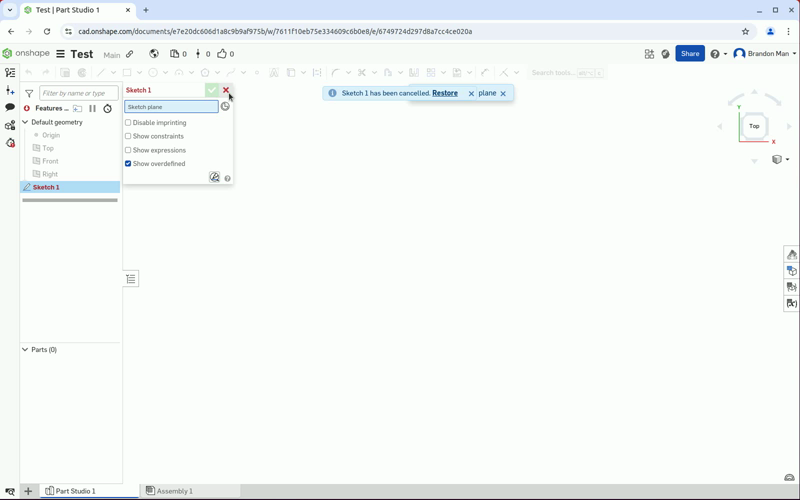
mouse_move(73, 150)
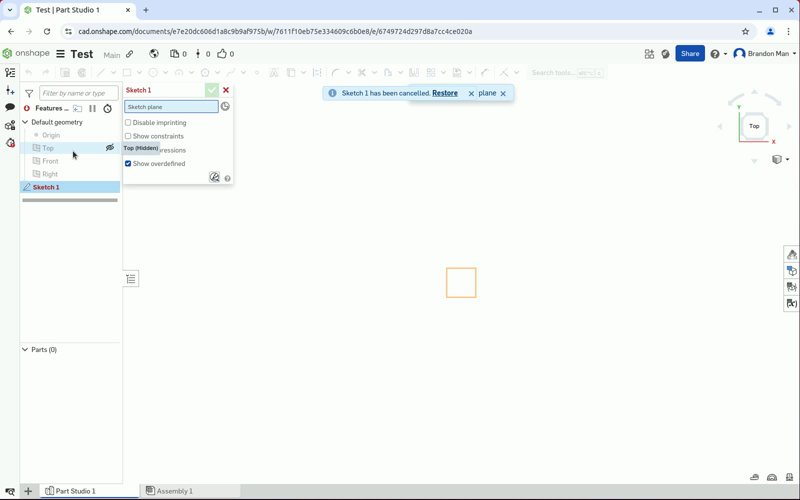
click(73, 150)
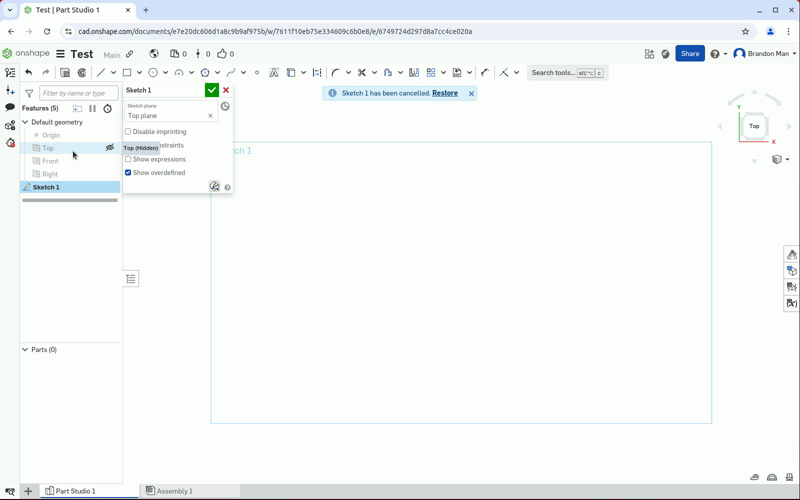
mouse_move(73, 352)
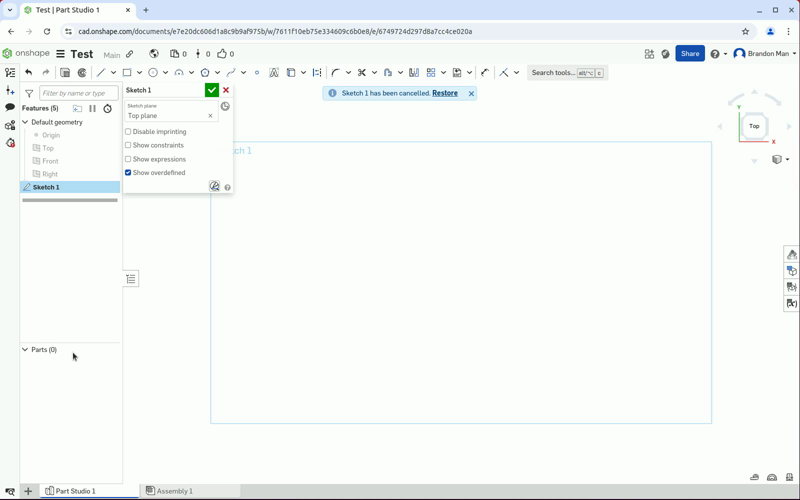
key(y)
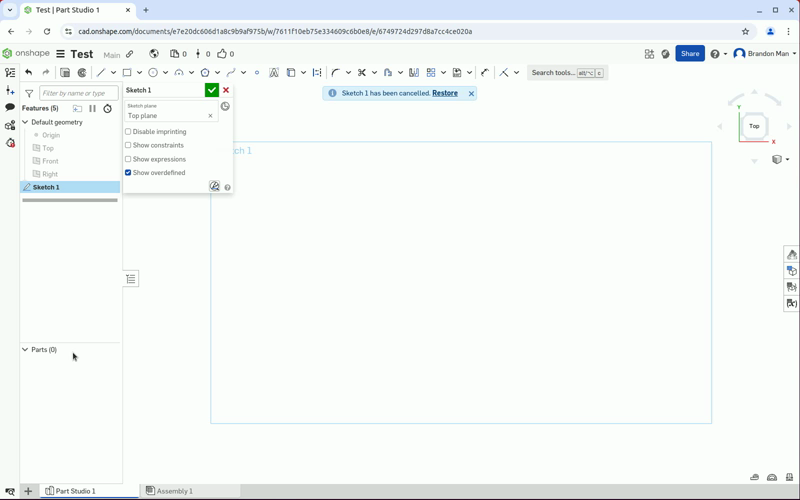
key(l)
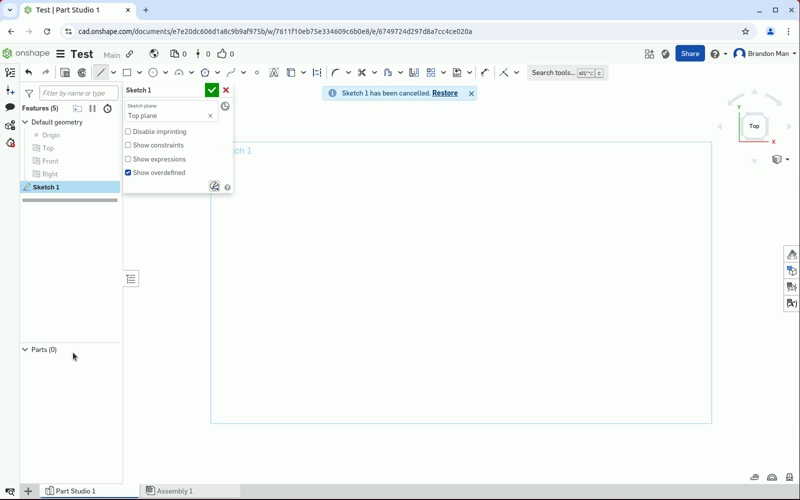
key_down(shift)
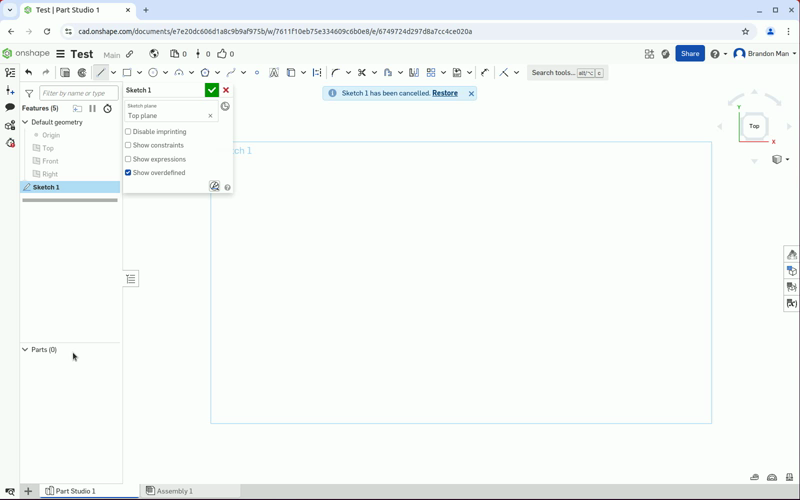
mouse_move(348, 395)
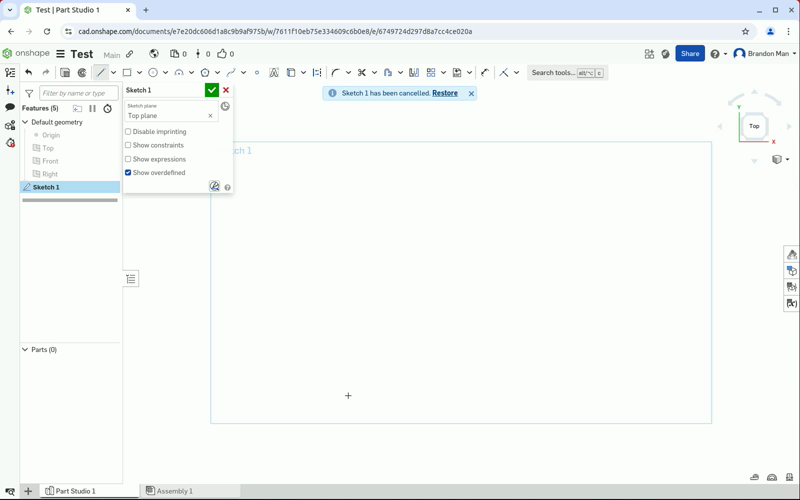
click(348, 395)
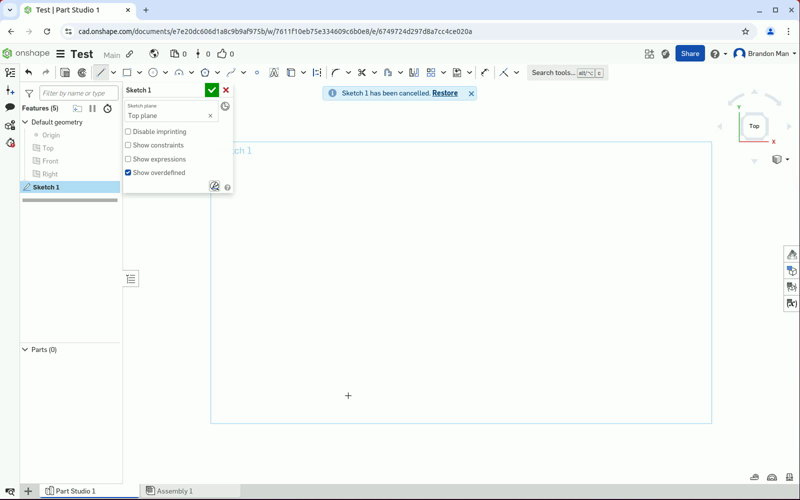
key_up(shift)
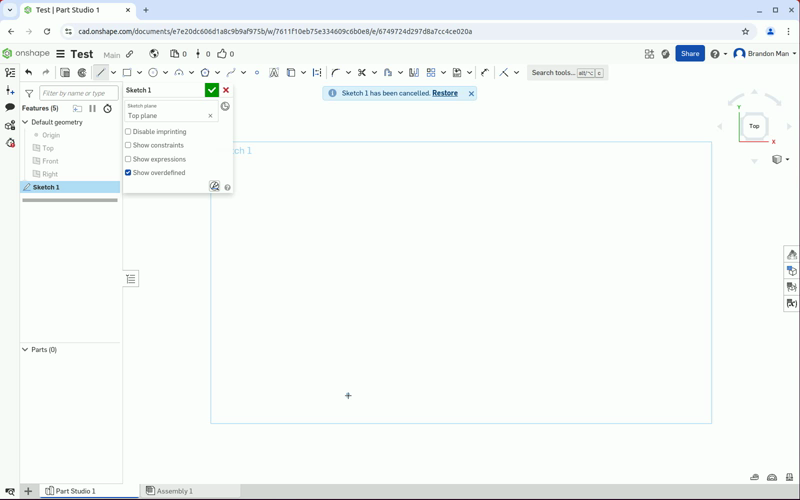
key_down(shift)
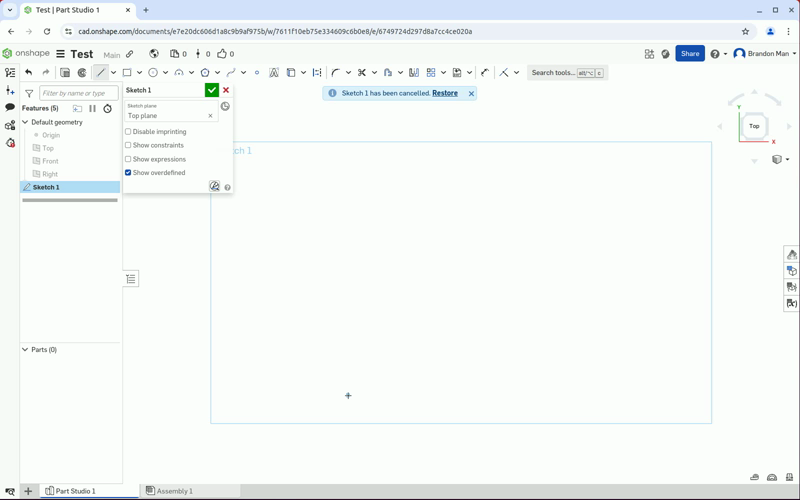
mouse_move(572, 395)
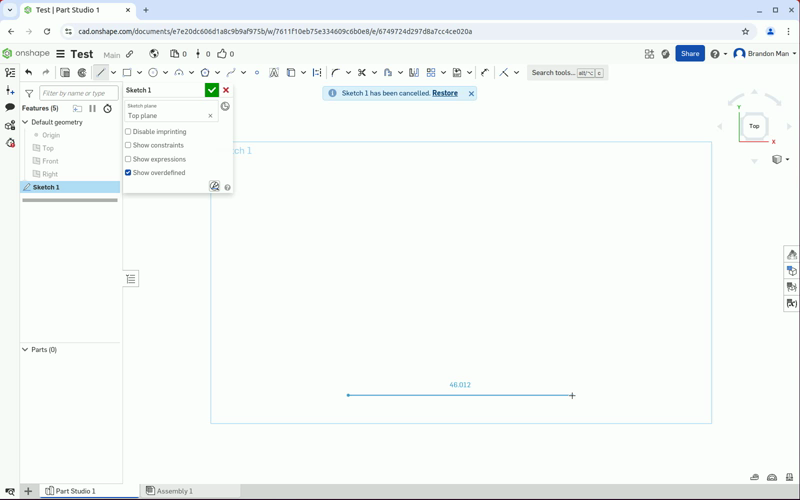
click(572, 395)
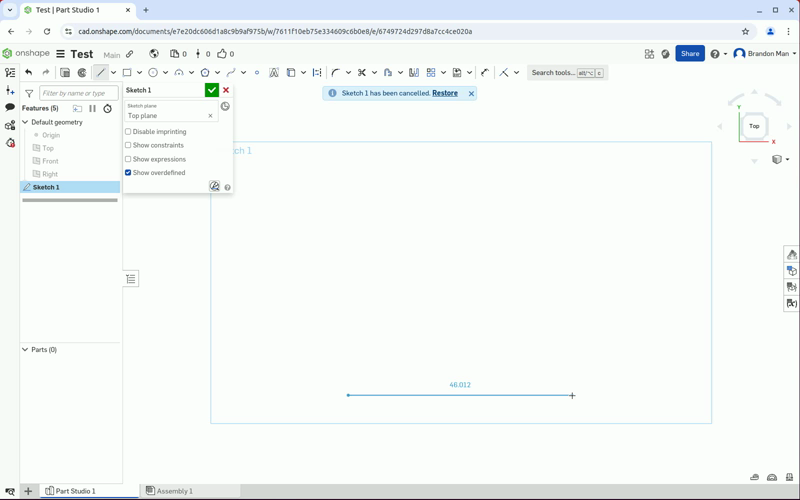
key_up(shift)
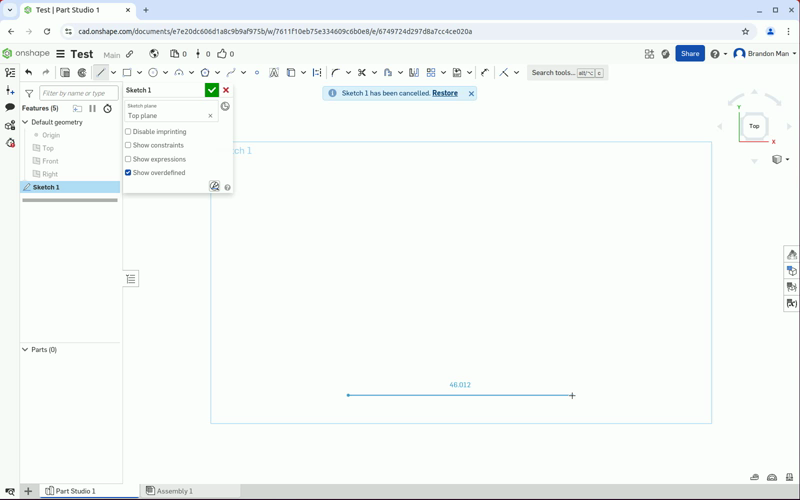
key_down(shift)
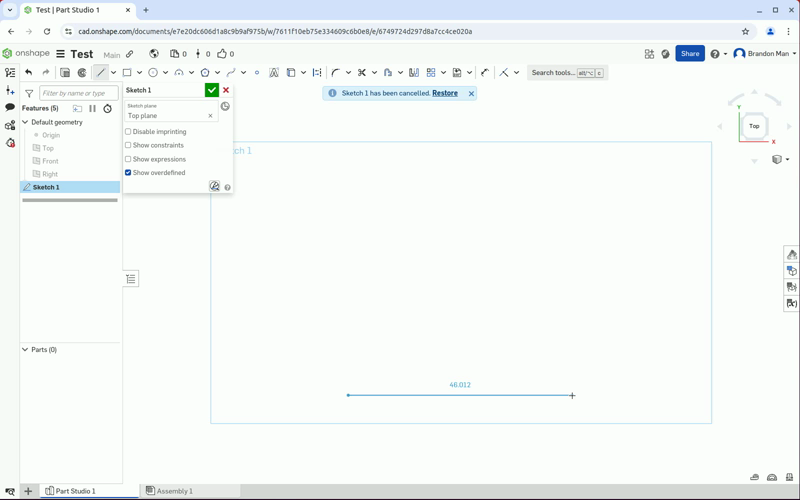
mouse_move(572, 171)
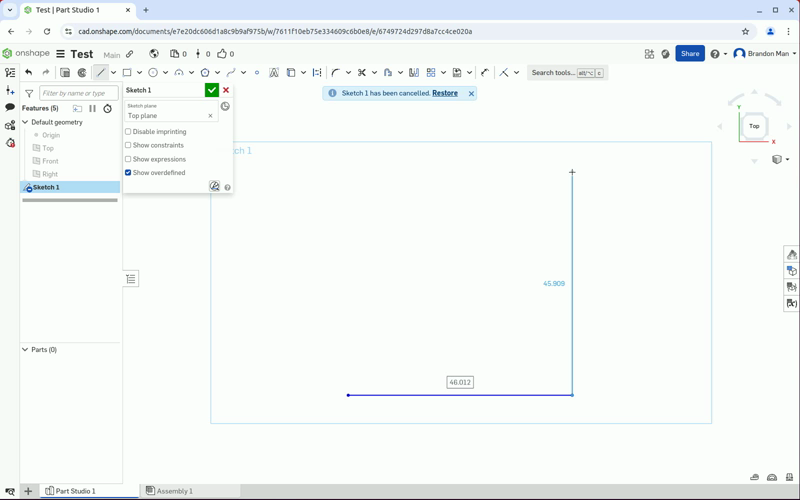
click(572, 171)
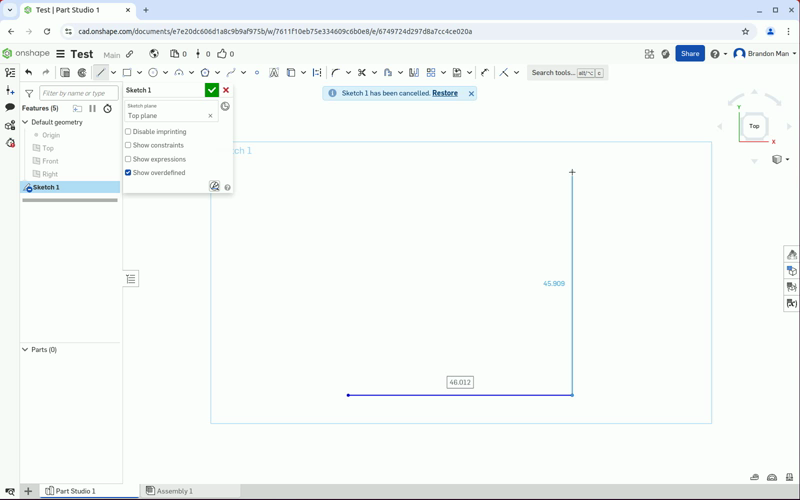
key_up(shift)
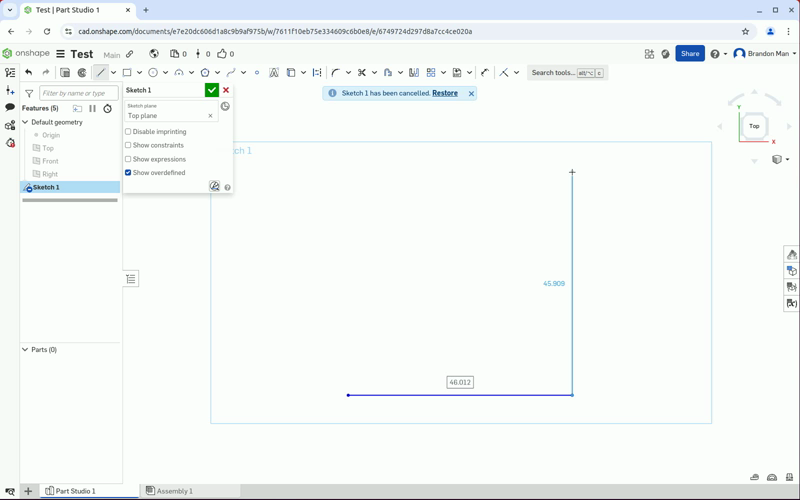
key_down(shift)
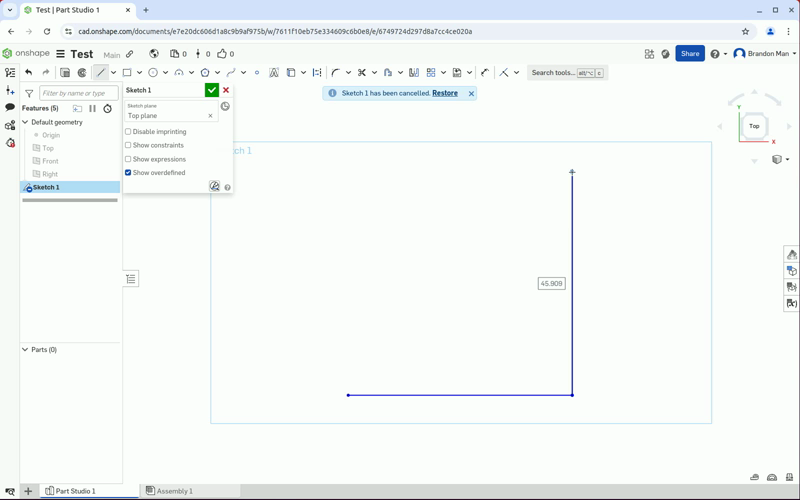
mouse_move(348, 171)
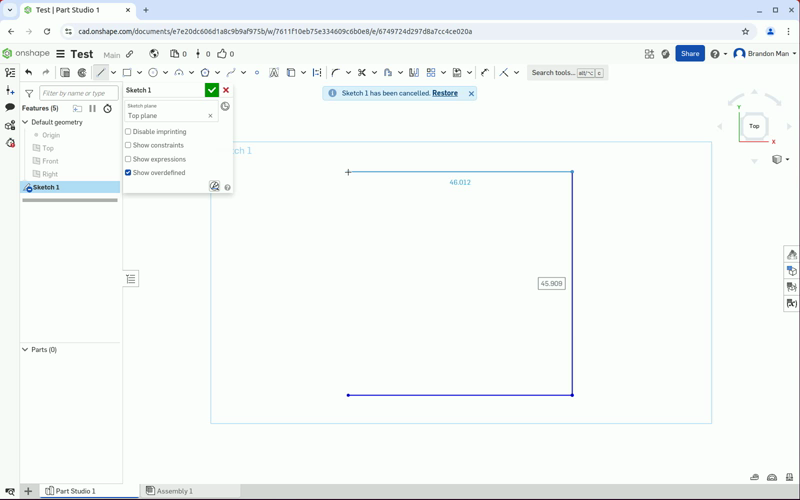
click(348, 171)
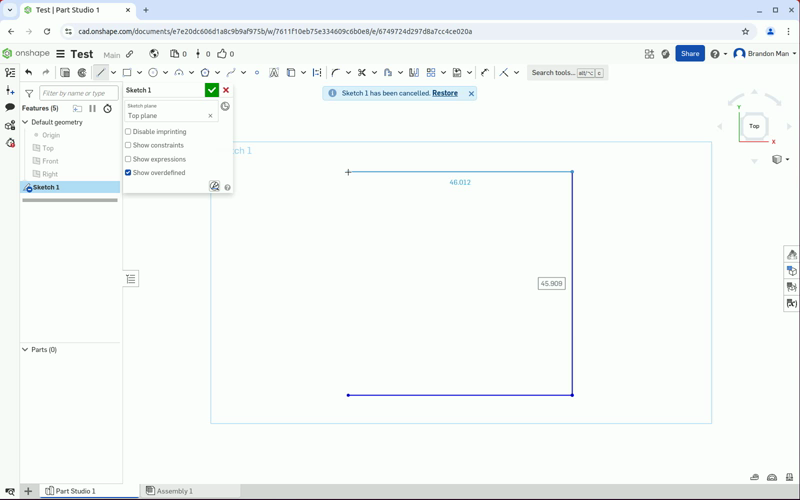
key_up(shift)
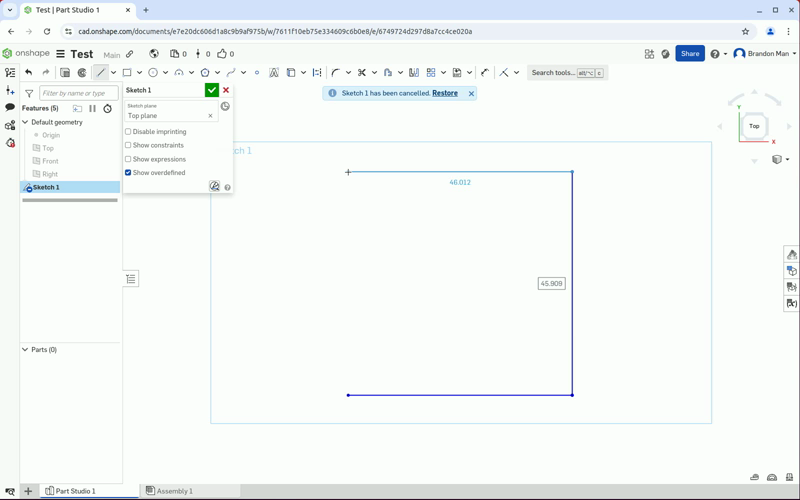
key_down(shift)
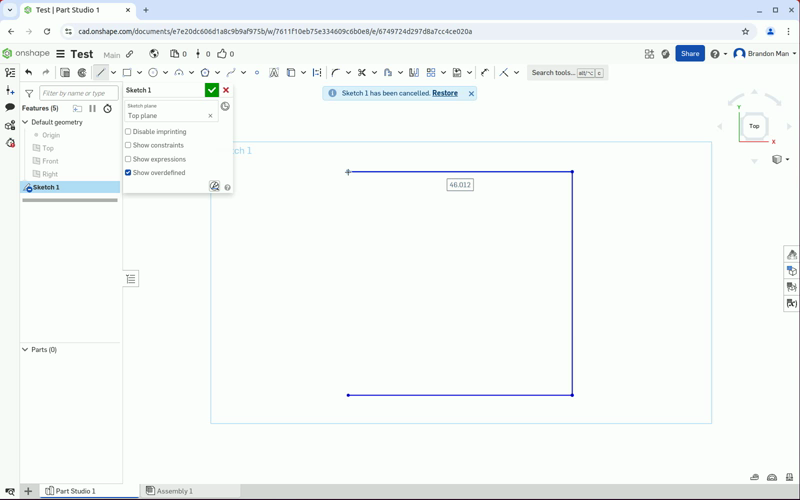
mouse_move(348, 395)
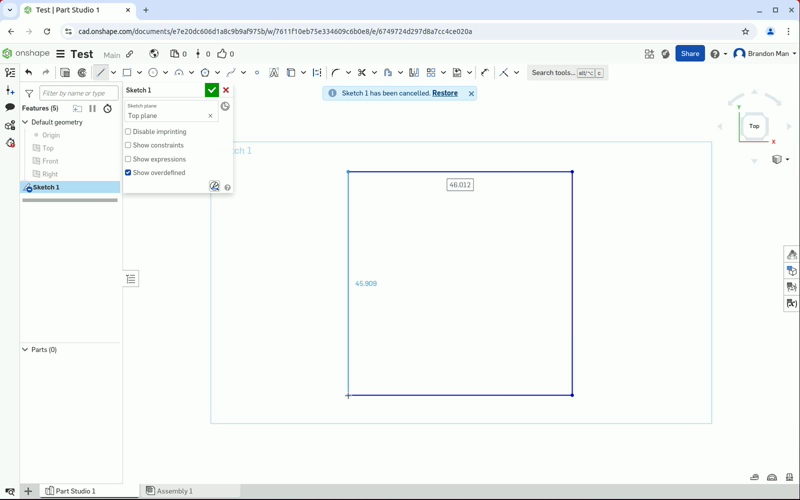
key_up(shift)
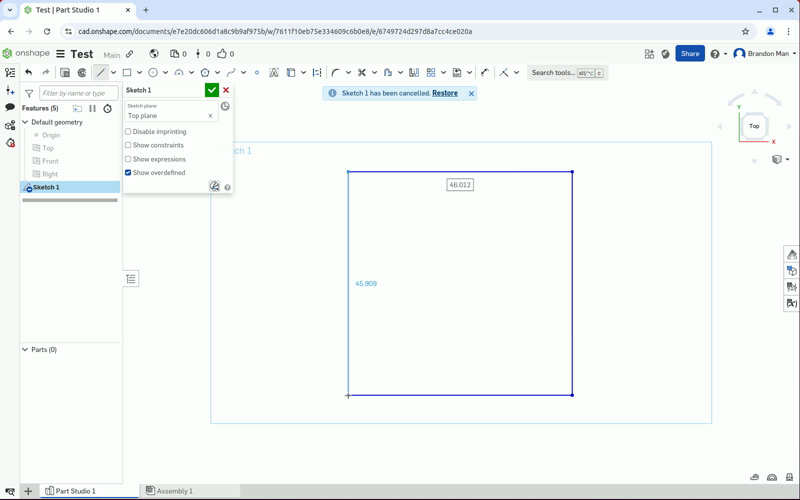
click(348, 395)
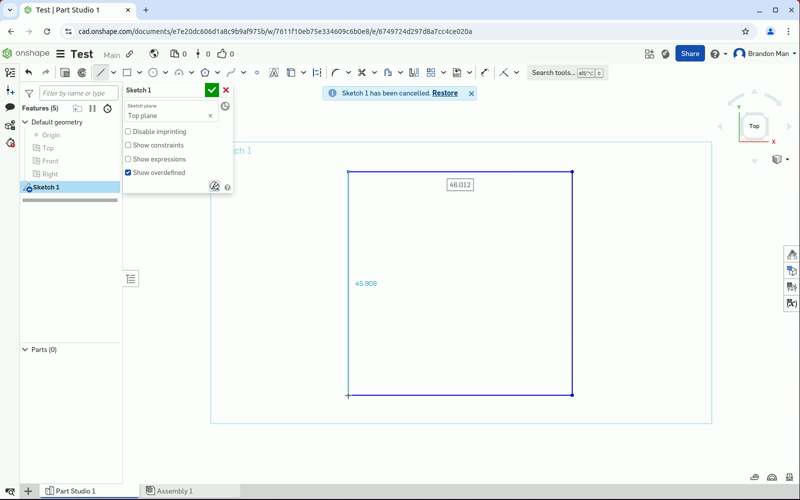
key(esc)
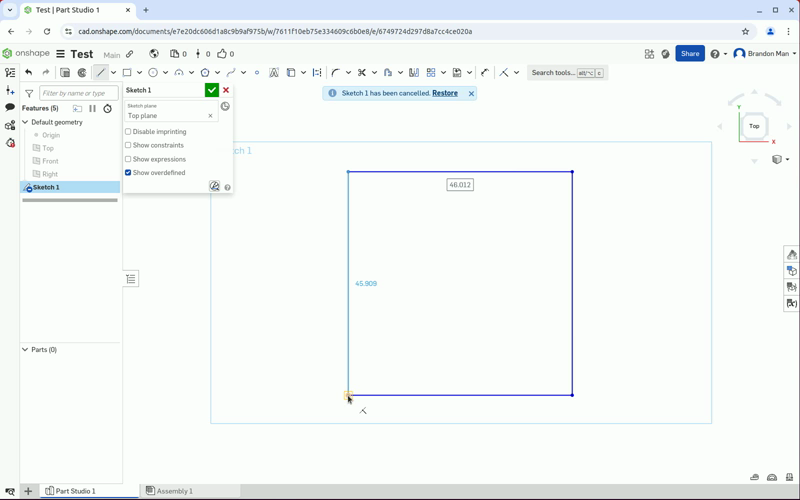
mouse_move(393, 307)
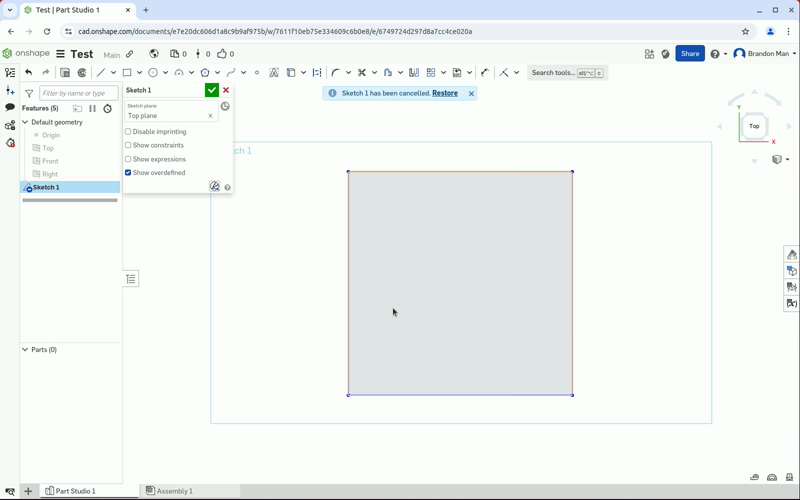
click(393, 307)
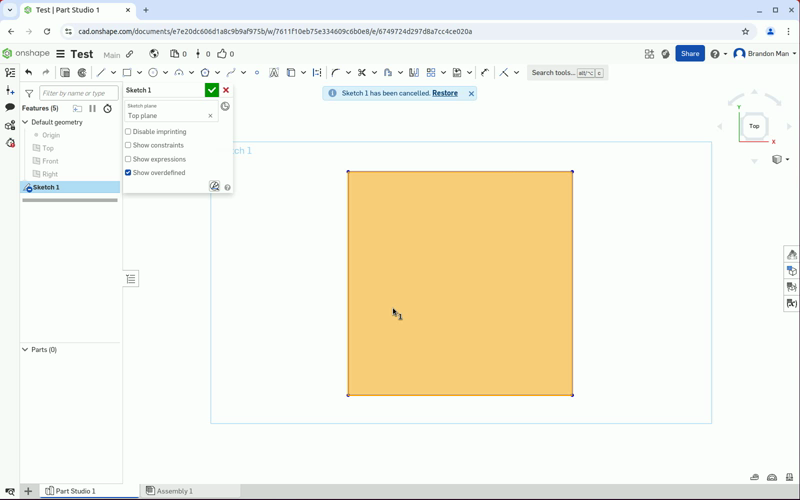
mouse_move(73, 352)
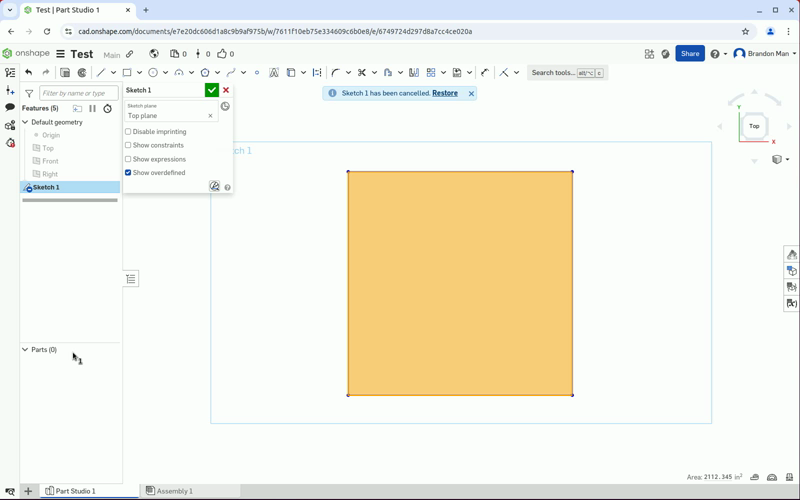
key(shift+y)
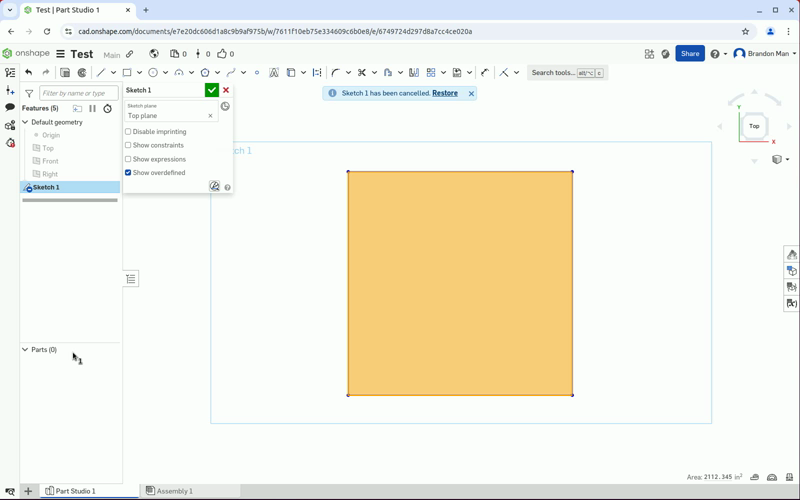
key(shift+e)
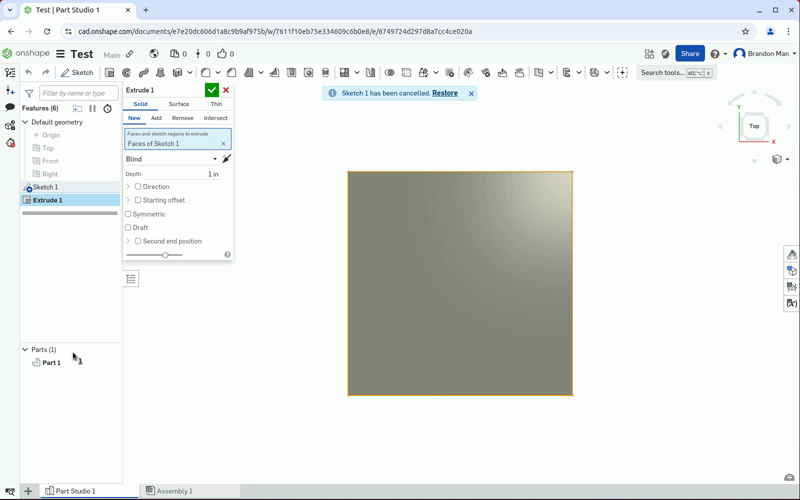
mouse_move(143, 106)
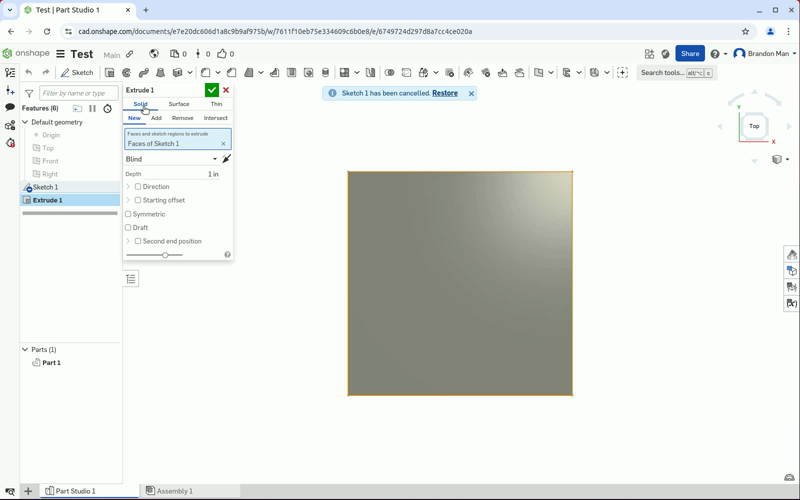
click(143, 106)
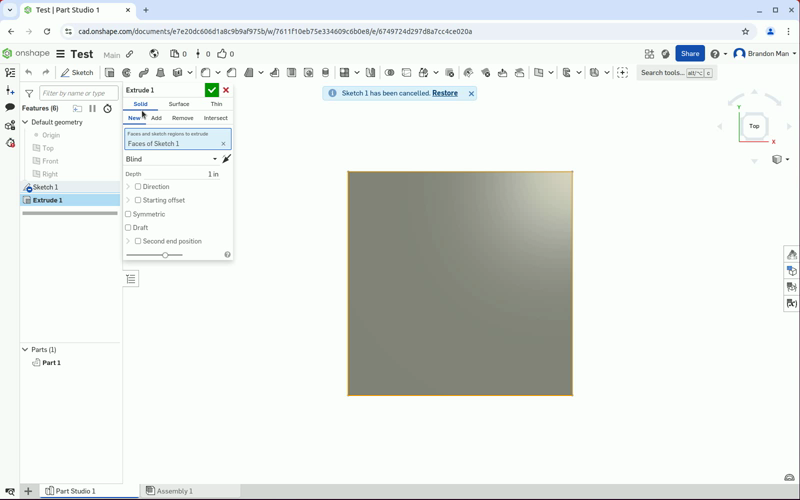
mouse_move(137, 120)
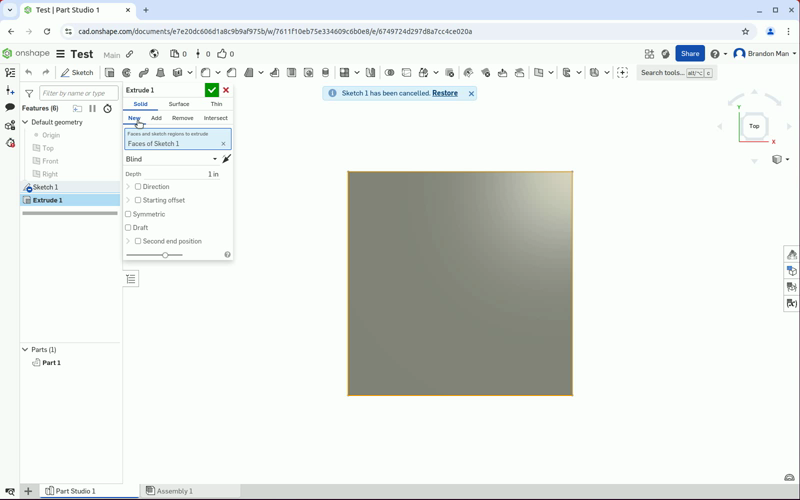
click(137, 120)
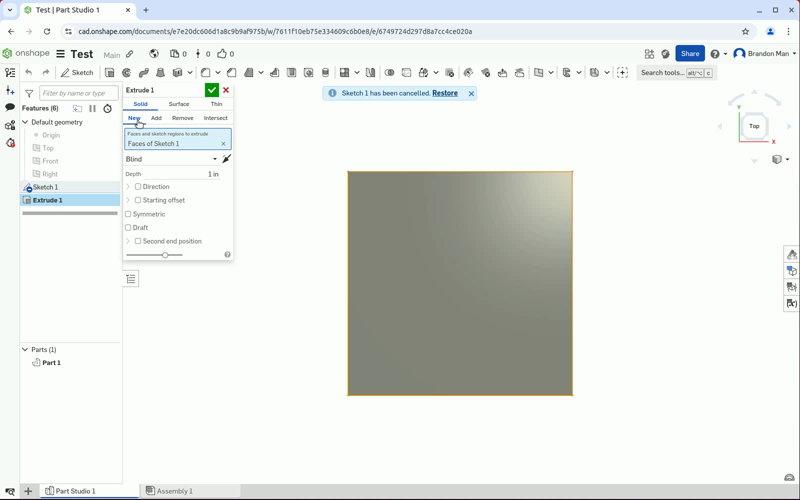
key(tab, 4)
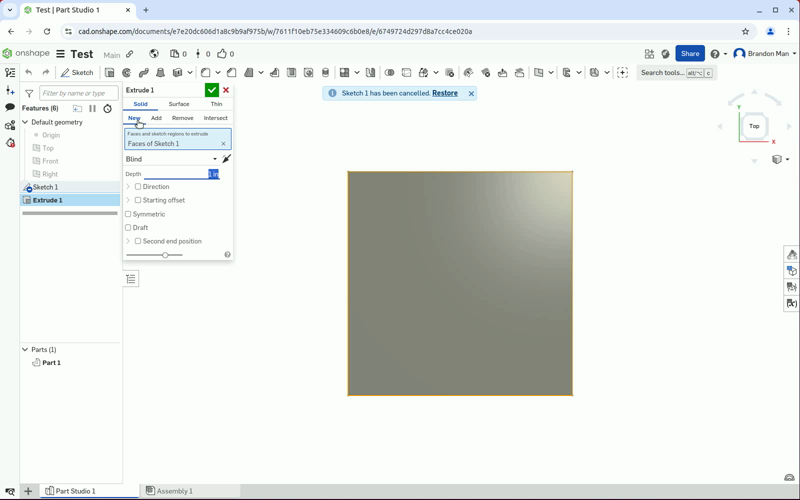
text(2.648)
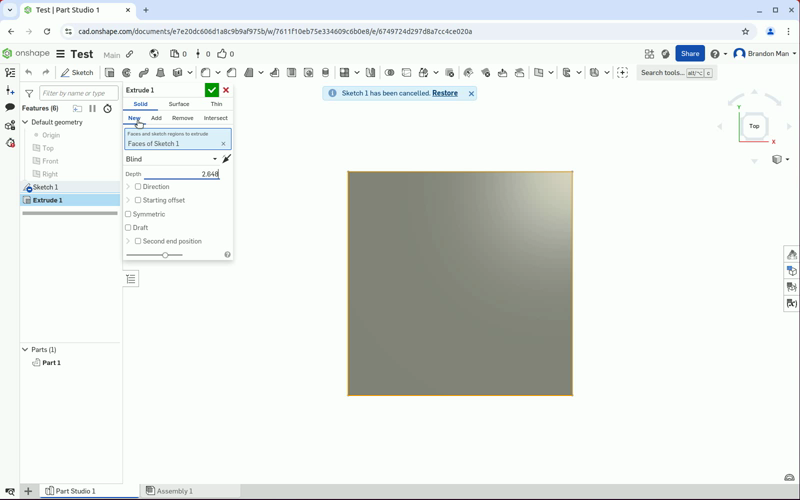
key(enter)
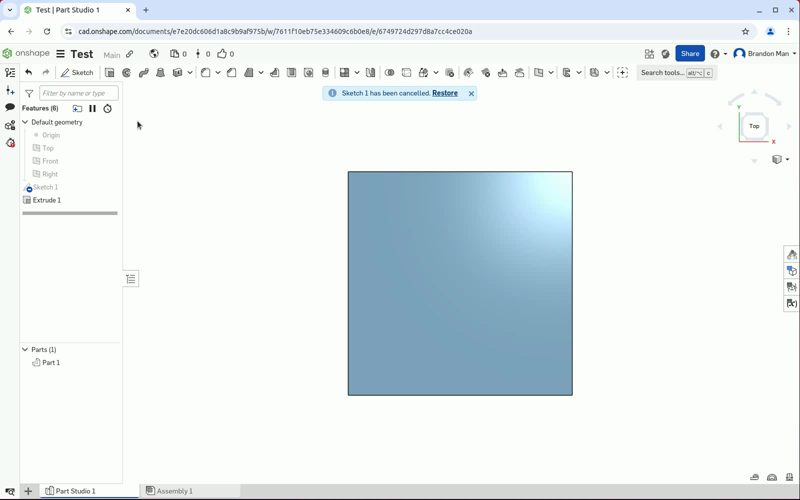
key(shift+h)
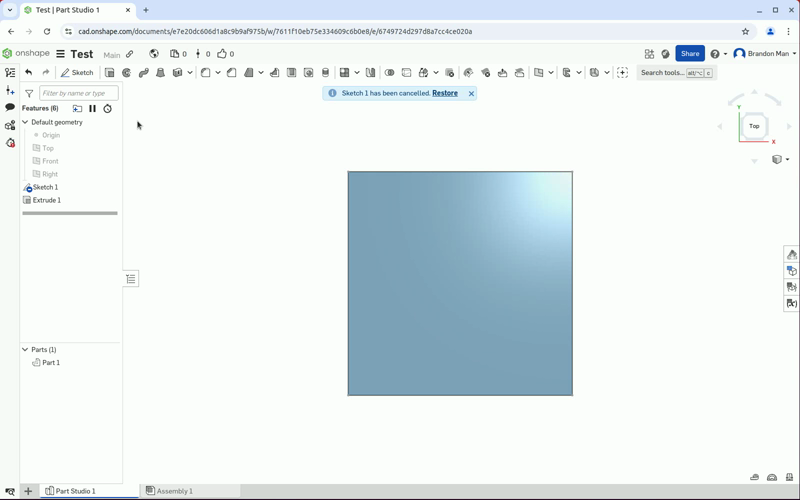
key(shift+h)
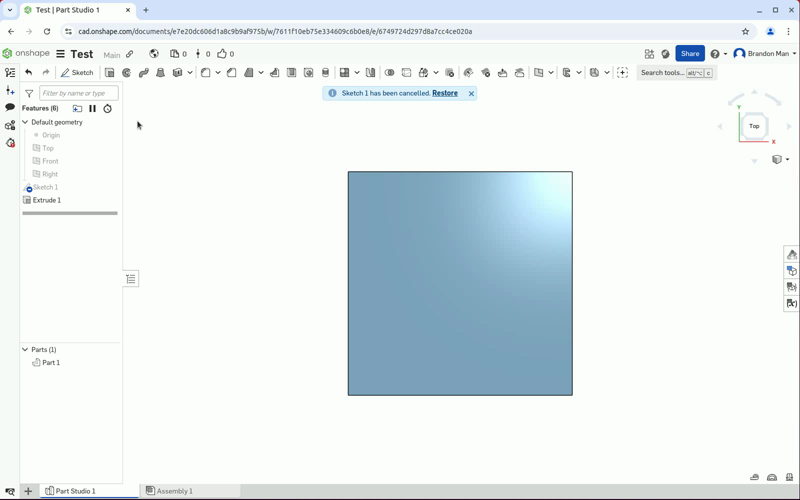
mouse_move(73, 189)
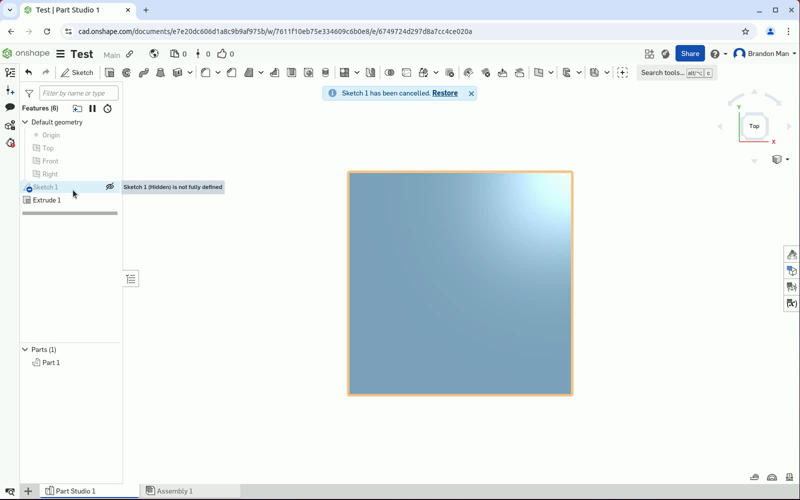
click(73, 189)
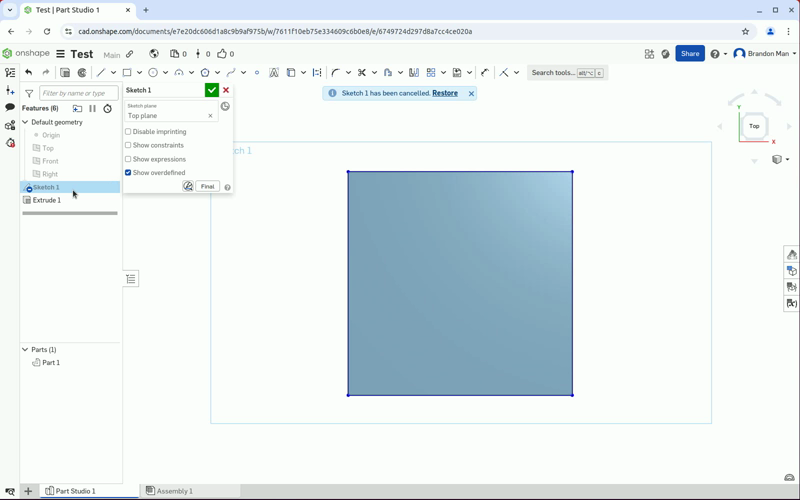
mouse_move(229, 92)
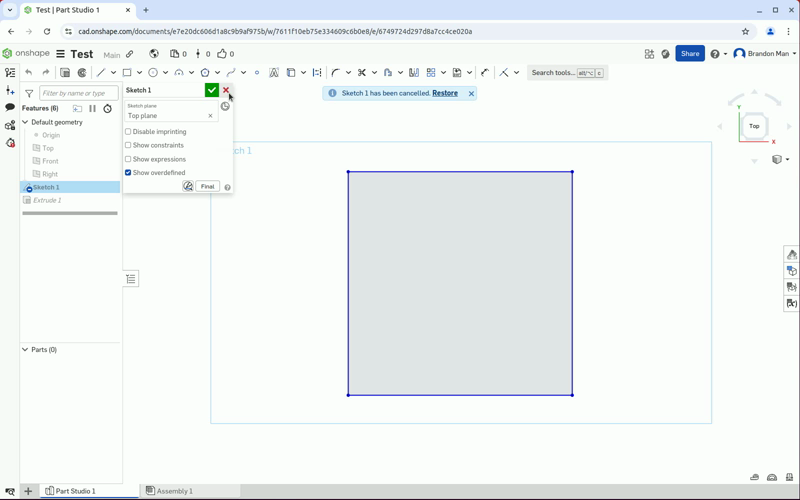
click(229, 92)
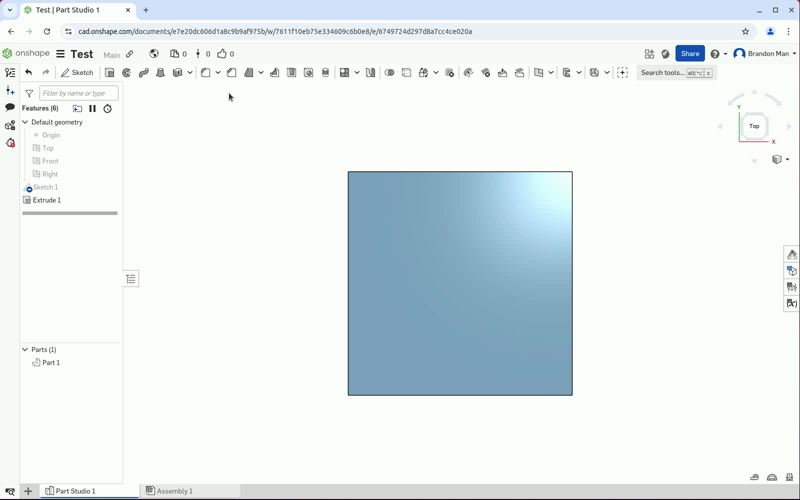
mouse_move(541, 75)
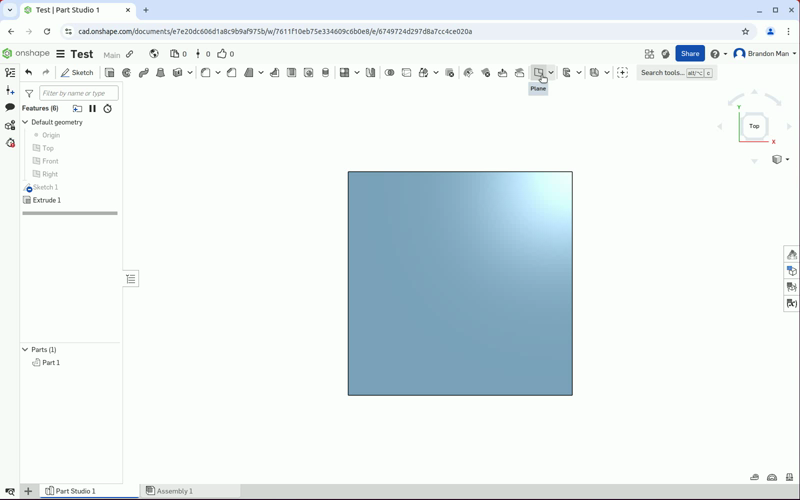
click(541, 75)
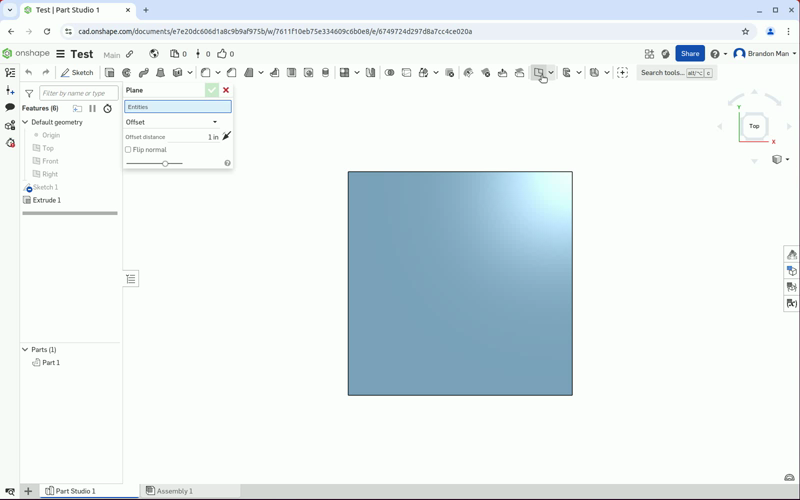
mouse_move(73, 150)
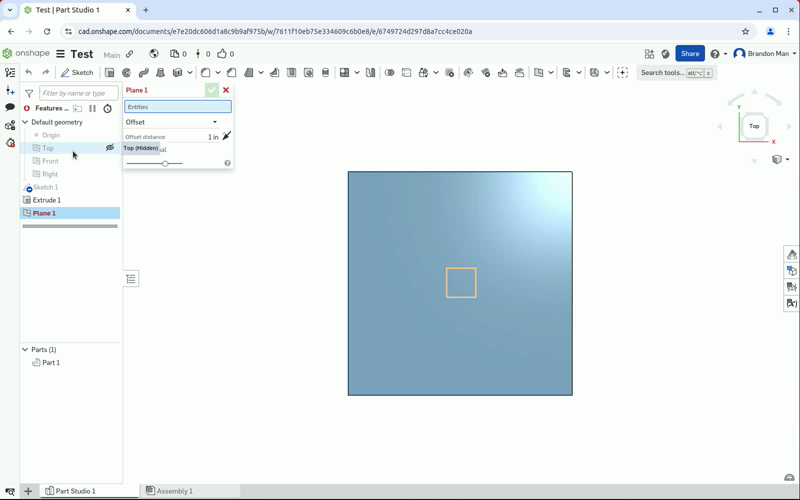
click(73, 150)
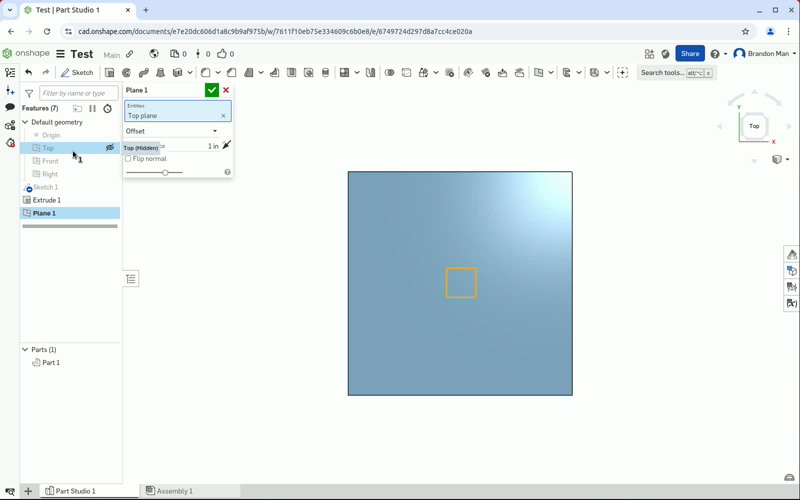
key(tab, 2)
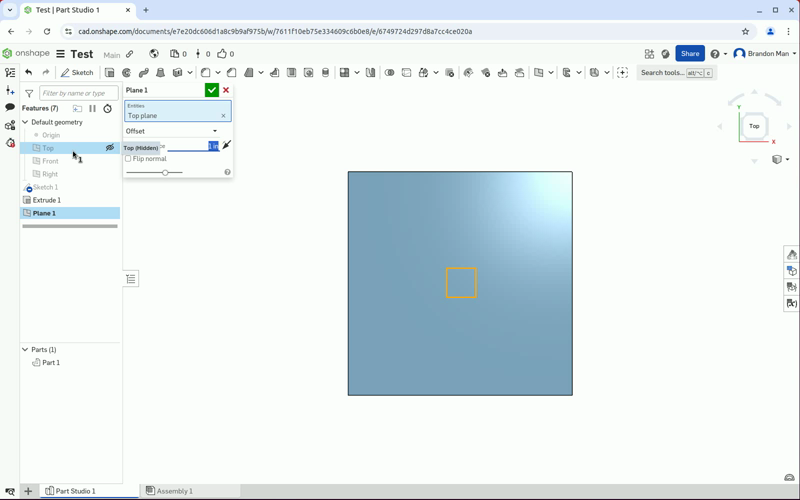
text(2.65)
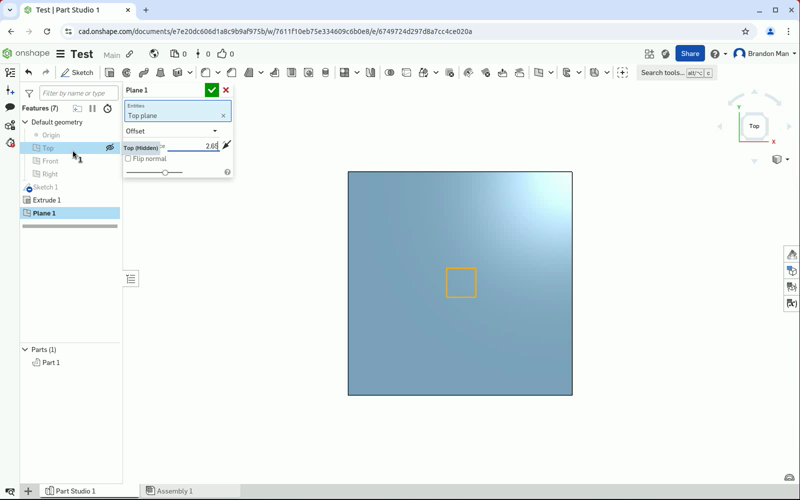
key(enter, 2)
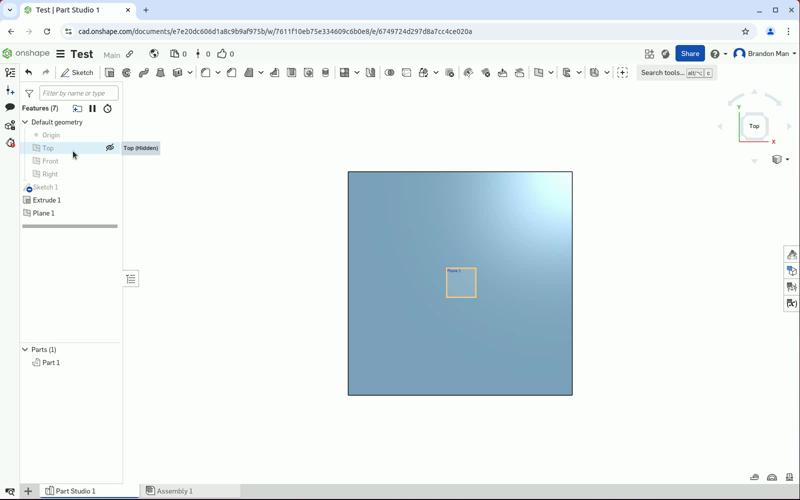
key(shift+s)
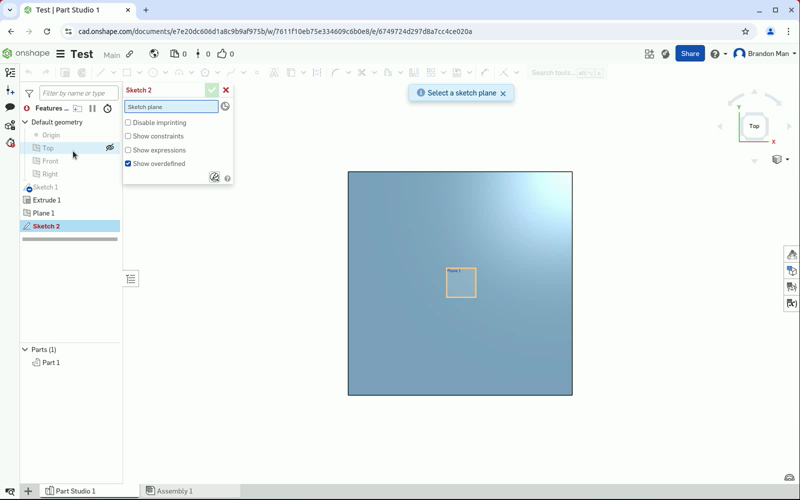
mouse_move(73, 215)
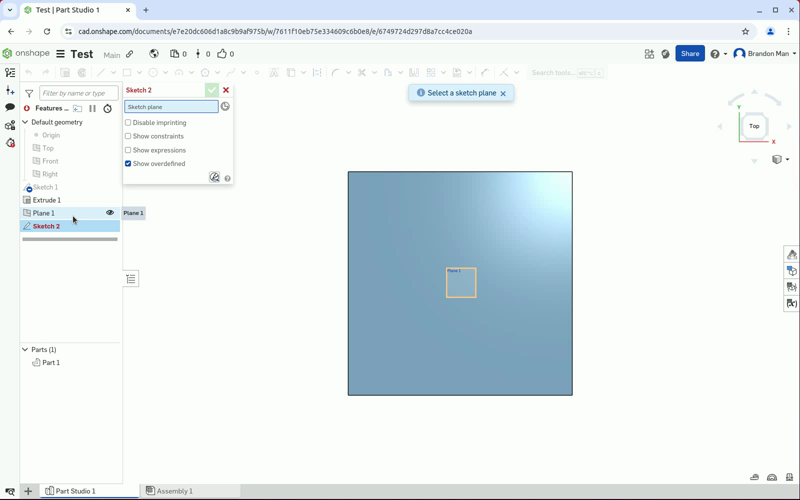
click(73, 215)
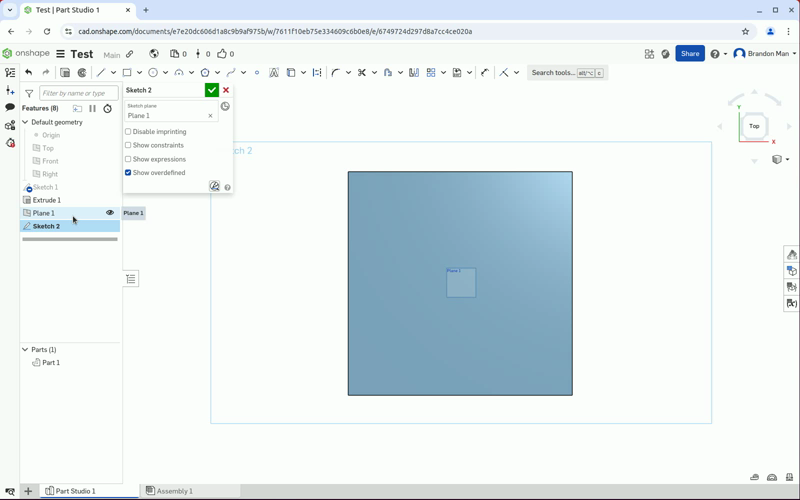
mouse_move(73, 352)
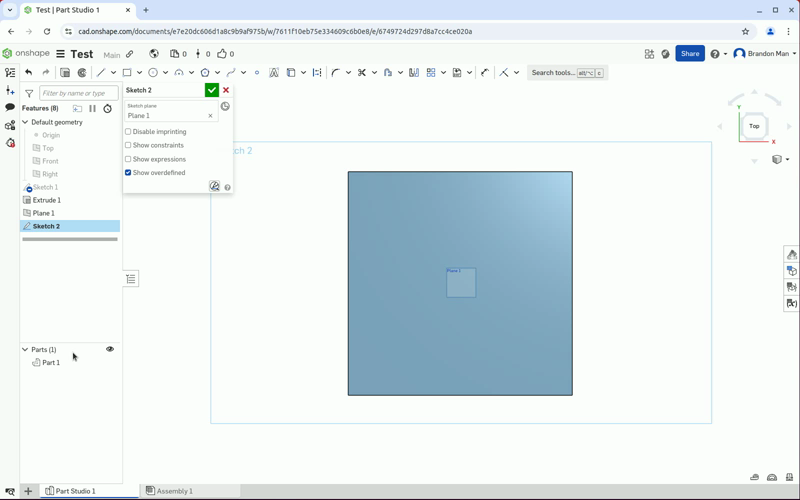
key(y)
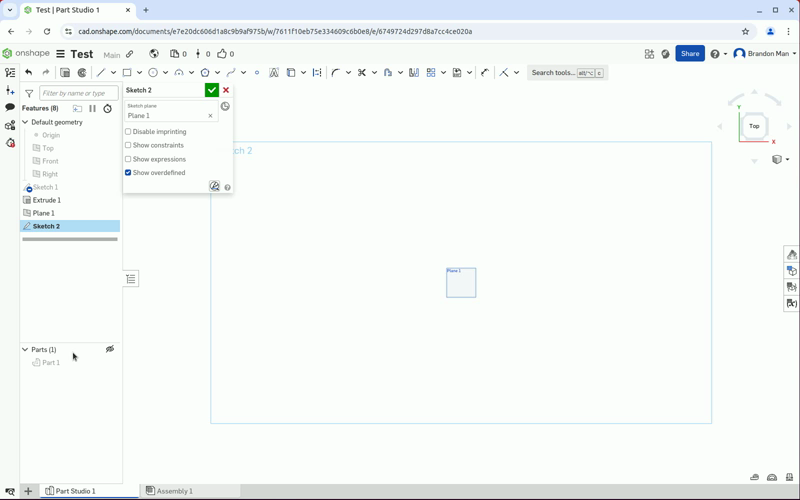
key(a)
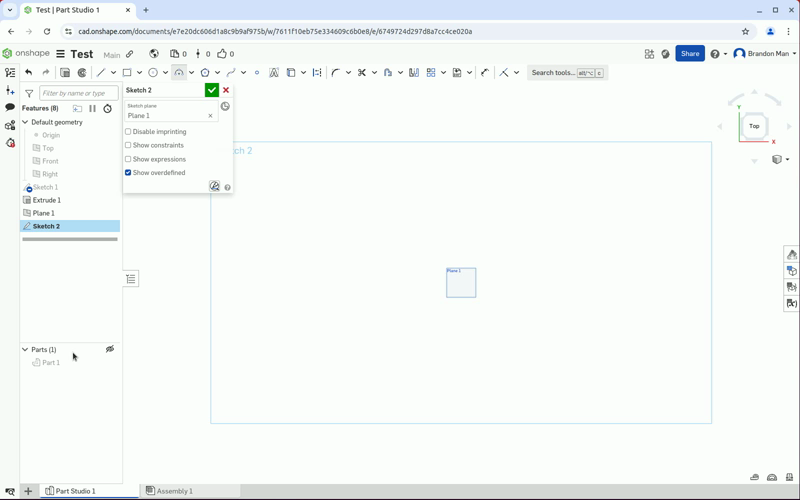
key_down(shift)
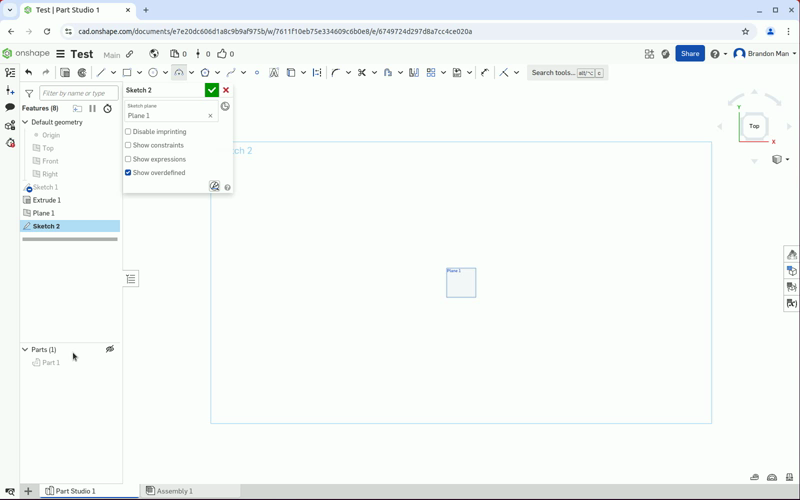
mouse_move(348, 395)
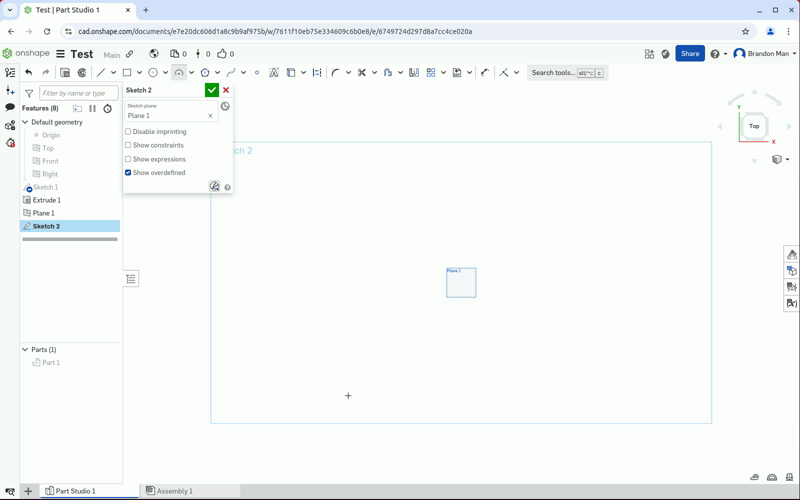
click(348, 395)
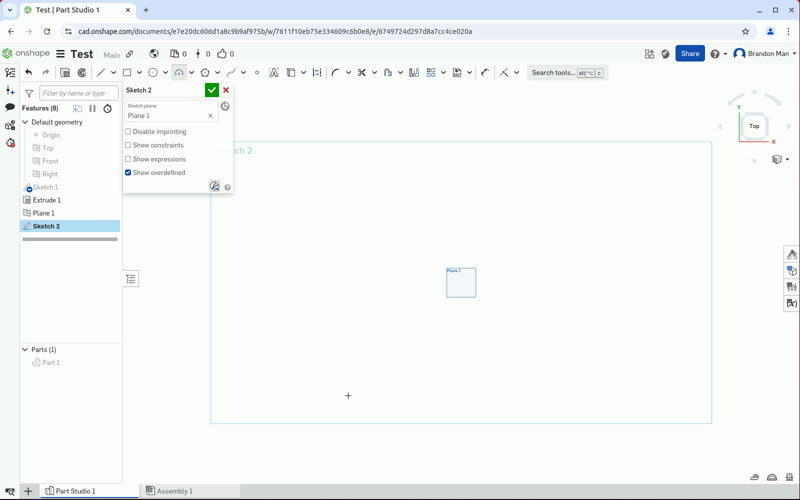
key_up(shift)
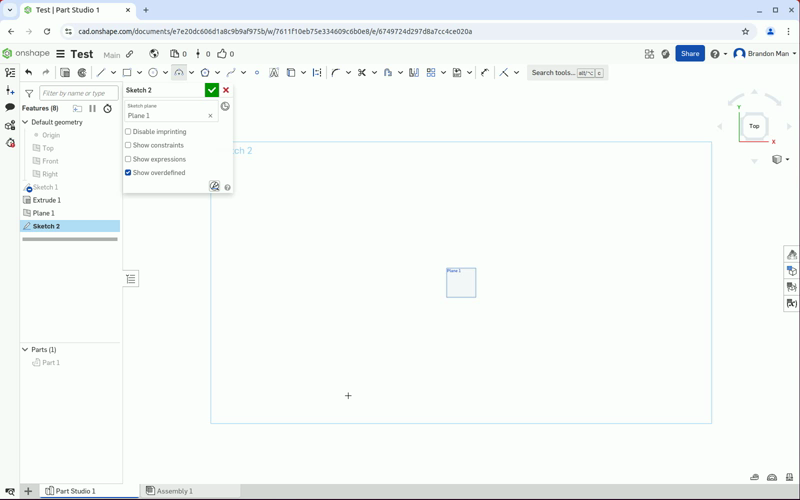
key_down(shift)
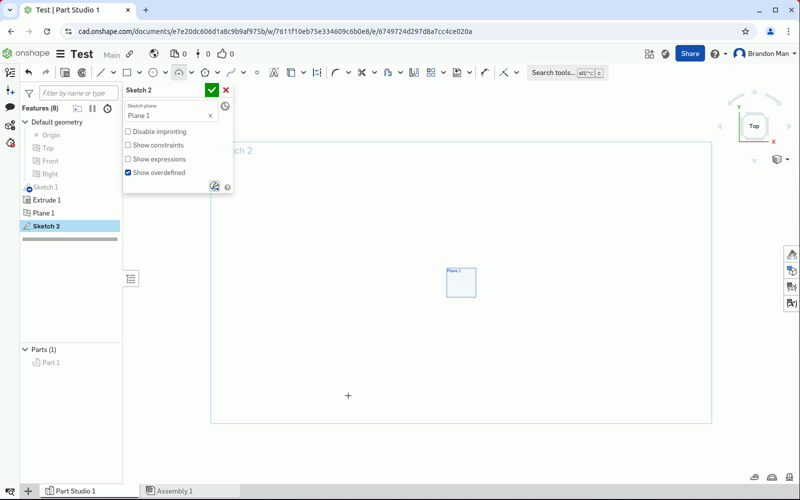
mouse_move(348, 282)
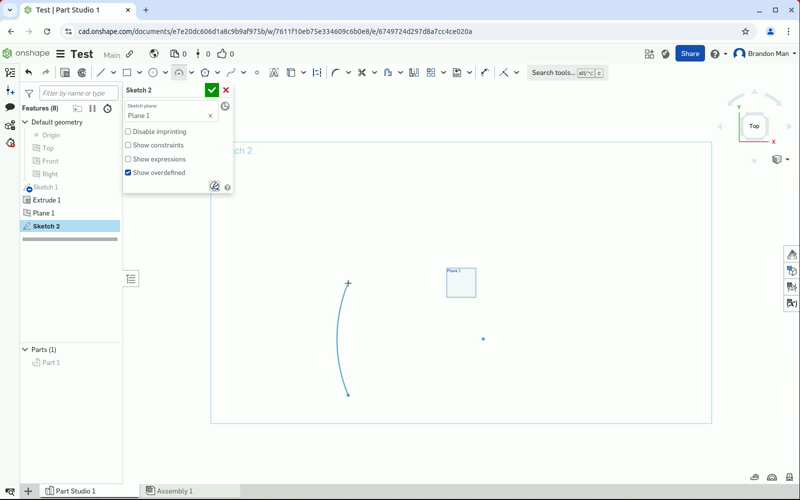
click(348, 282)
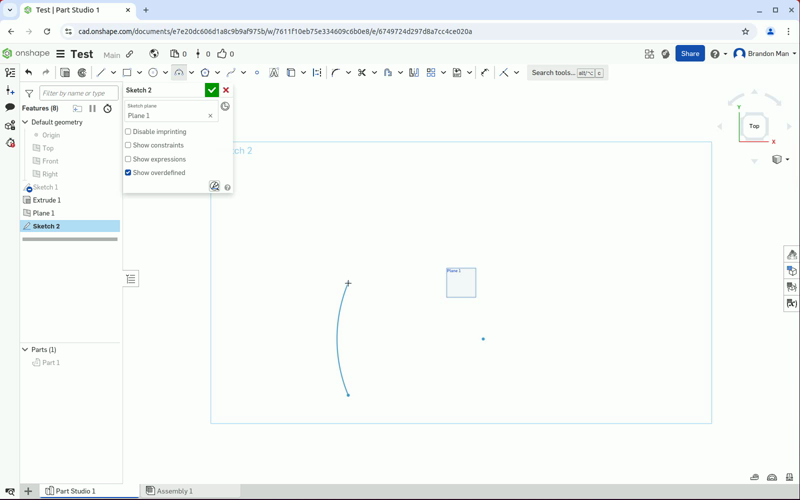
mouse_move(404, 339)
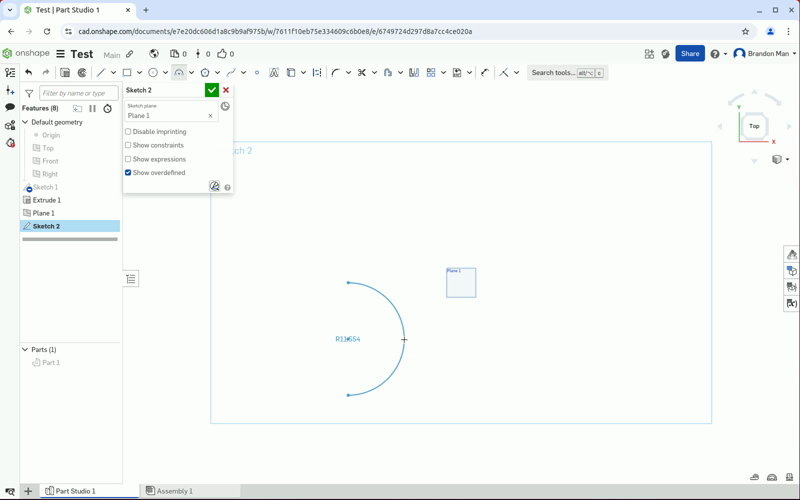
click(404, 339)
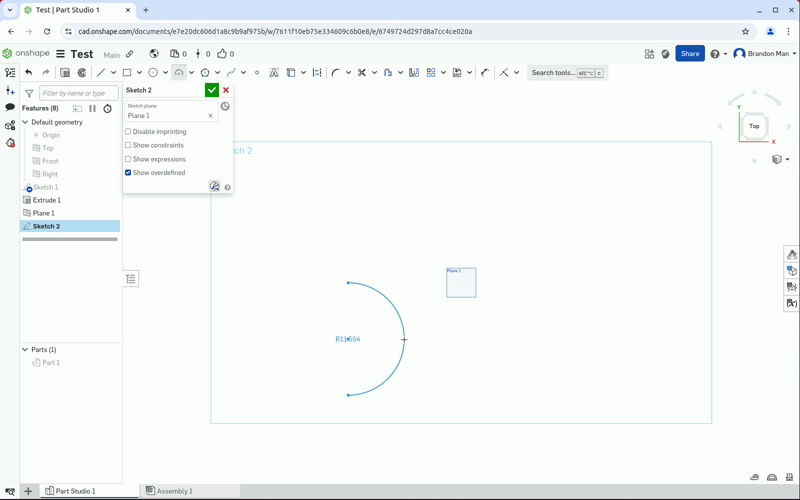
key_up(shift)
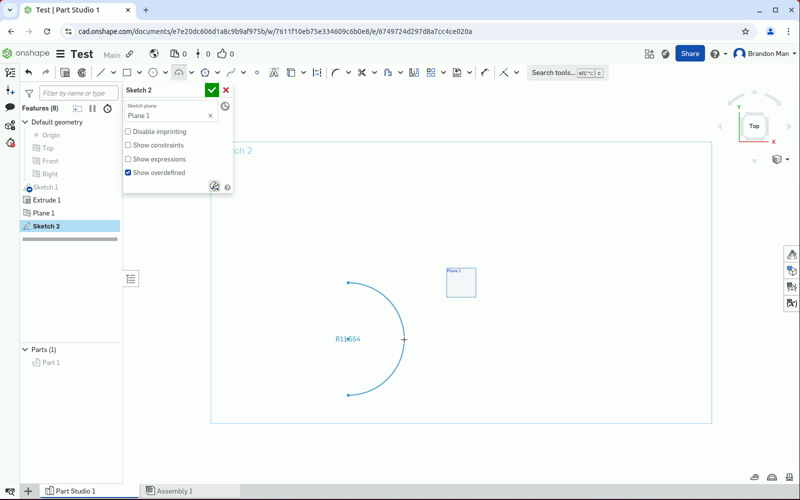
key(esc)
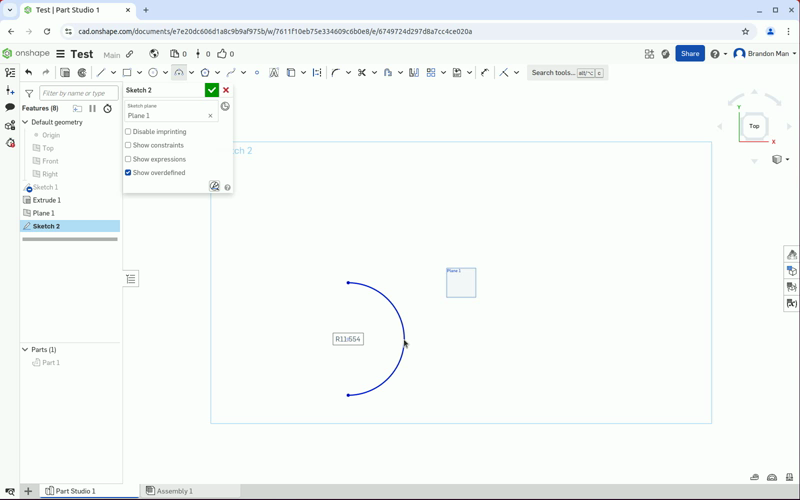
key(l)
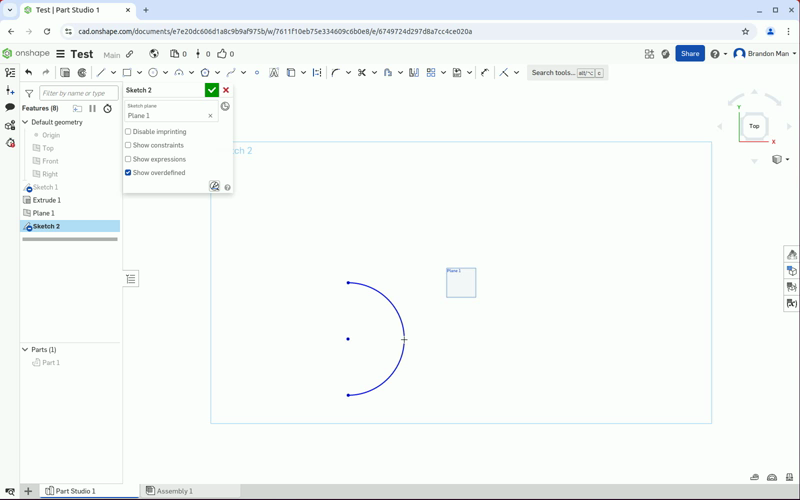
mouse_move(348, 282)
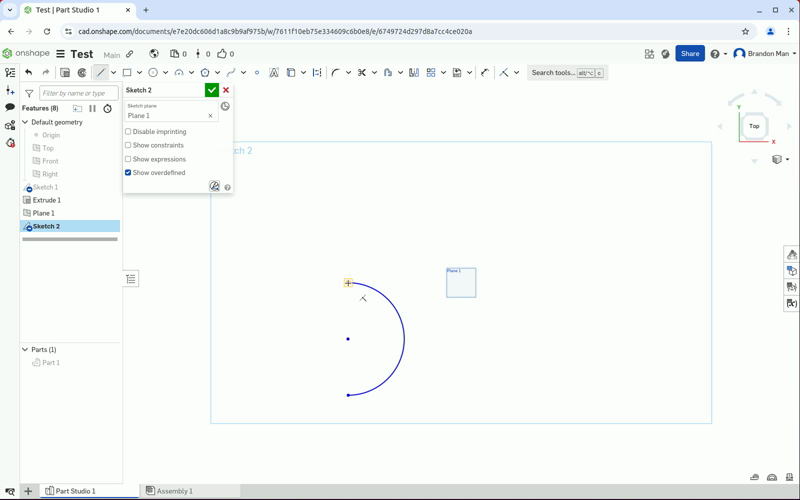
click(348, 282)
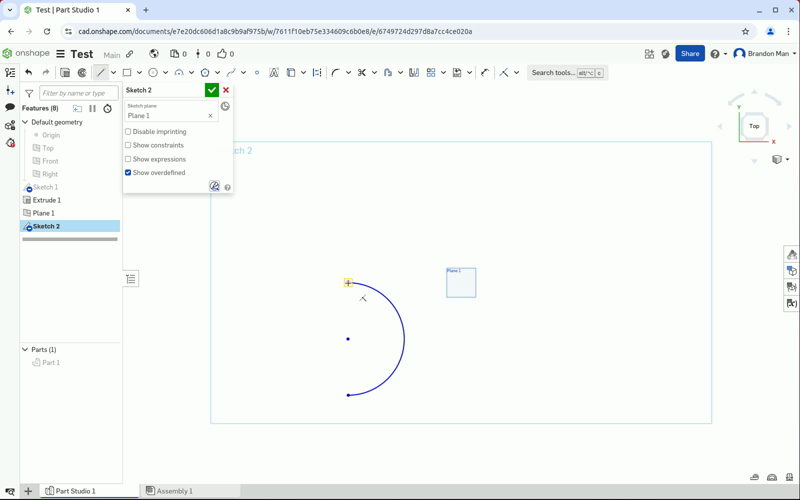
key_down(shift)
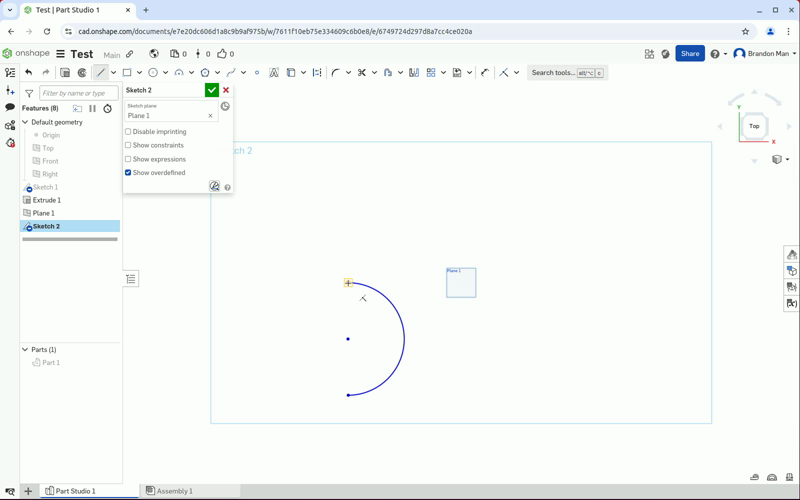
mouse_move(348, 395)
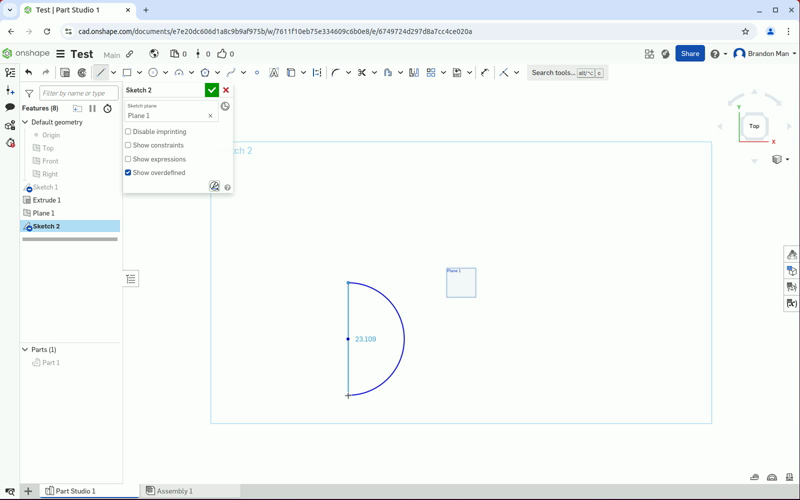
key_up(shift)
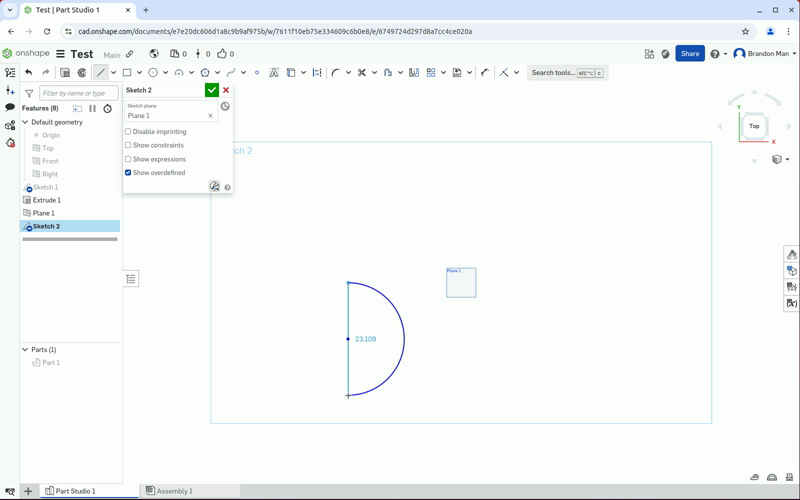
click(348, 395)
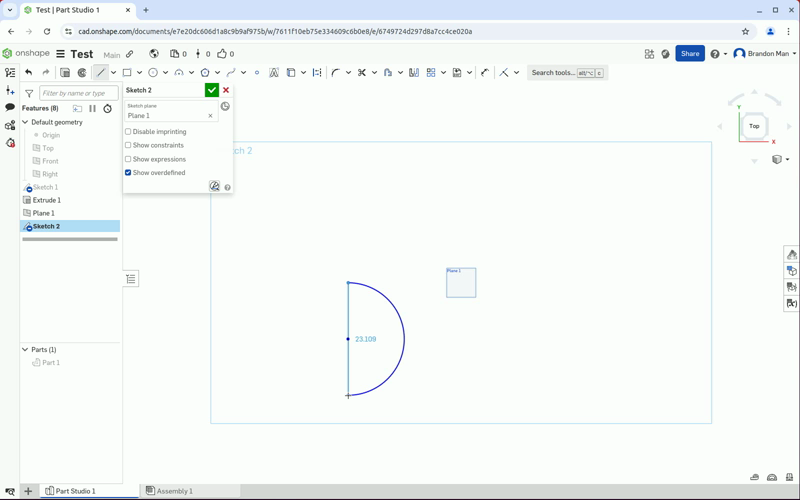
key(esc)
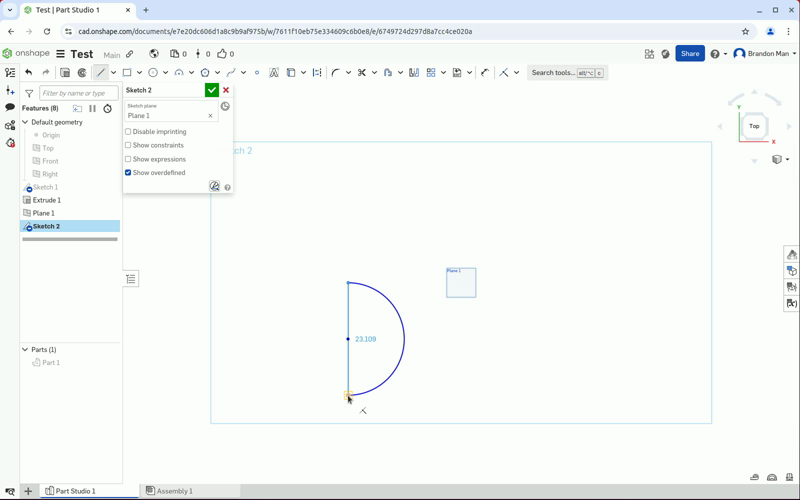
mouse_move(373, 294)
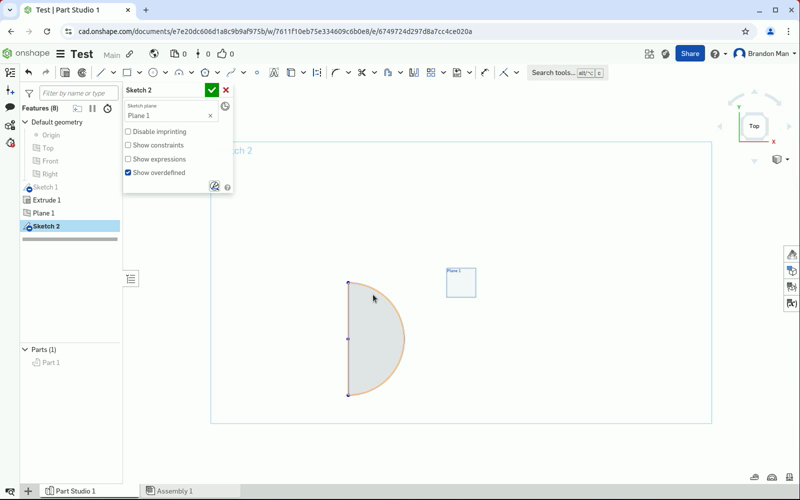
scroll(6)
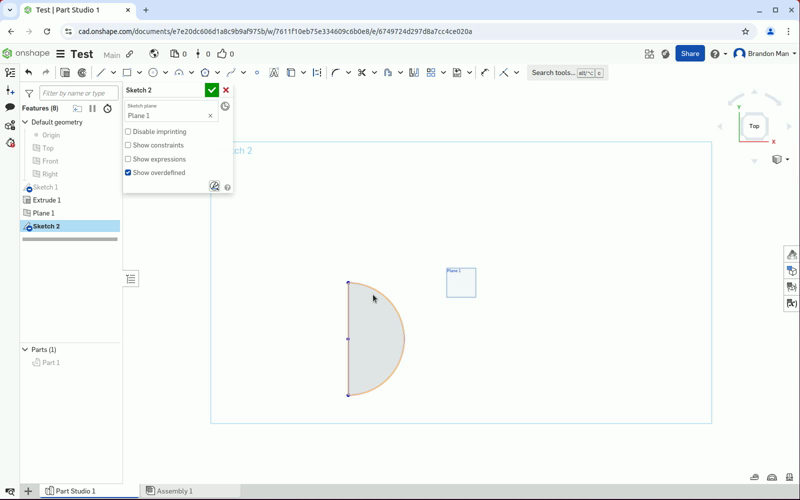
scroll(6)
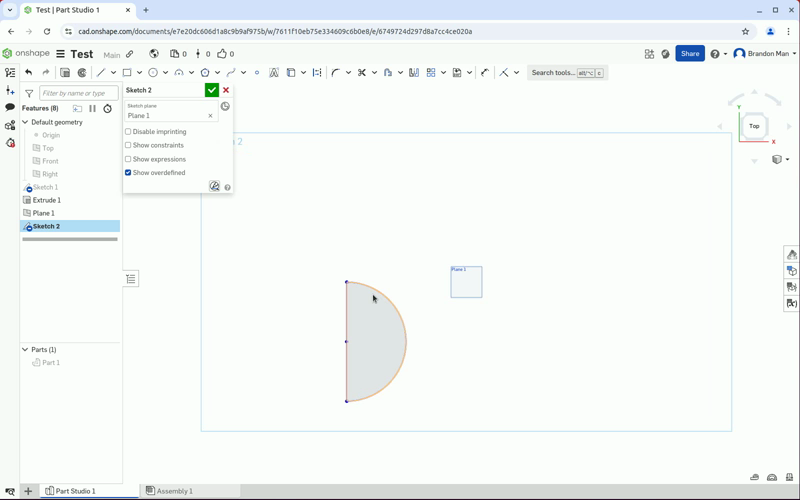
scroll(6)
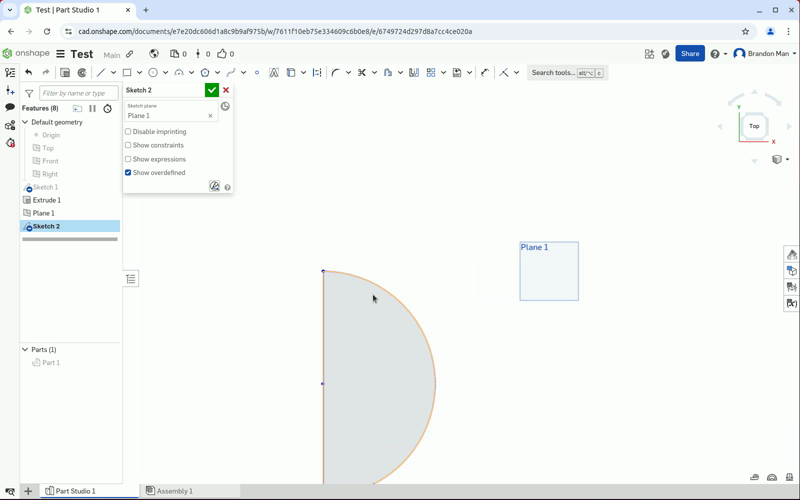
scroll(6)
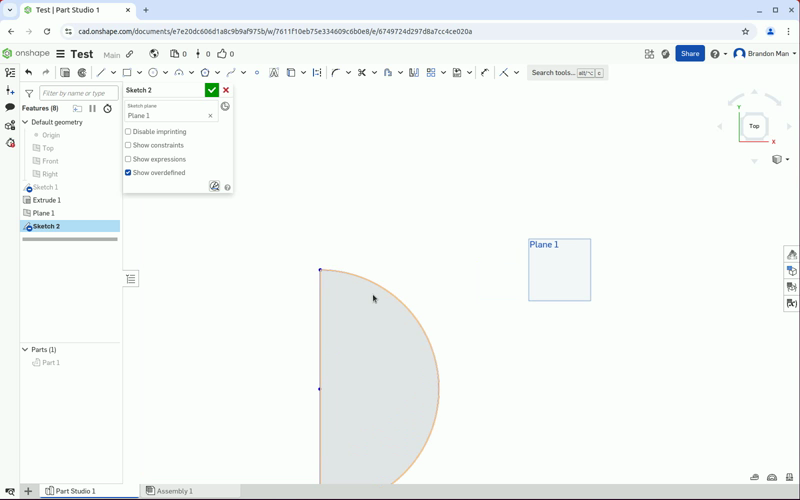
scroll(6)
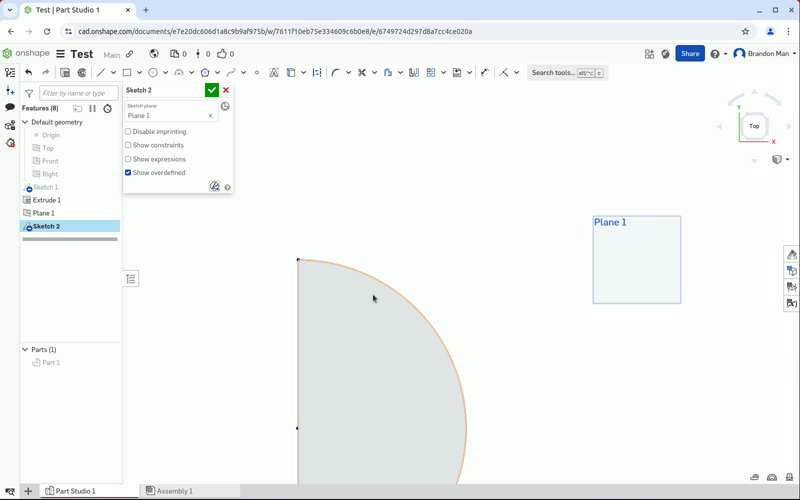
scroll(6)
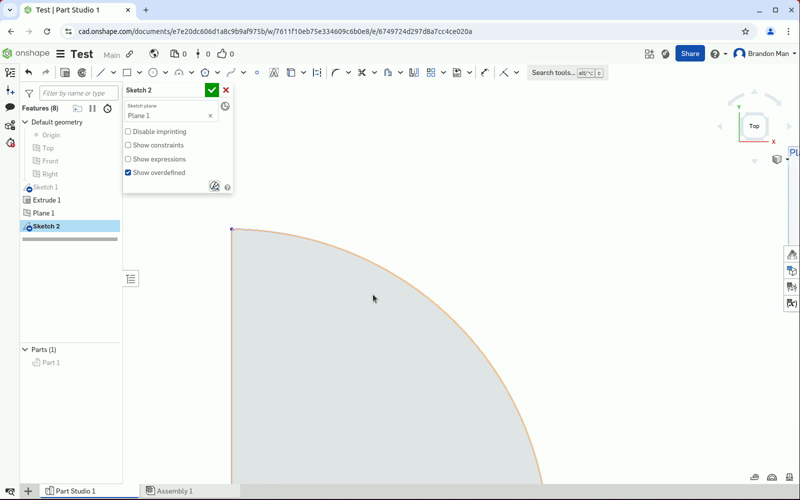
scroll(6)
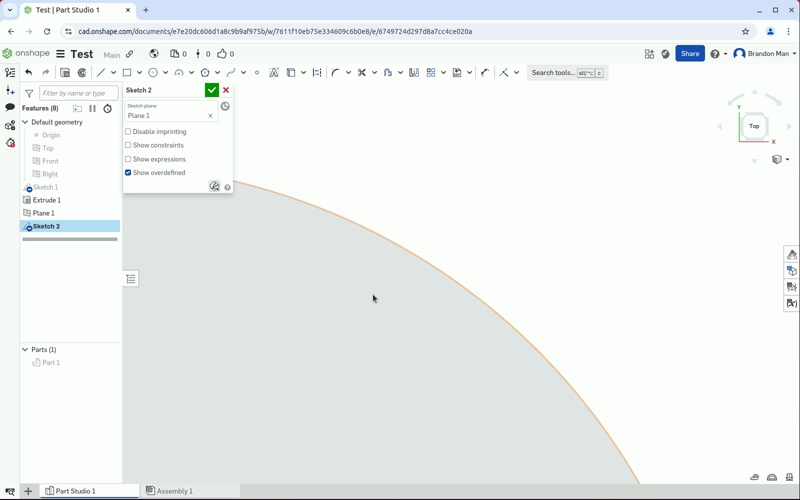
click(373, 294)
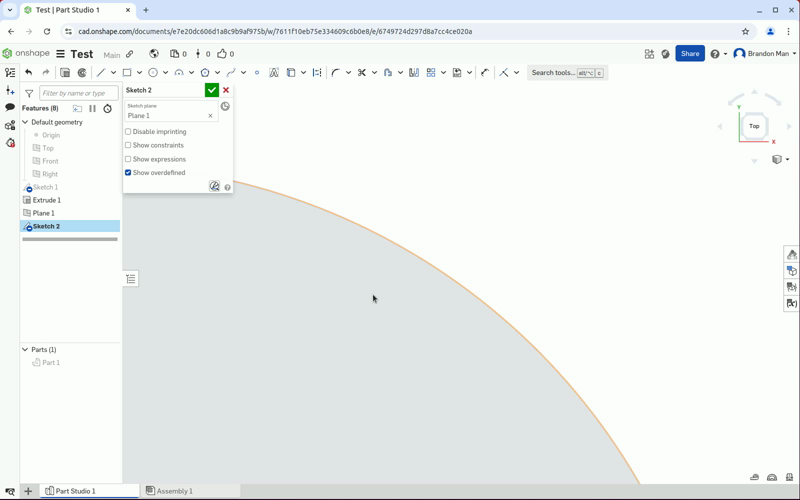
scroll(-6)
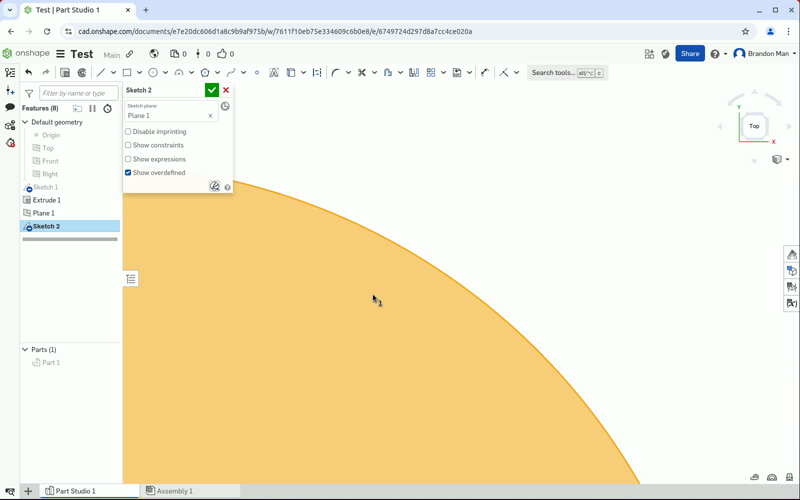
scroll(-6)
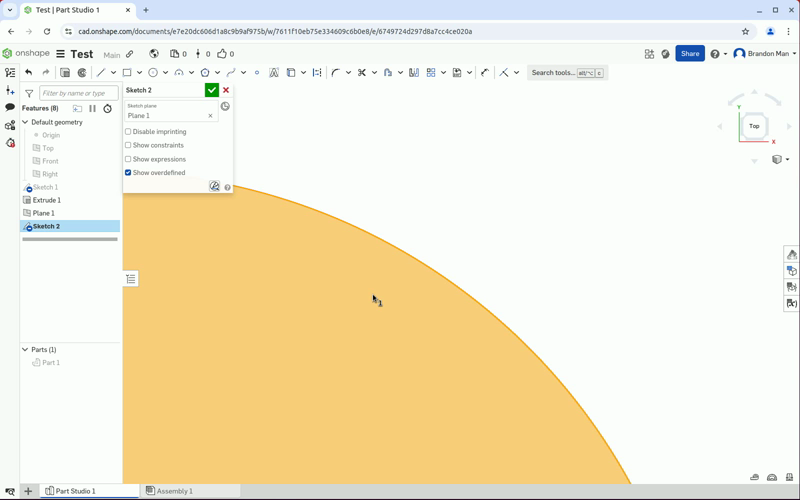
scroll(-6)
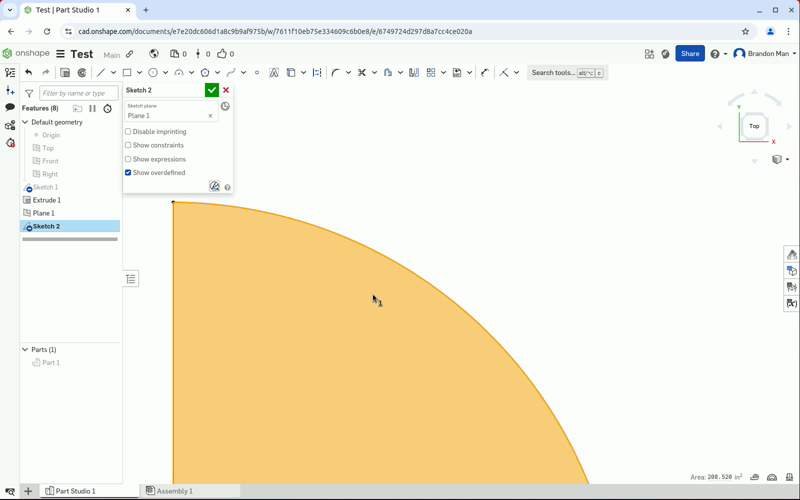
scroll(-6)
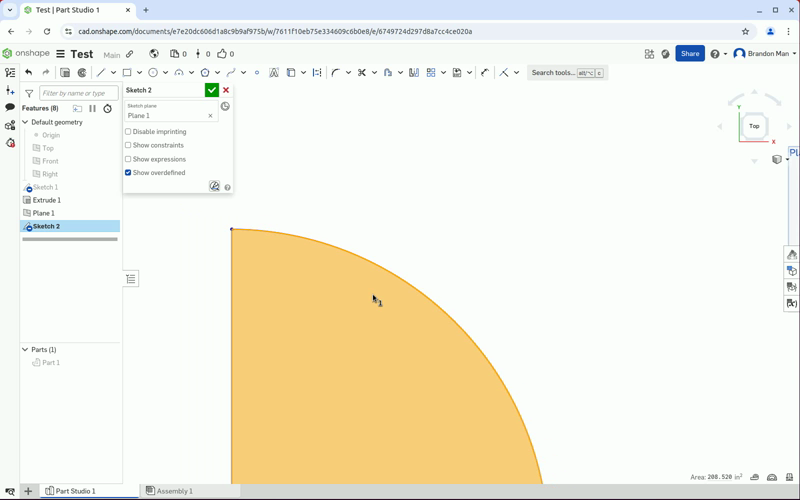
scroll(-6)
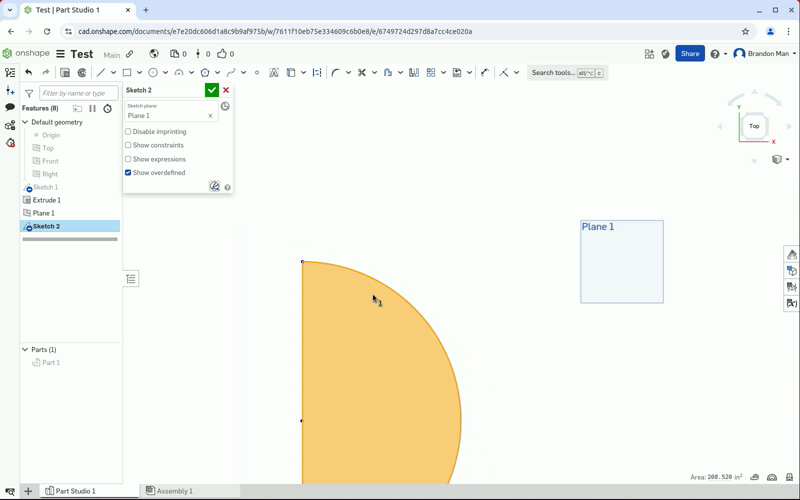
scroll(-6)
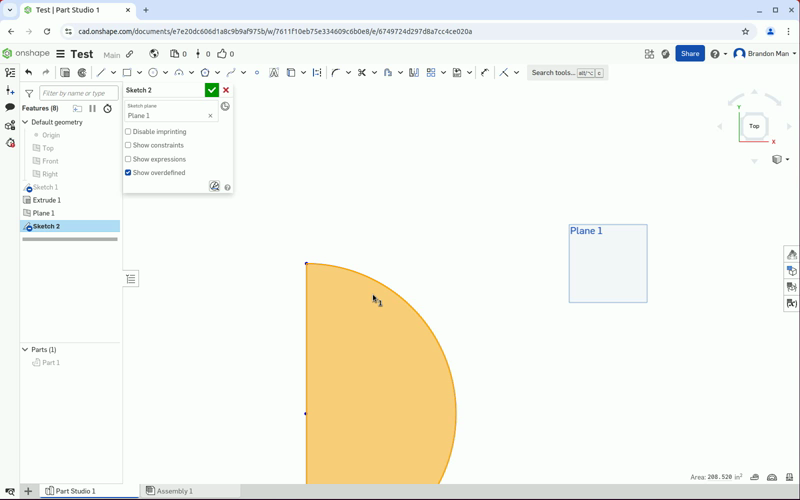
scroll(-6)
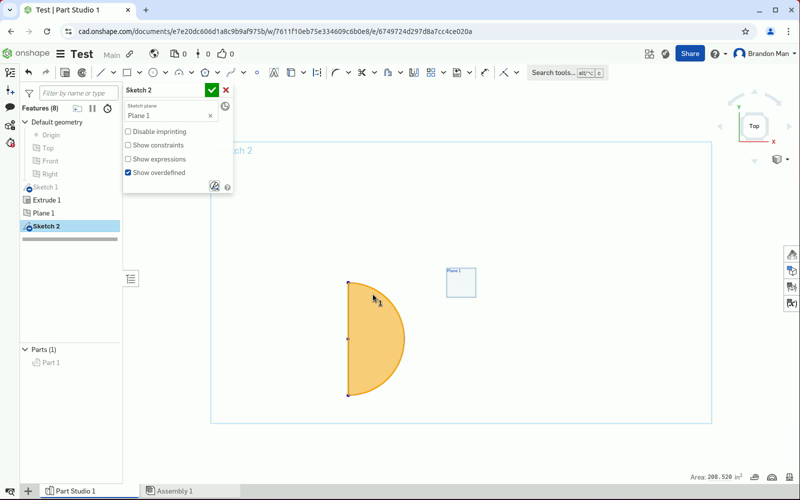
mouse_move(73, 352)
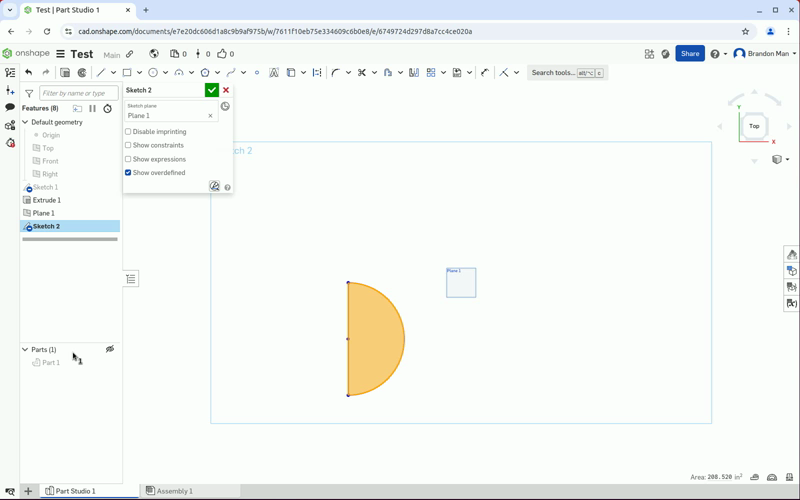
key(shift+y)
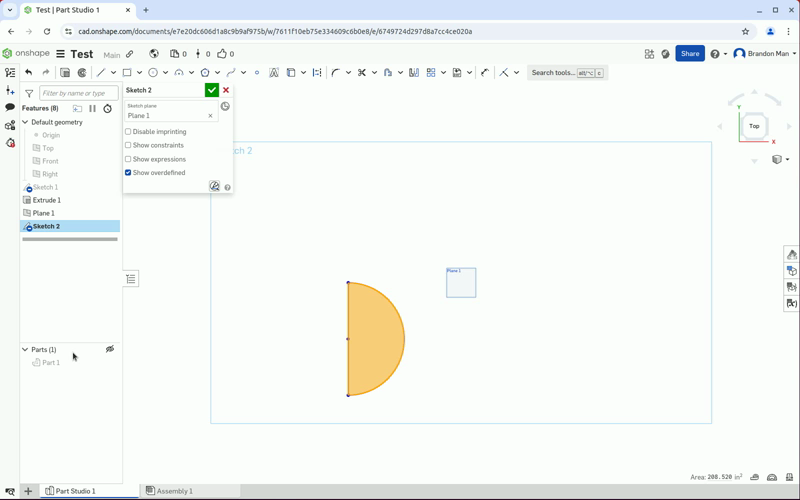
key(shift+e)
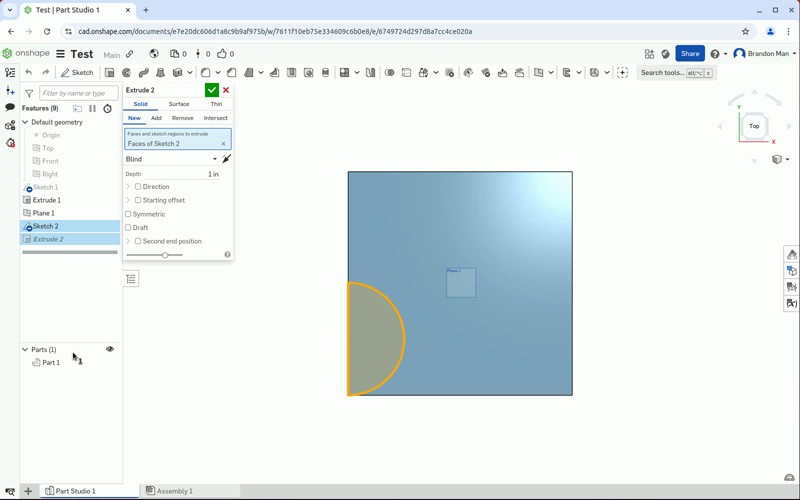
mouse_move(143, 106)
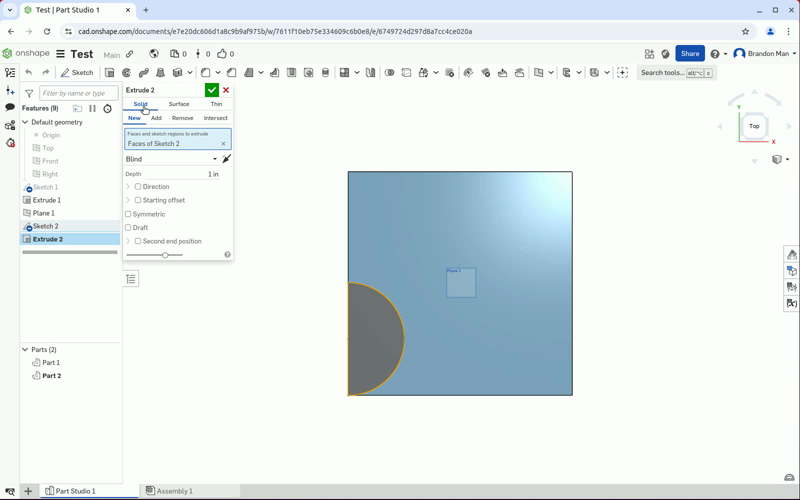
click(143, 106)
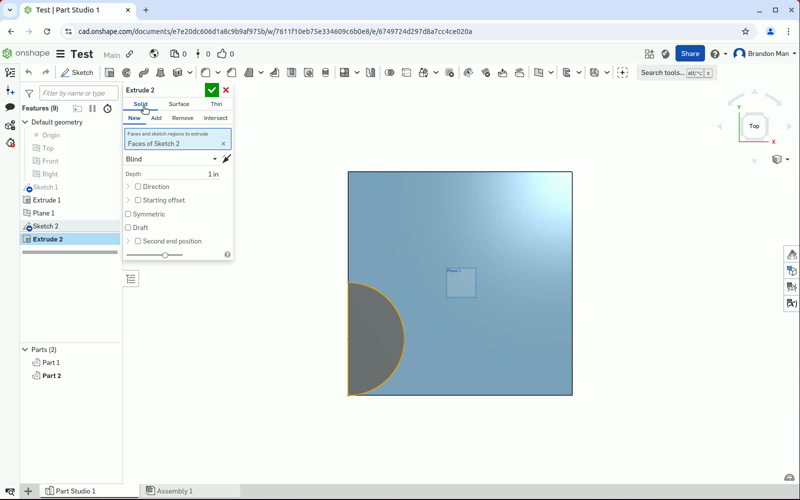
mouse_move(186, 120)
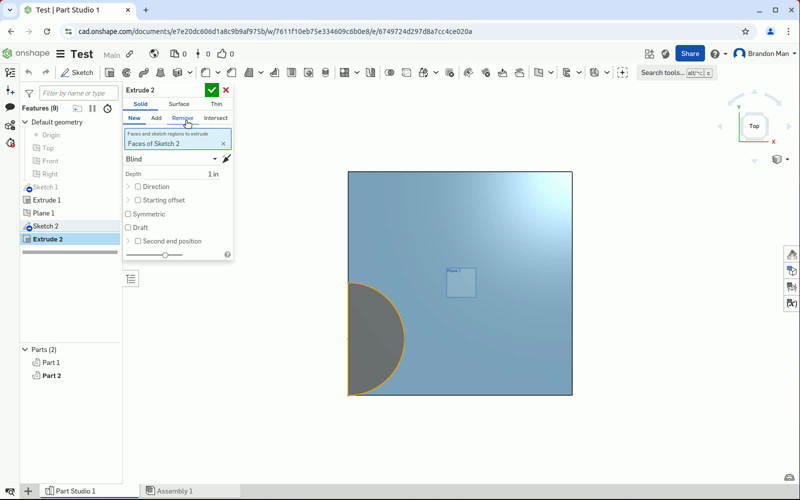
click(186, 120)
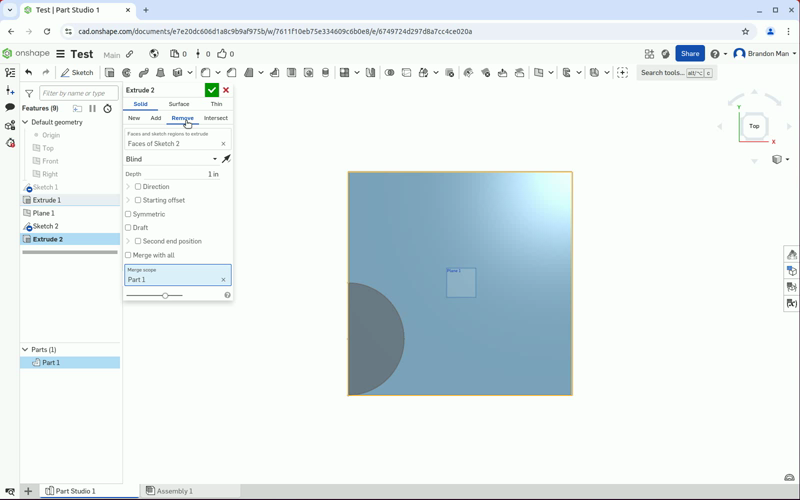
key(tab, 4)
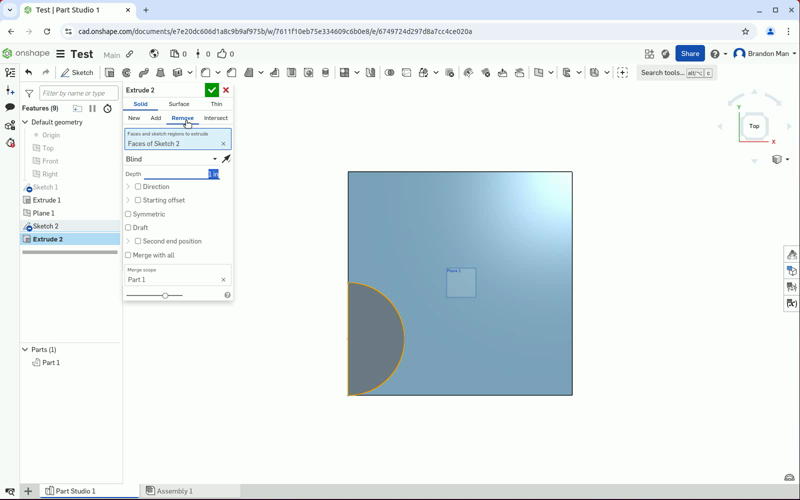
text(2.889)
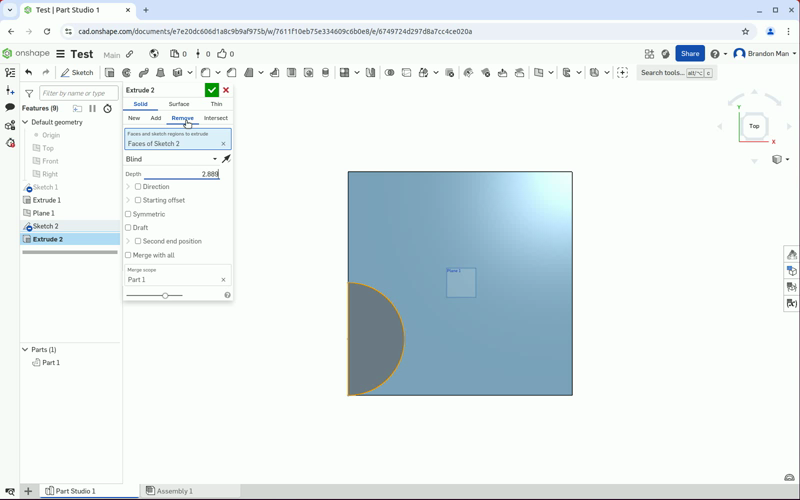
key(tab, 6)
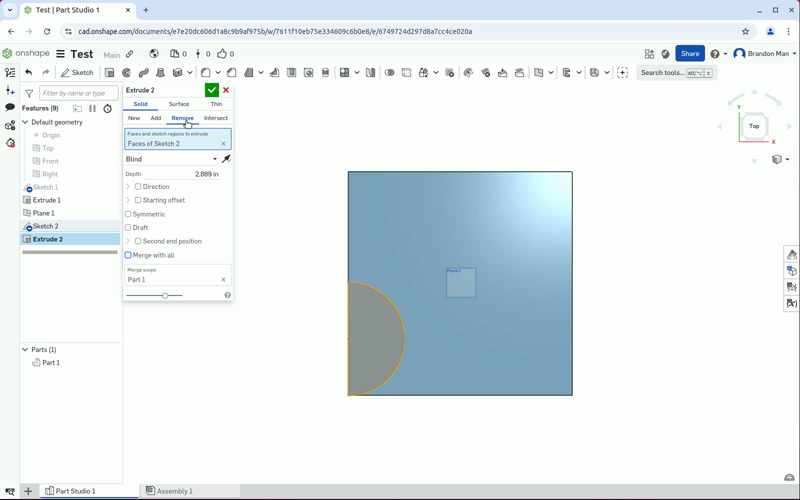
key(space)
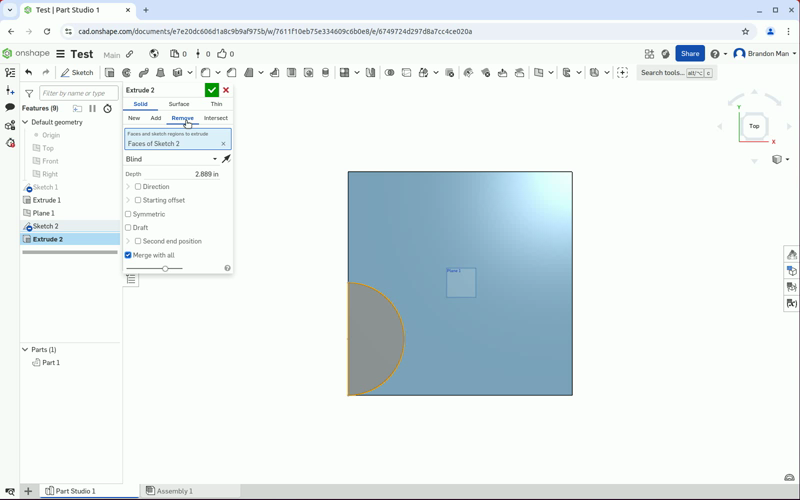
key(enter)
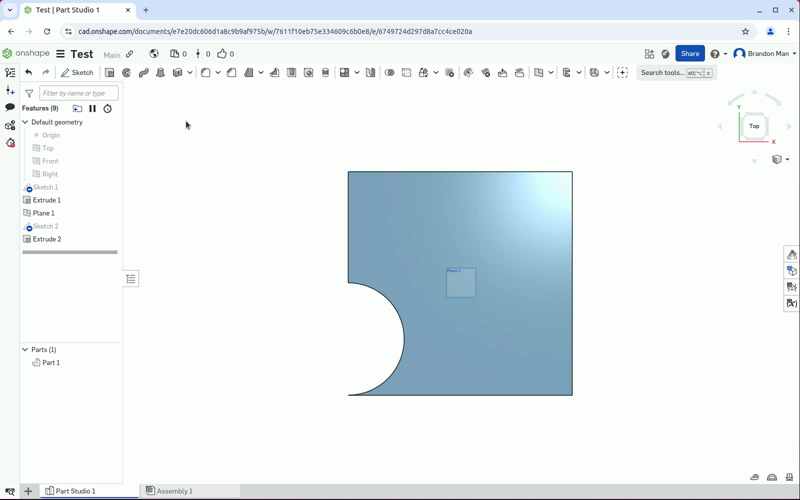
key(shift+h)
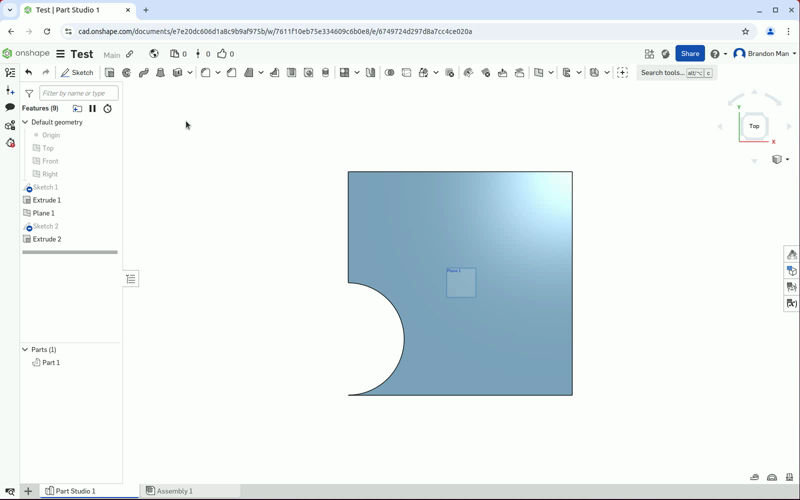
key(shift+h)
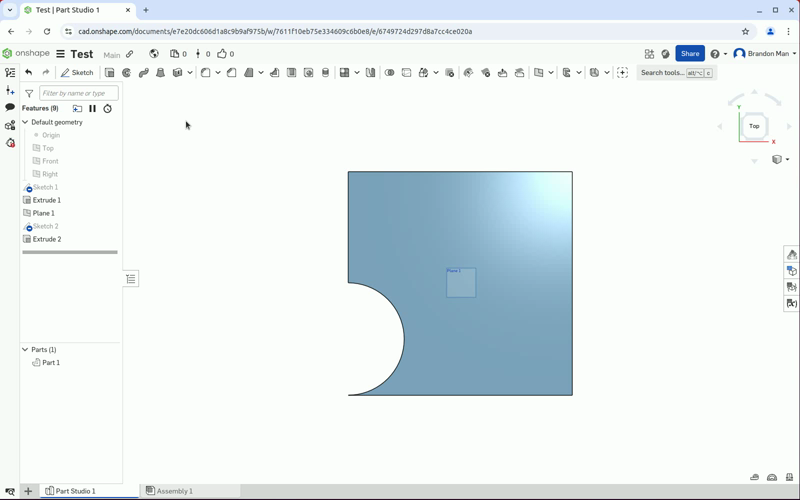
mouse_move(73, 189)
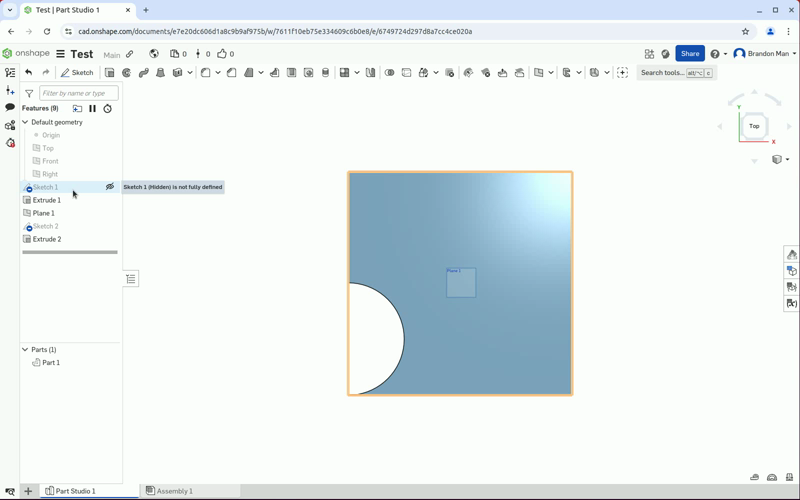
click(73, 189)
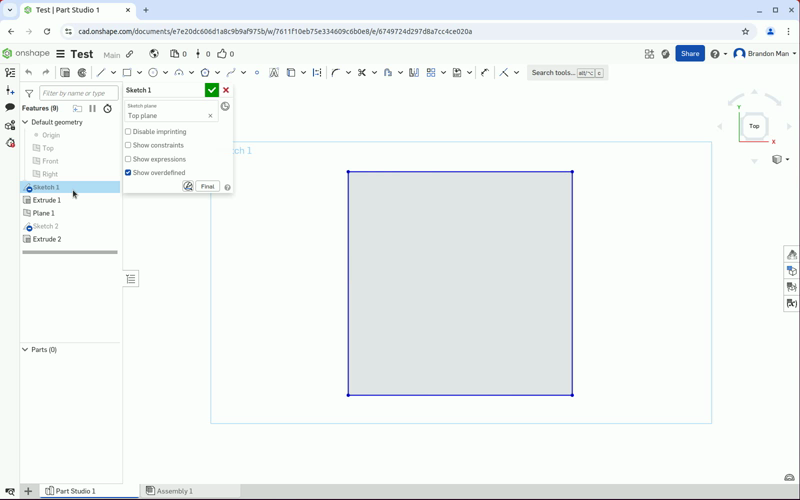
mouse_move(229, 92)
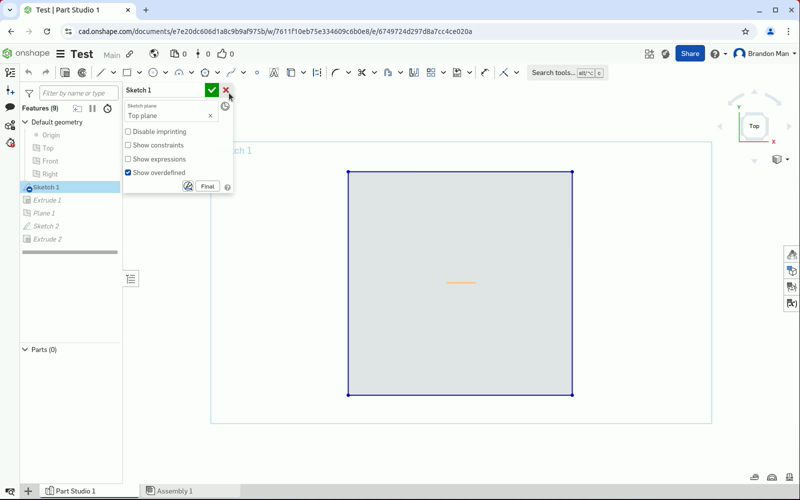
click(229, 92)
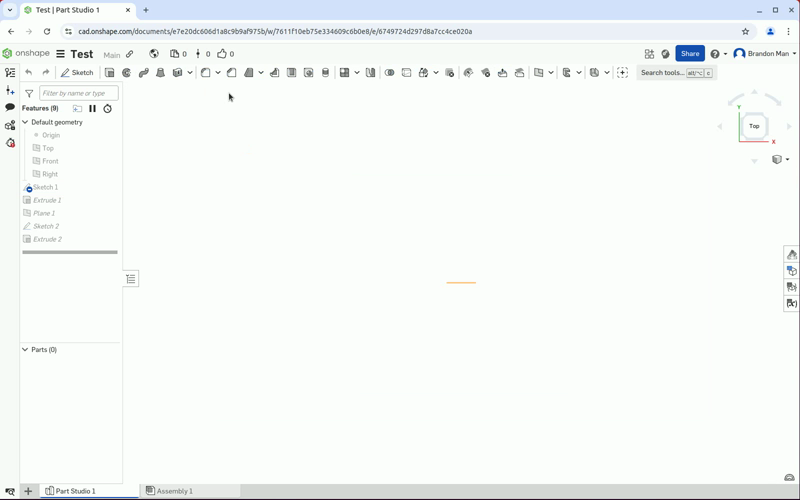
key(shift+s)
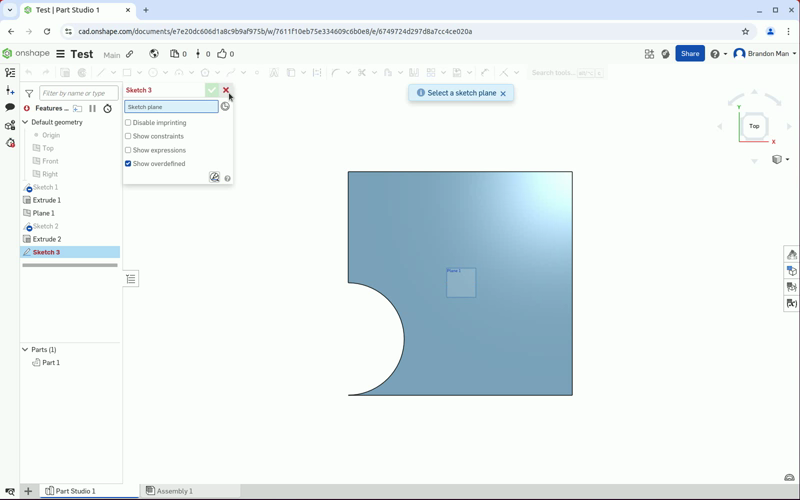
mouse_move(73, 215)
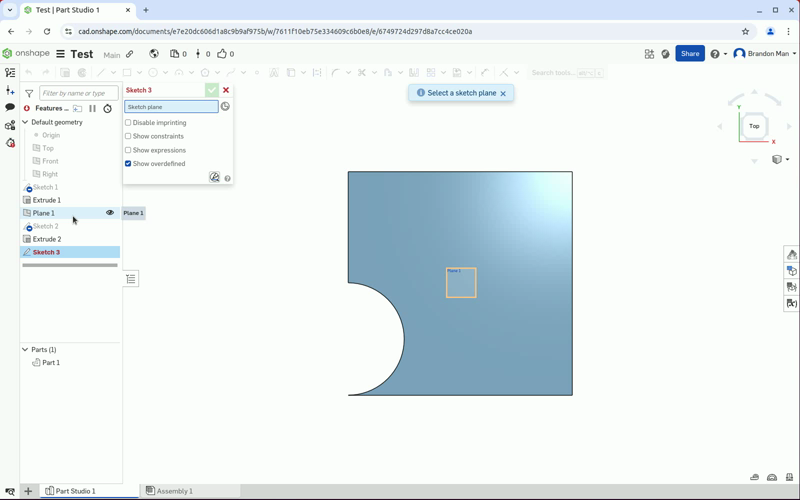
click(73, 215)
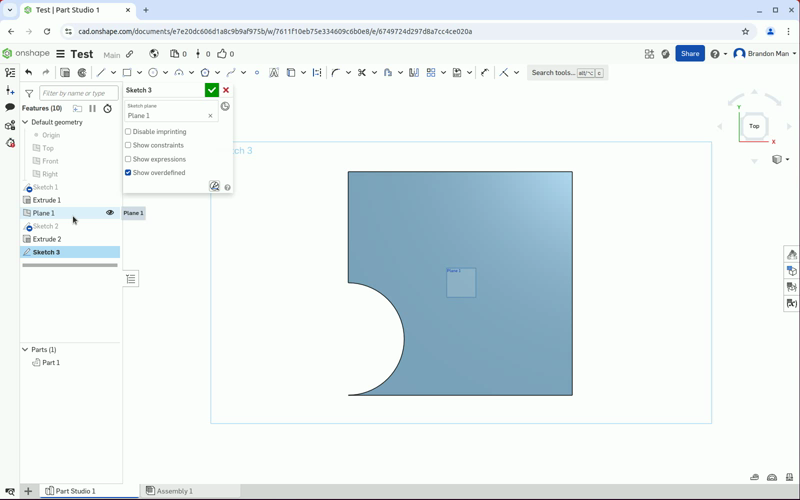
mouse_move(73, 352)
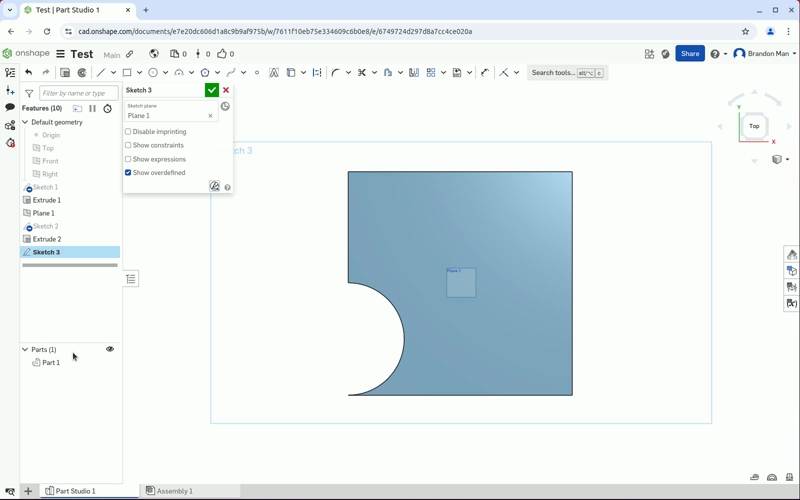
key(y)
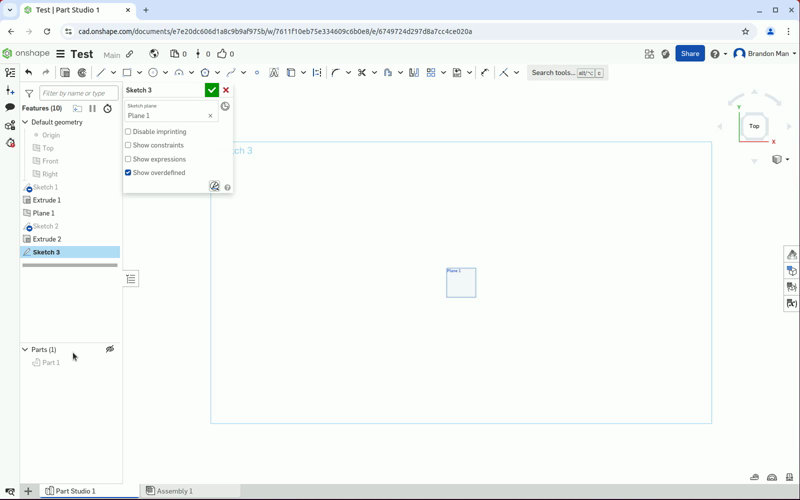
key(a)
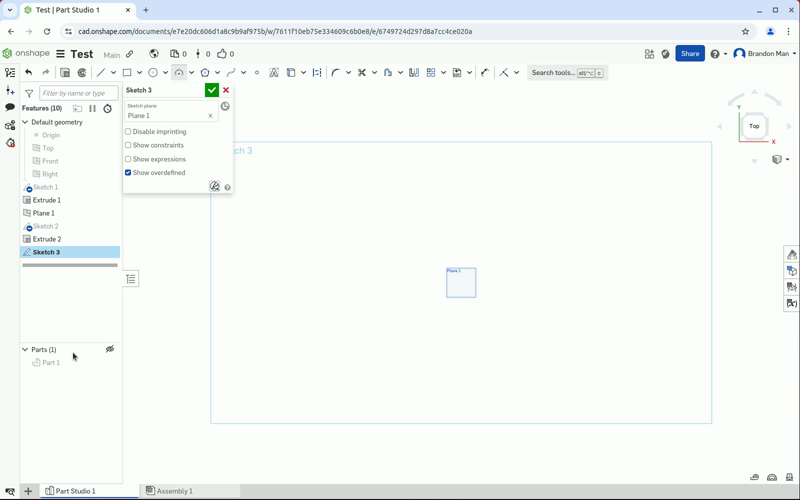
key_down(shift)
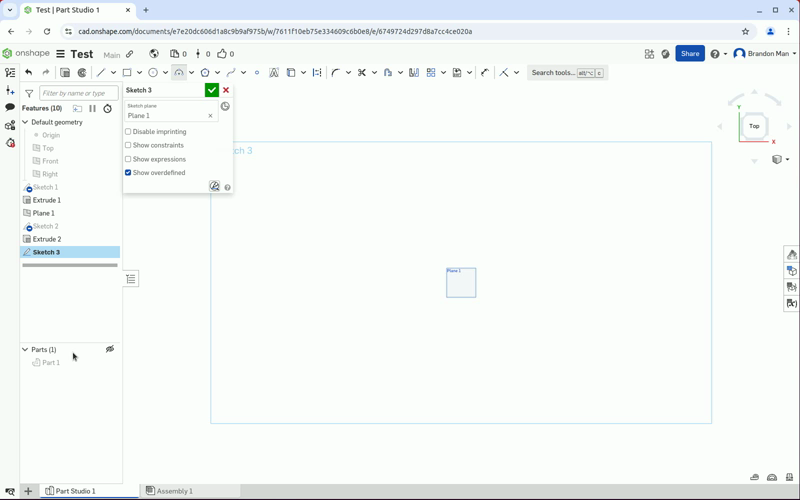
mouse_move(348, 170)
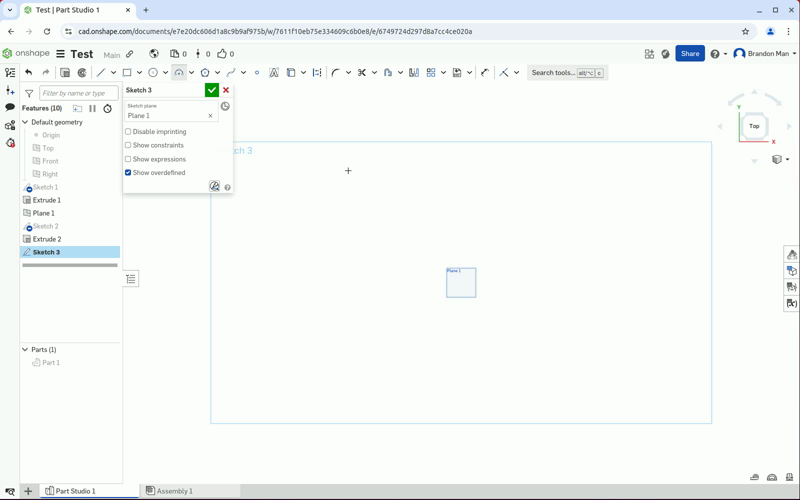
click(348, 170)
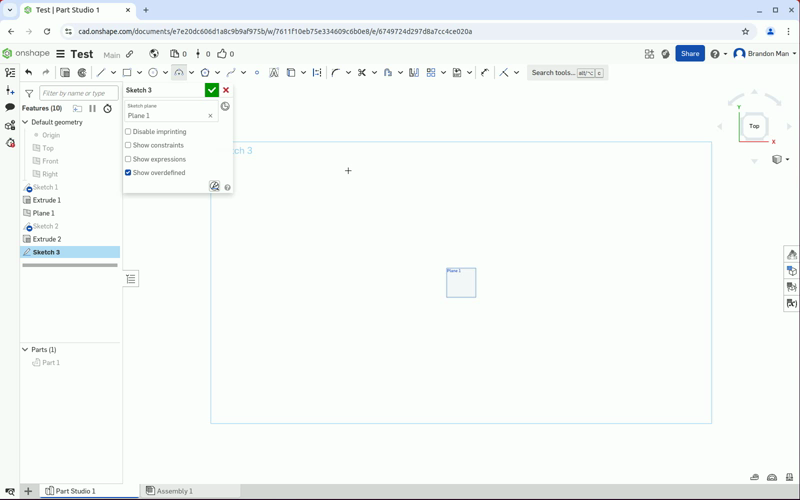
key_up(shift)
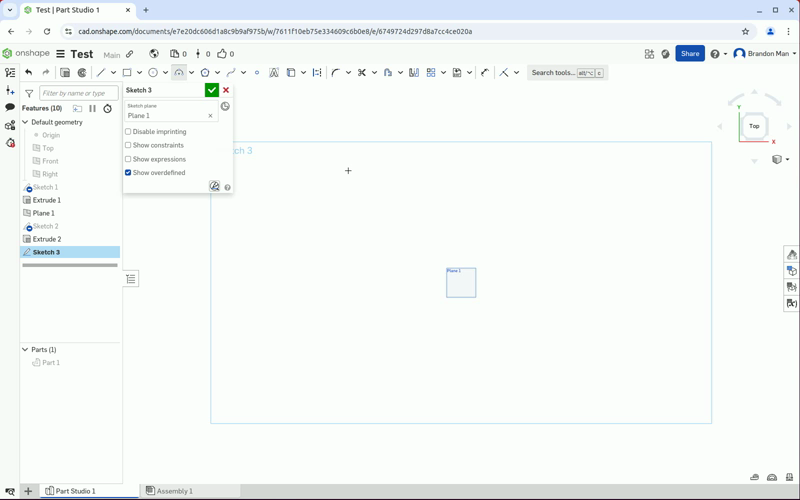
key_down(shift)
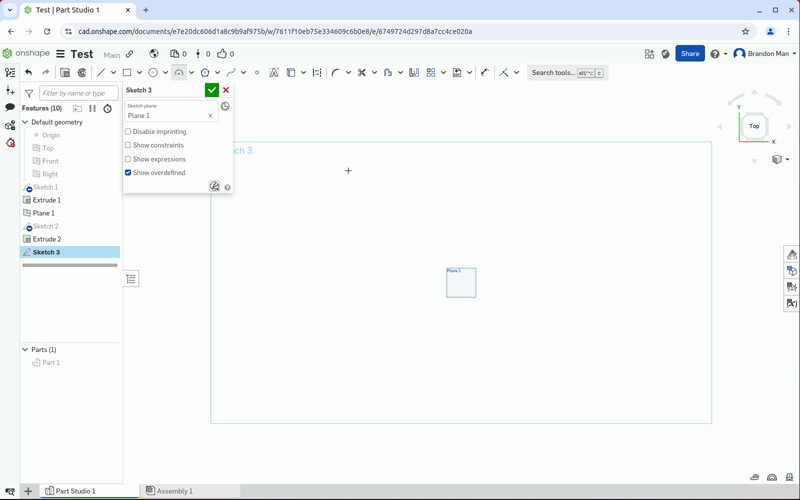
mouse_move(460, 170)
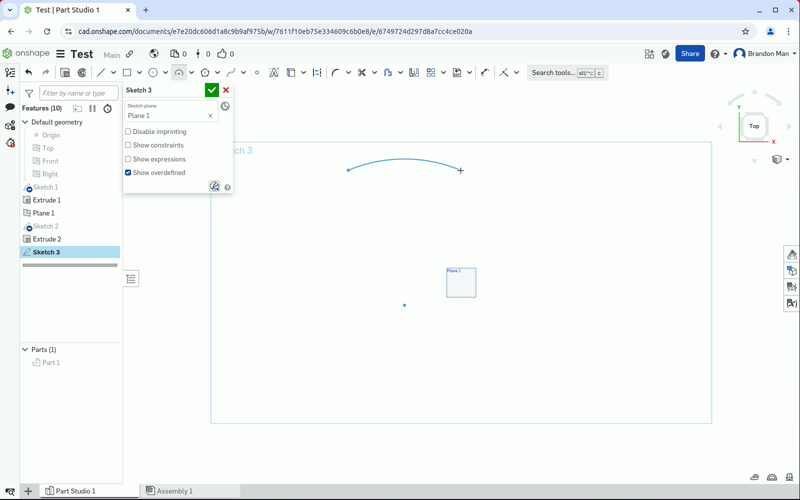
click(460, 170)
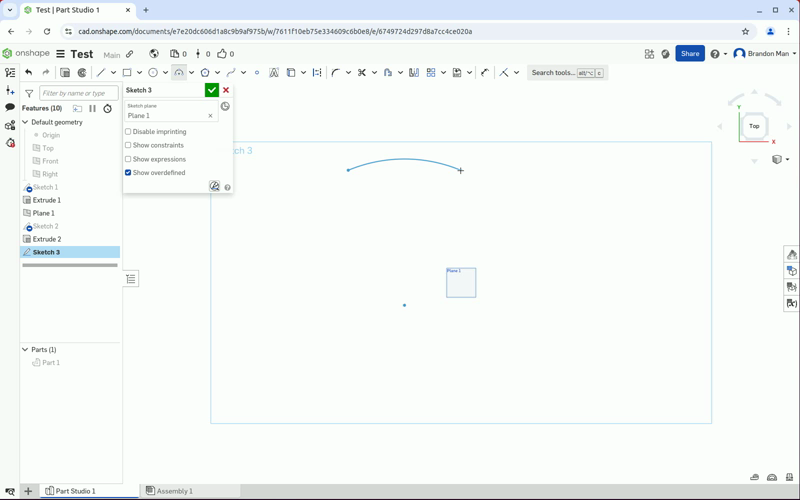
mouse_move(404, 226)
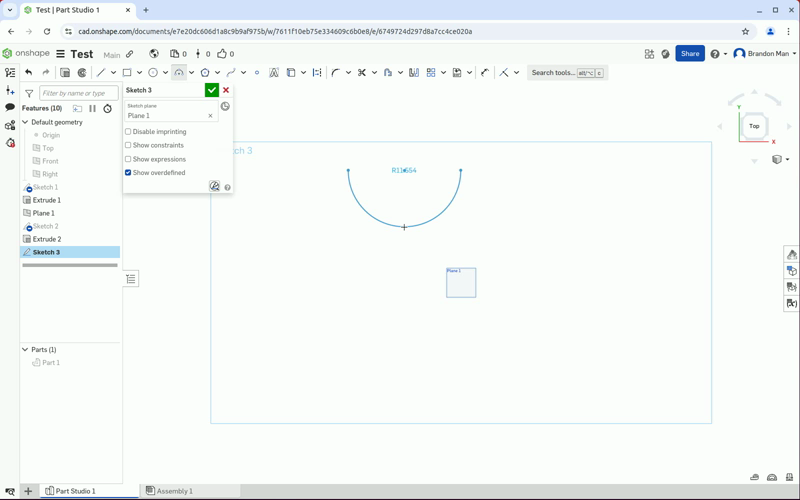
click(404, 226)
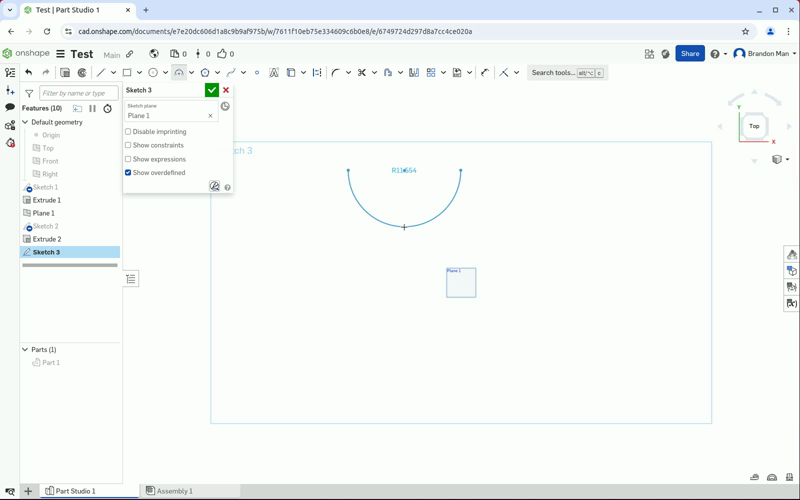
key_up(shift)
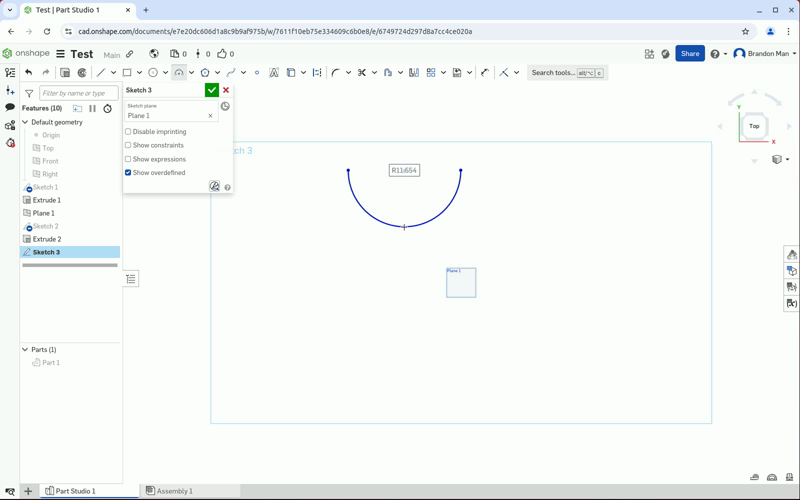
key(esc)
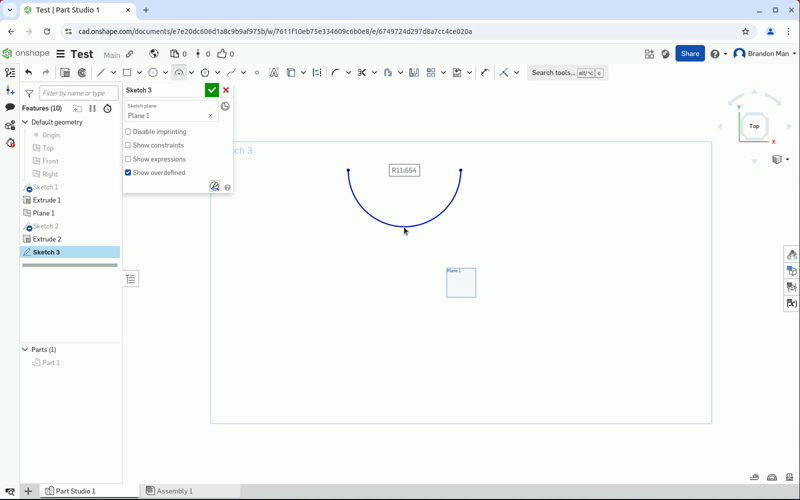
key(l)
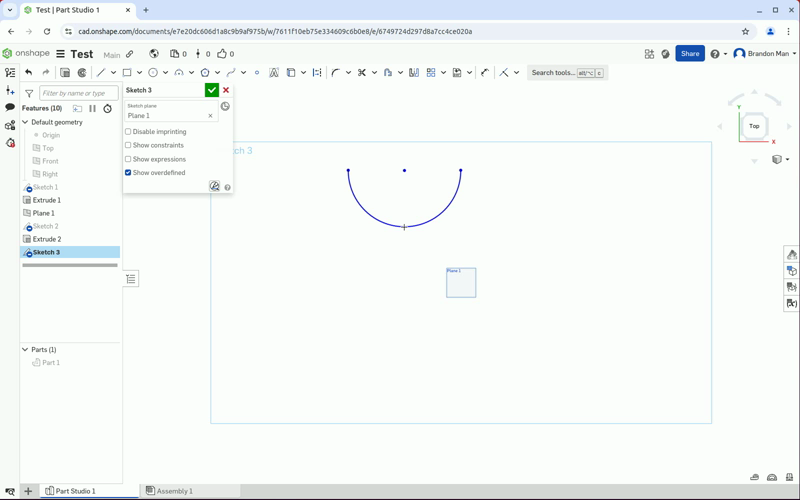
mouse_move(460, 170)
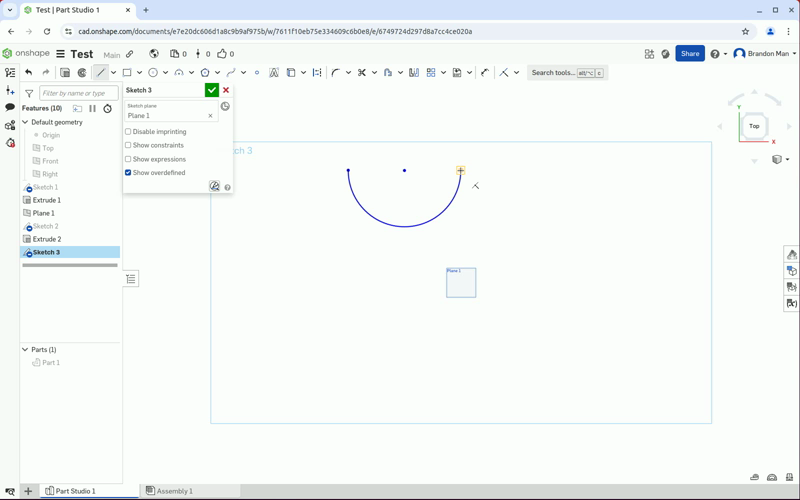
click(460, 170)
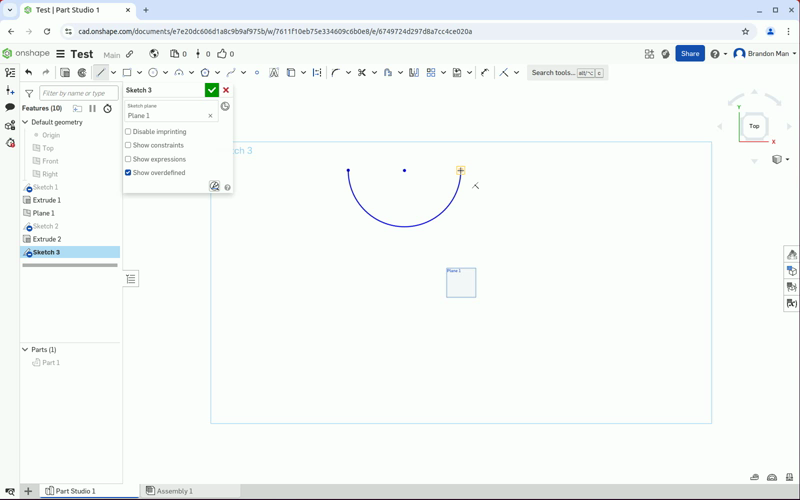
key_down(shift)
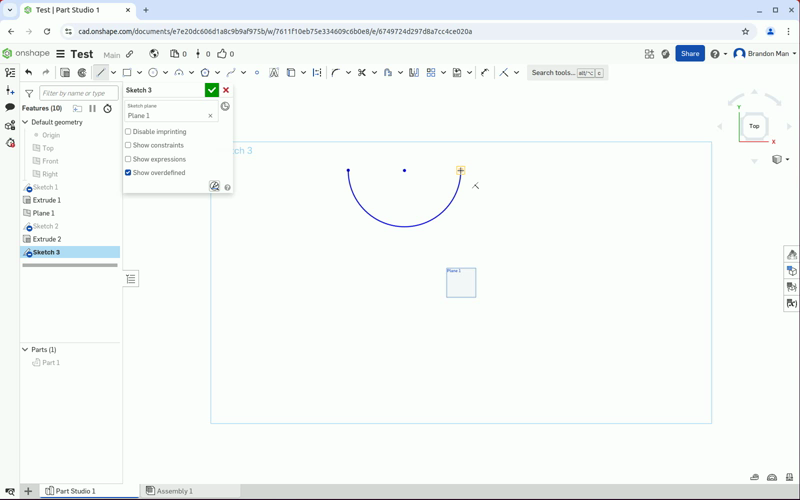
mouse_move(348, 170)
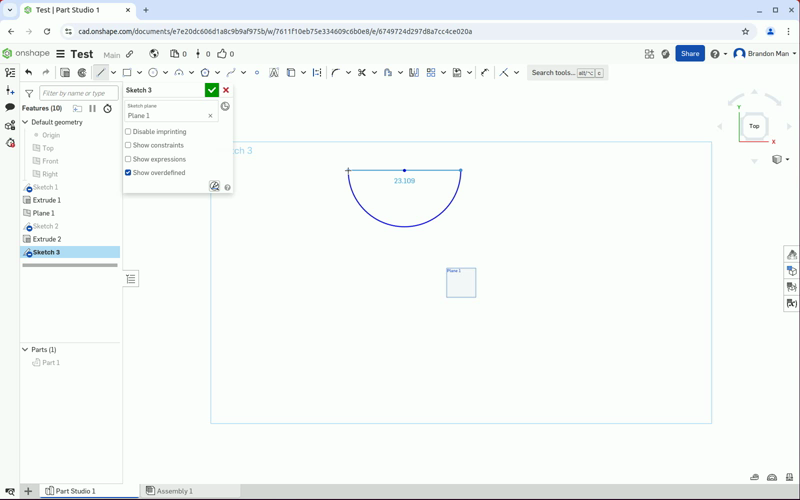
key_up(shift)
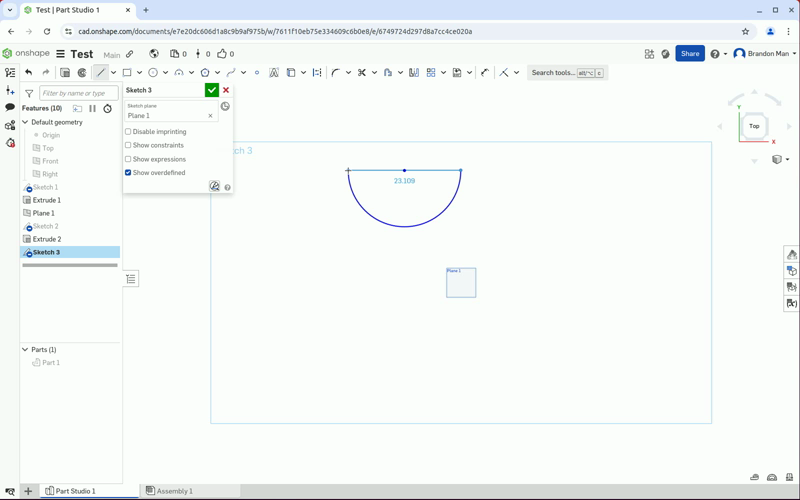
click(348, 170)
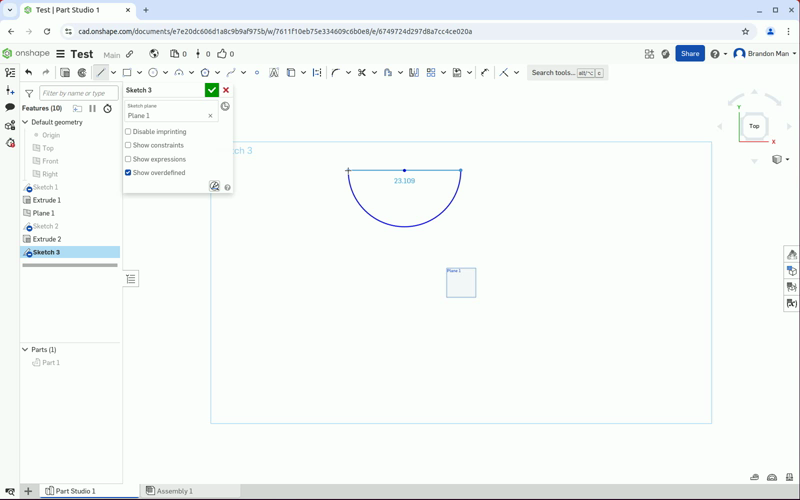
key(esc)
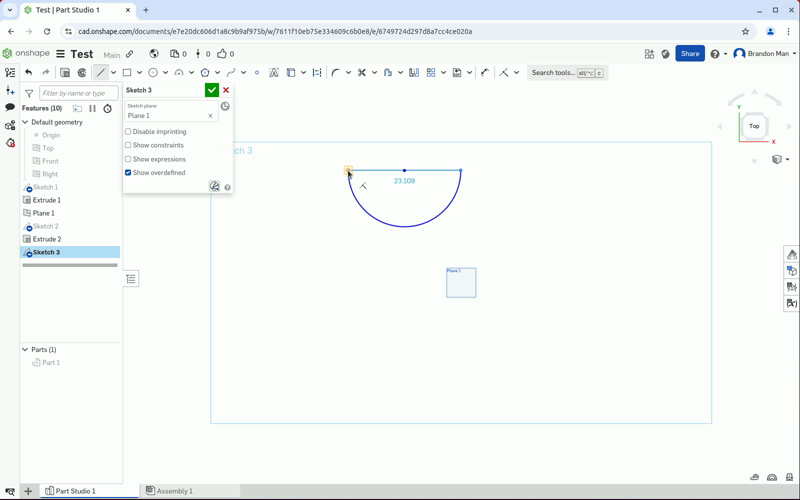
mouse_move(395, 181)
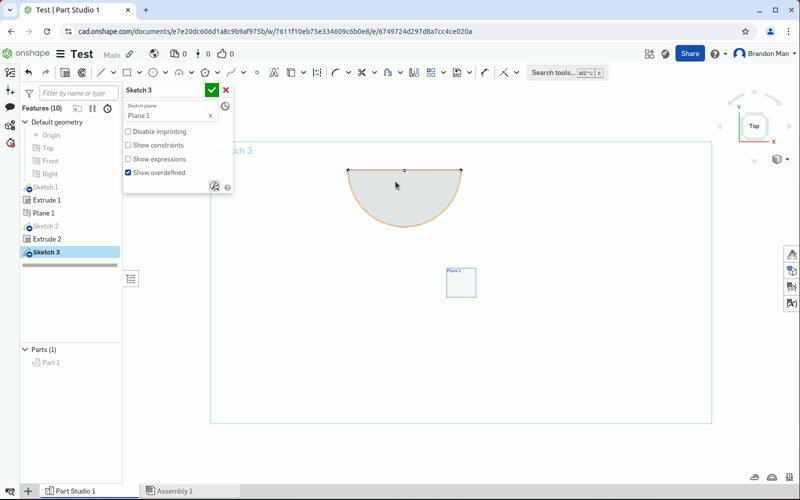
scroll(6)
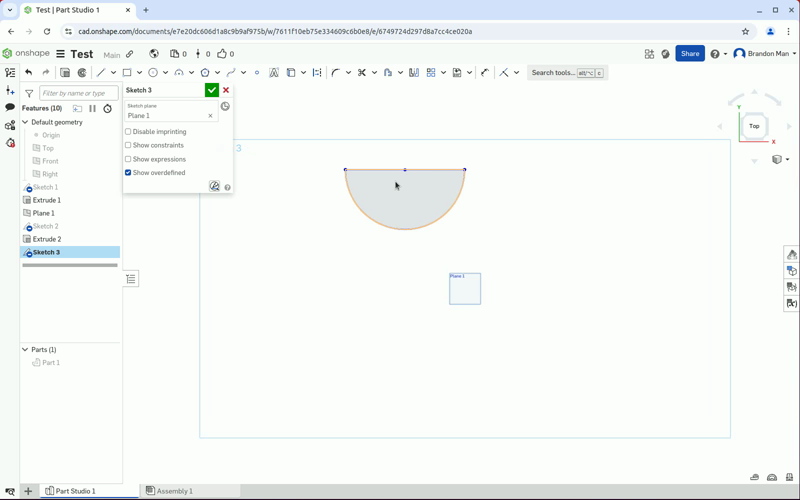
scroll(6)
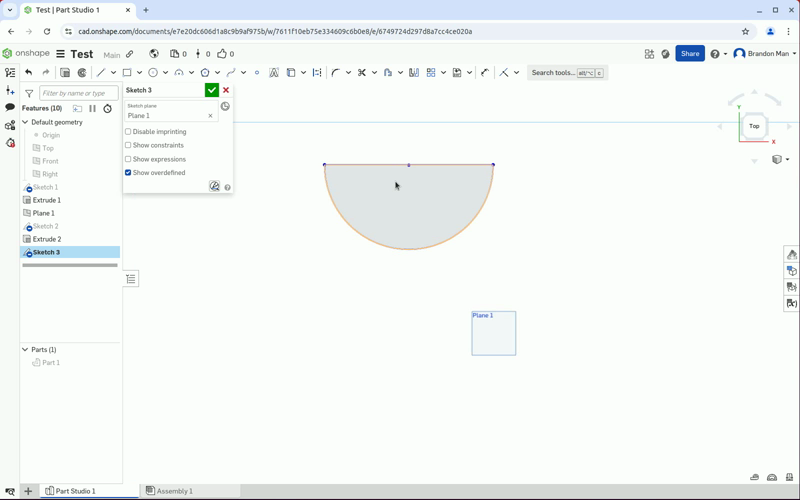
scroll(6)
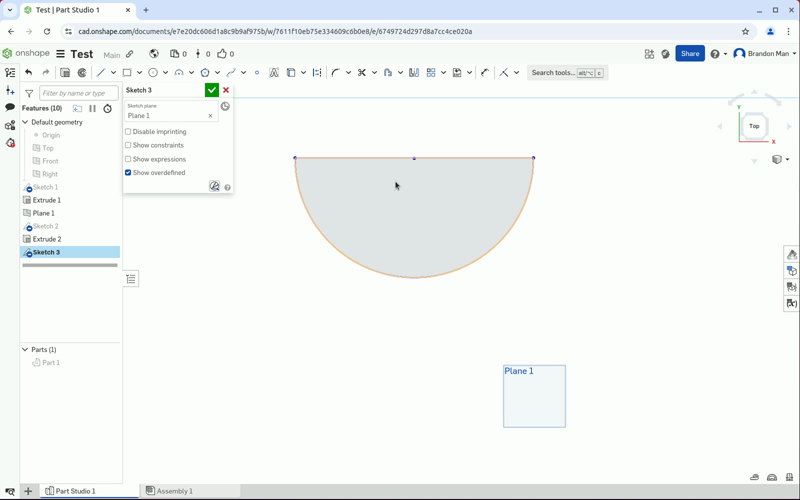
scroll(6)
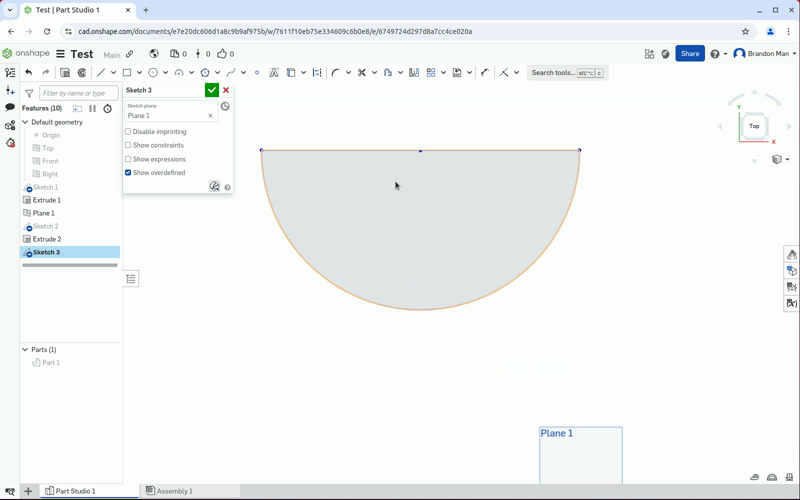
scroll(6)
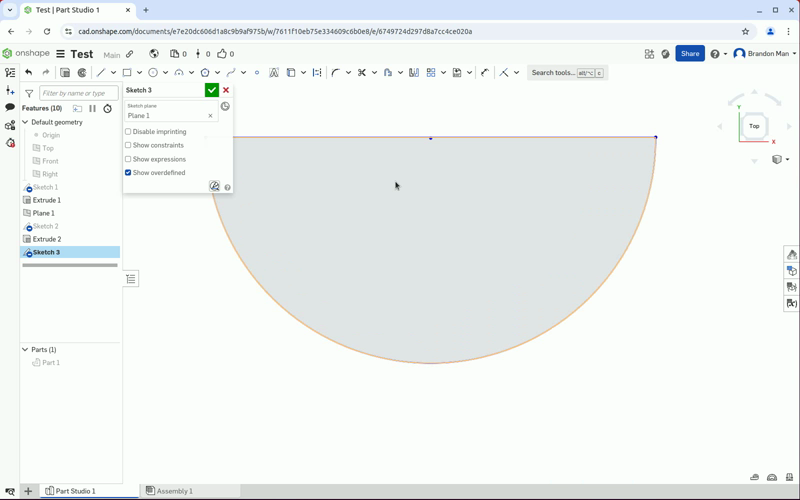
scroll(6)
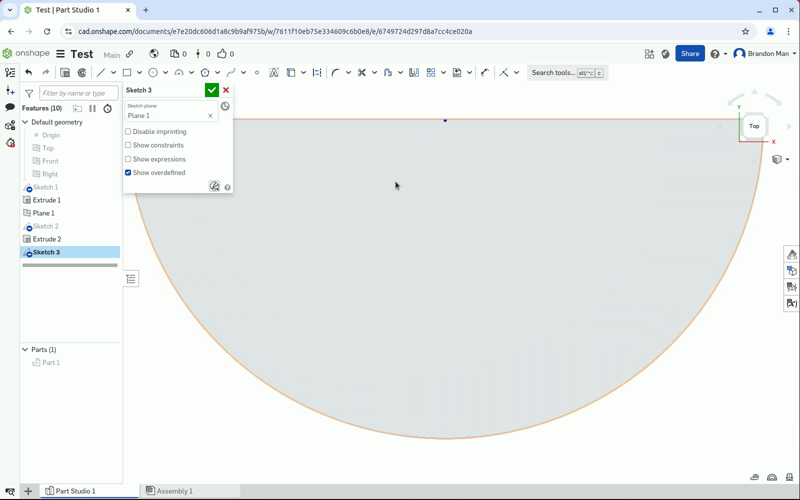
scroll(6)
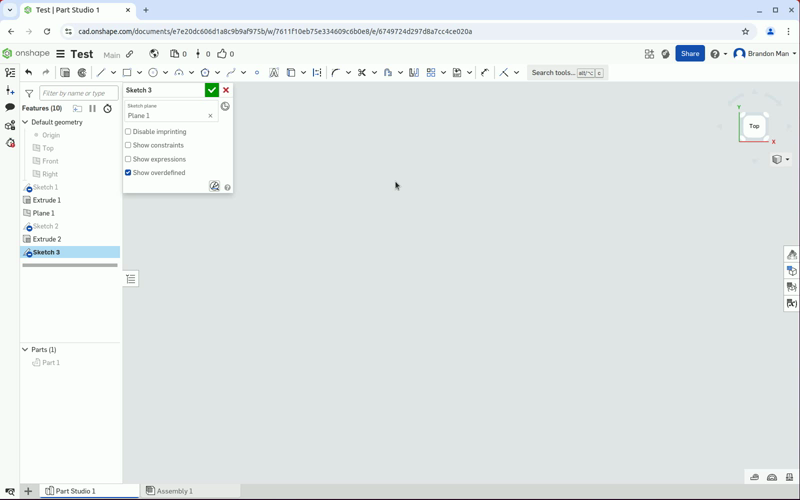
click(395, 181)
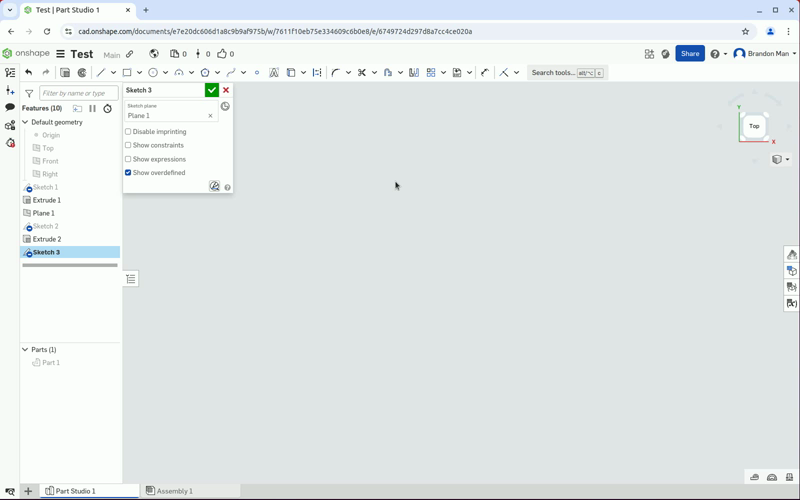
scroll(-6)
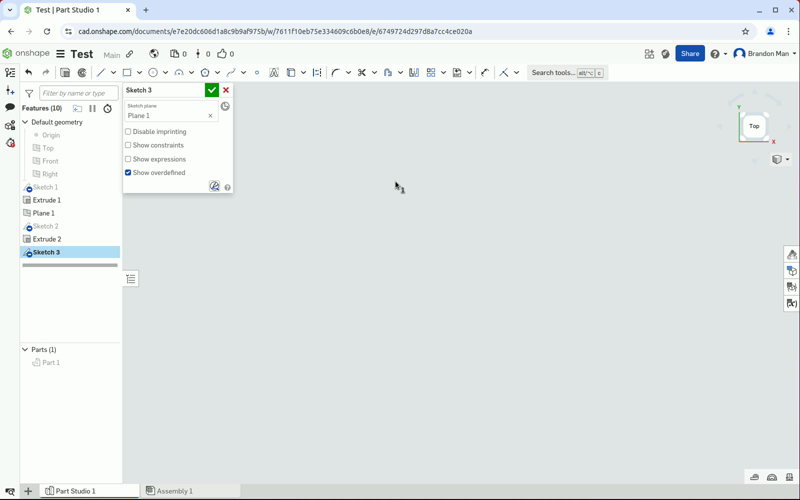
scroll(-6)
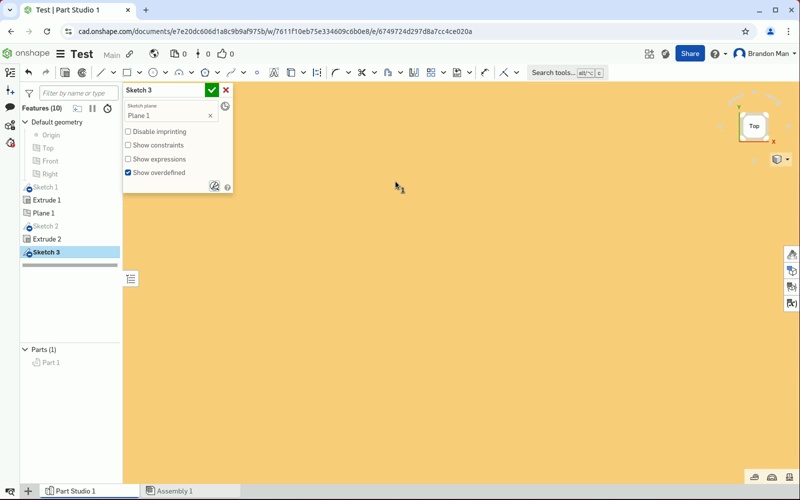
scroll(-6)
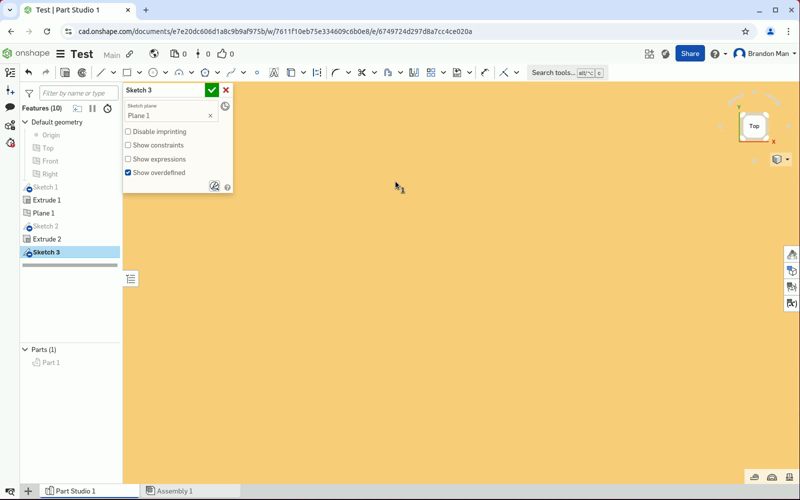
scroll(-6)
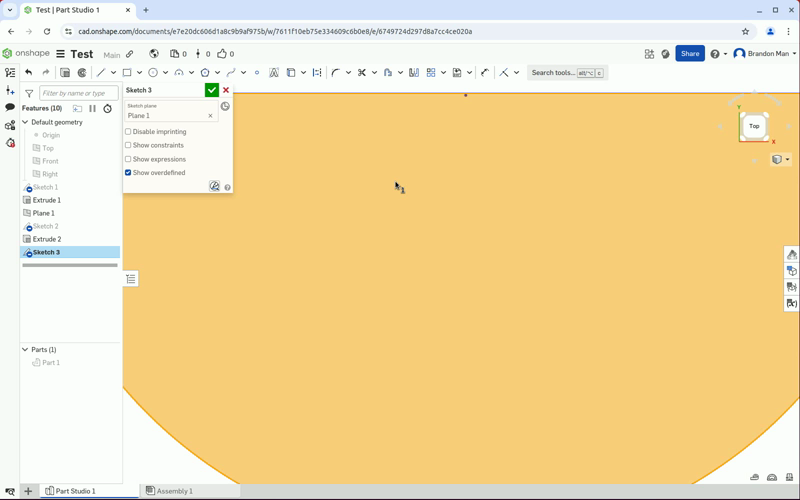
scroll(-6)
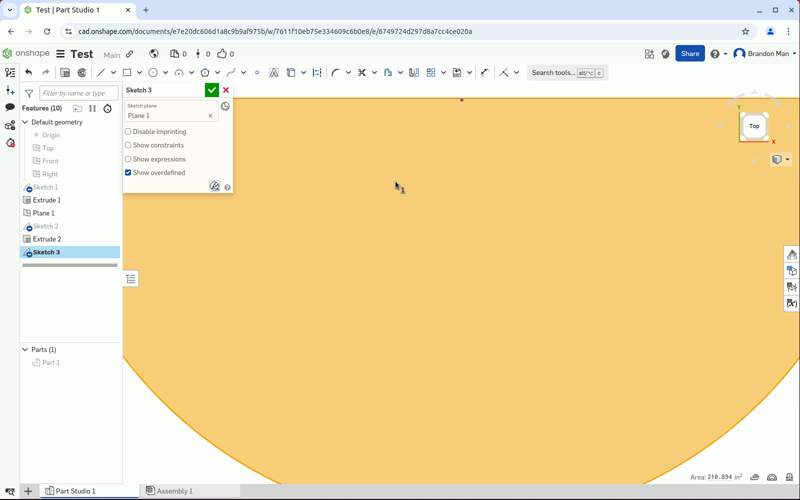
scroll(-6)
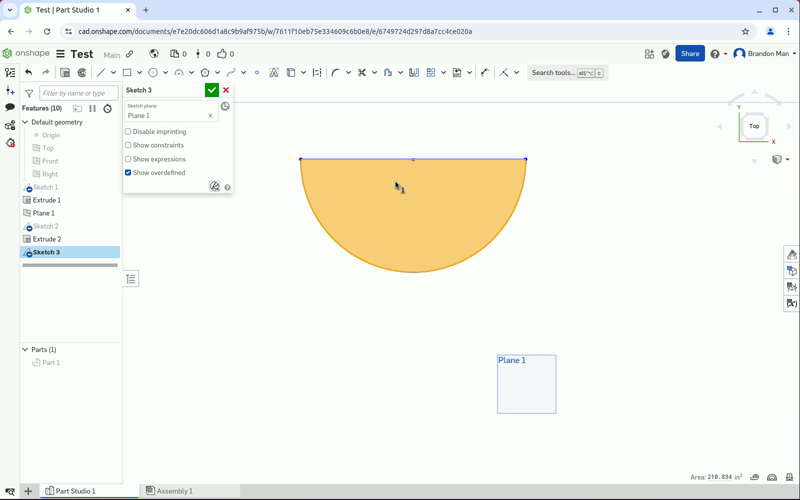
scroll(-6)
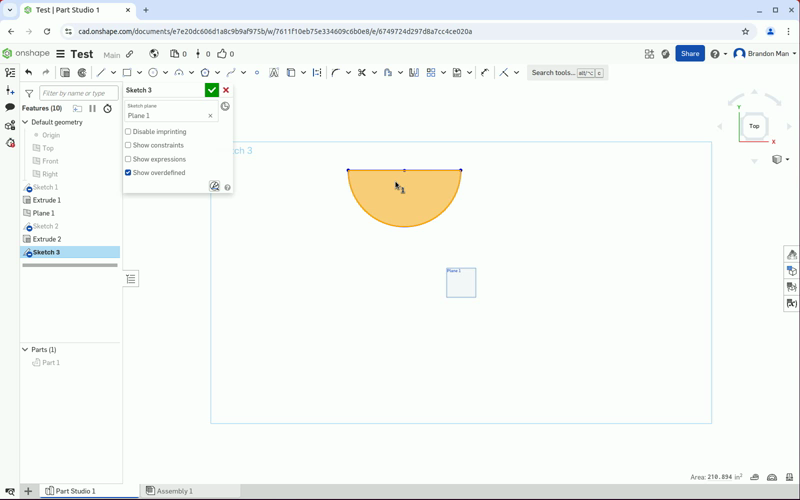
mouse_move(73, 352)
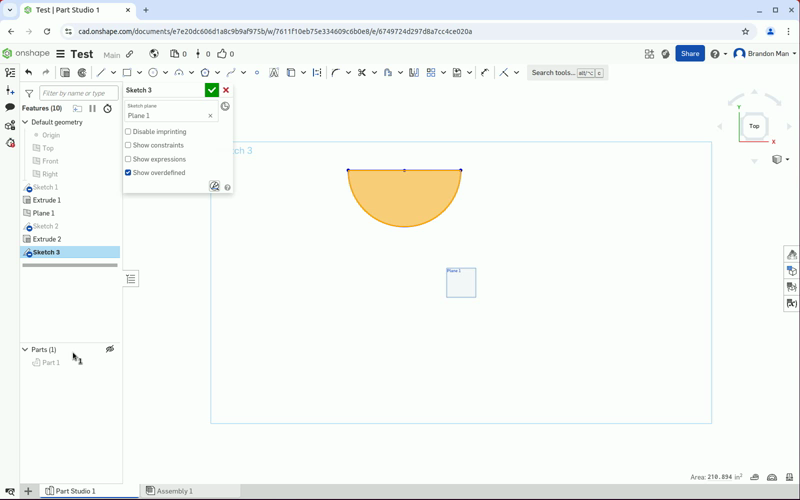
key(shift+y)
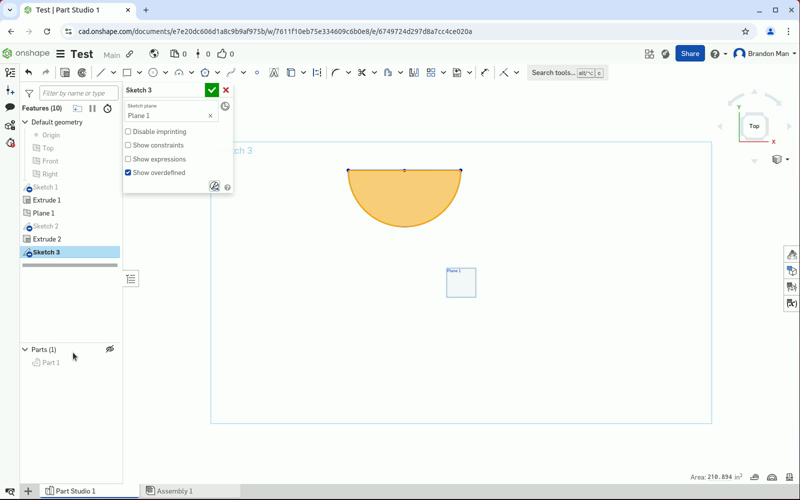
key(shift+e)
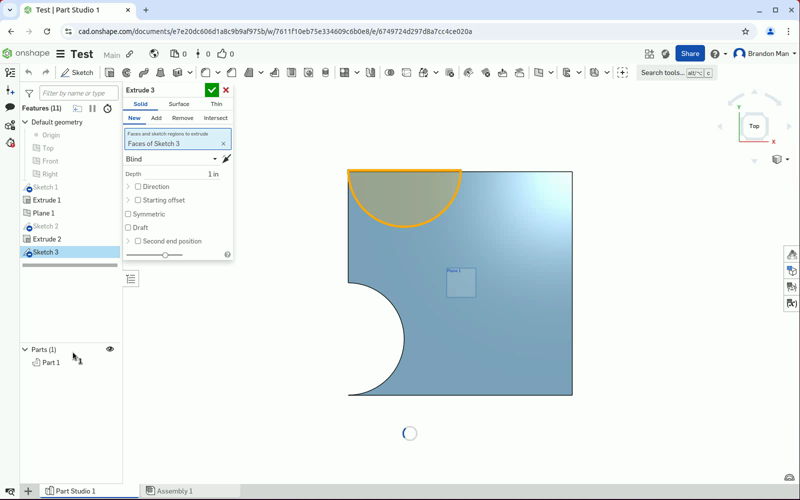
mouse_move(143, 106)
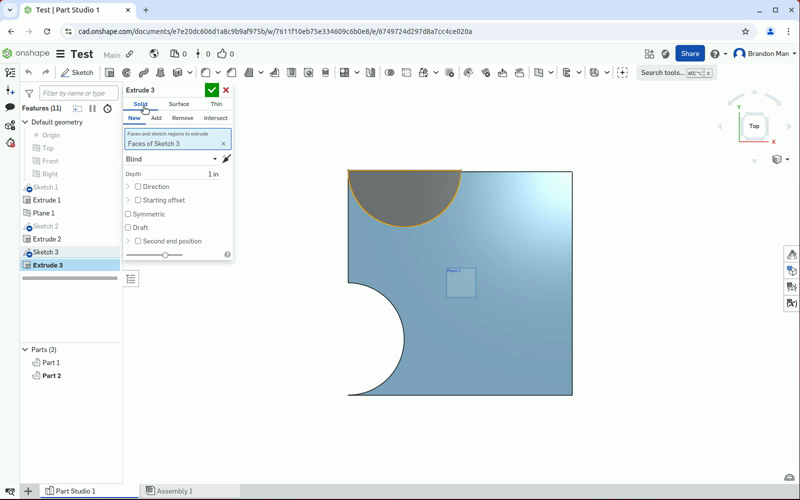
click(143, 106)
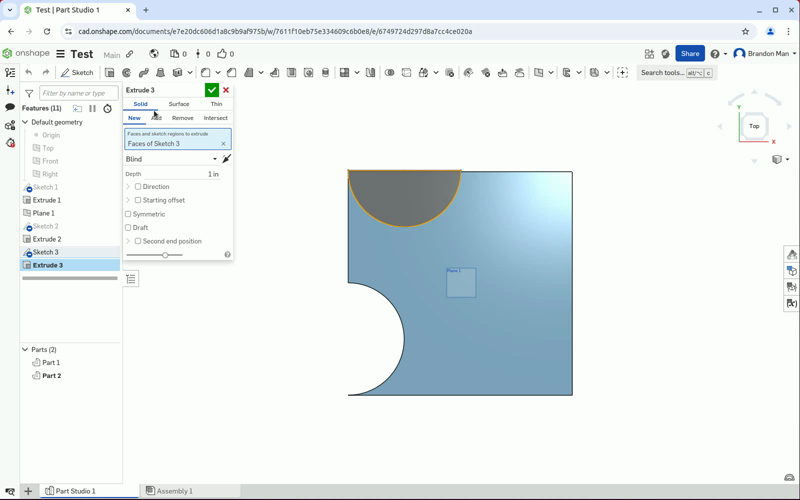
mouse_move(186, 120)
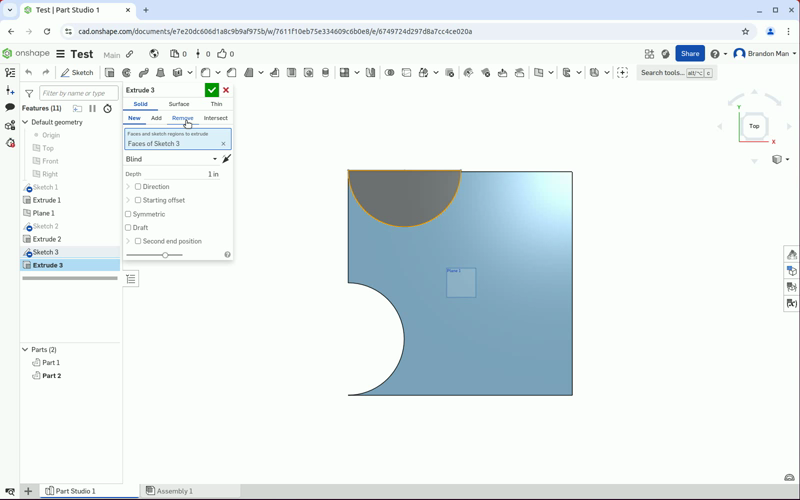
click(186, 120)
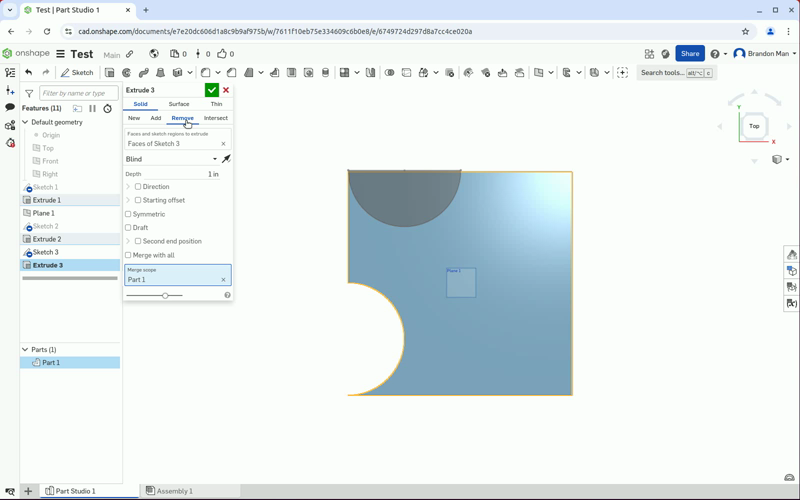
key(tab, 4)
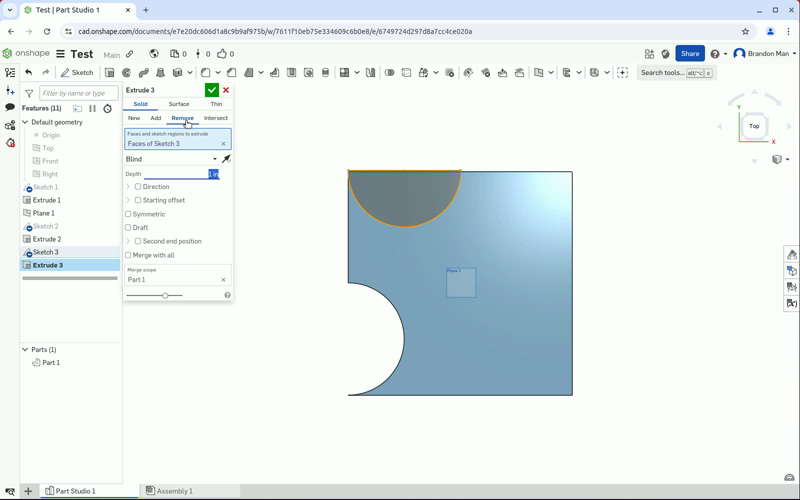
text(2.889)
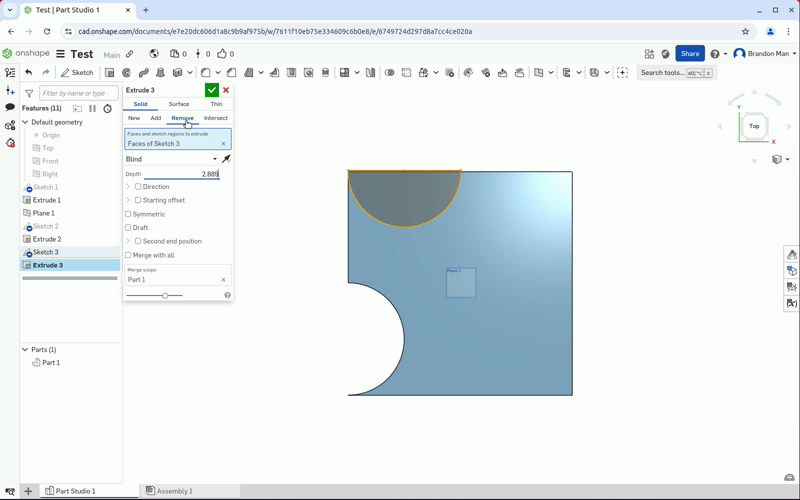
key(tab, 6)
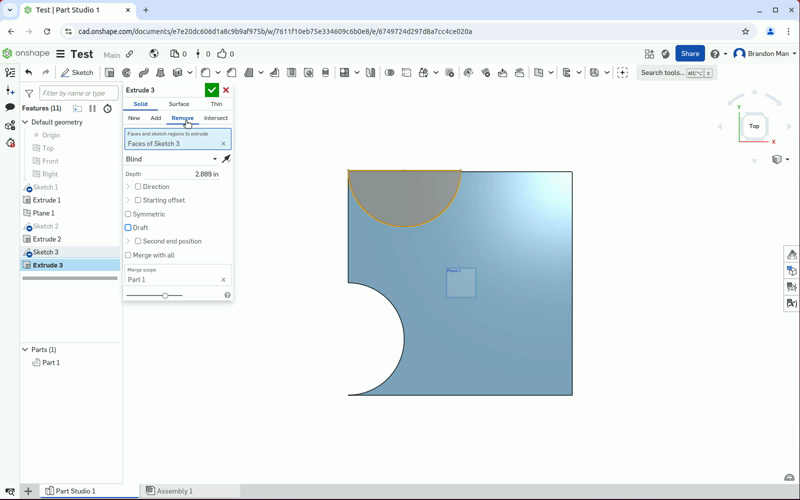
key(space)
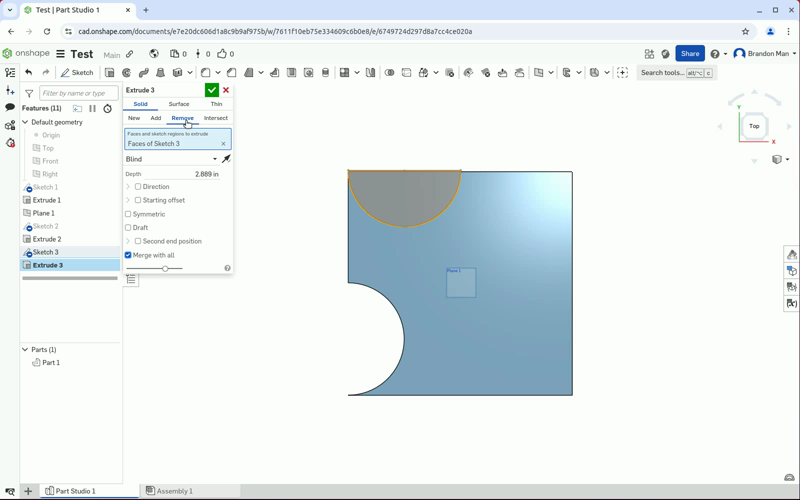
key(enter)
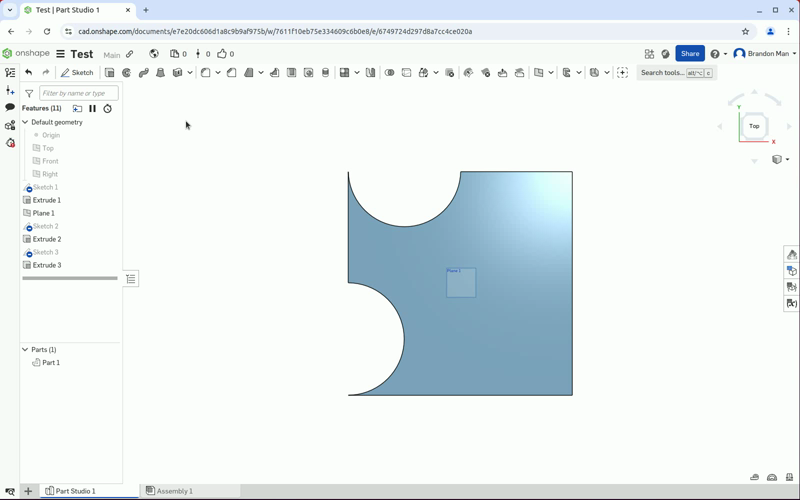
key(shift+h)
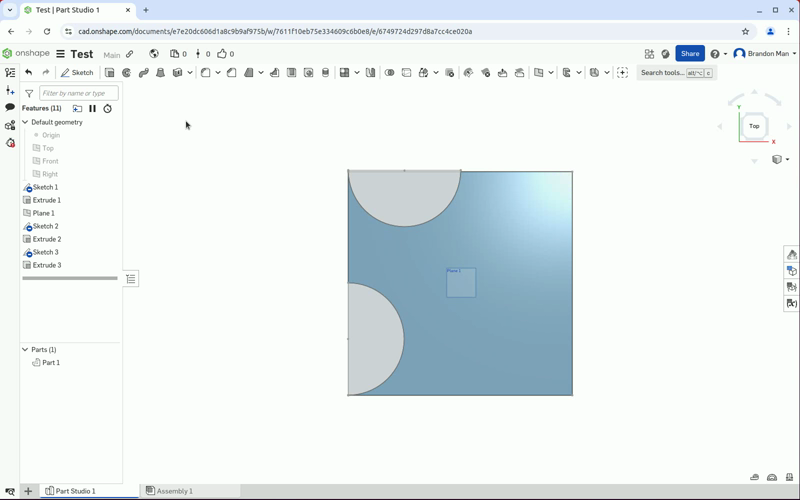
key(shift+h)
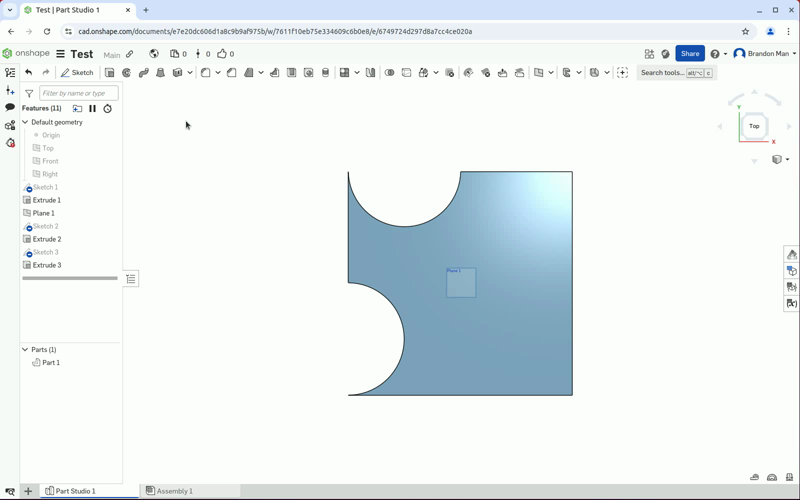
mouse_move(73, 189)
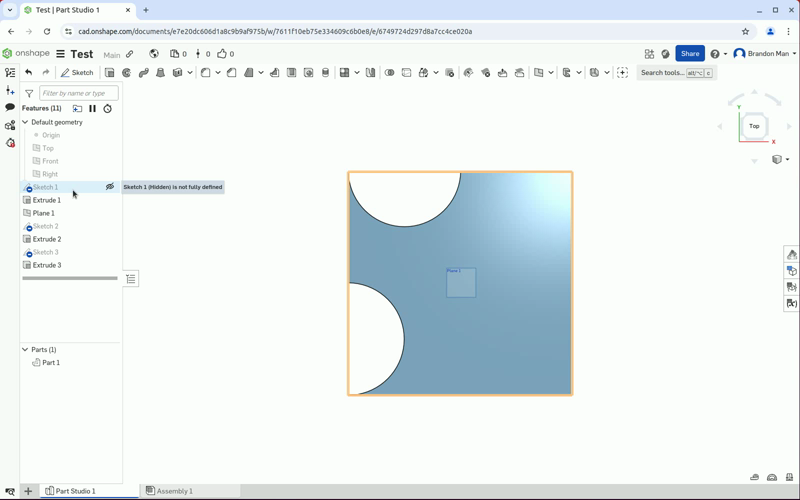
click(73, 189)
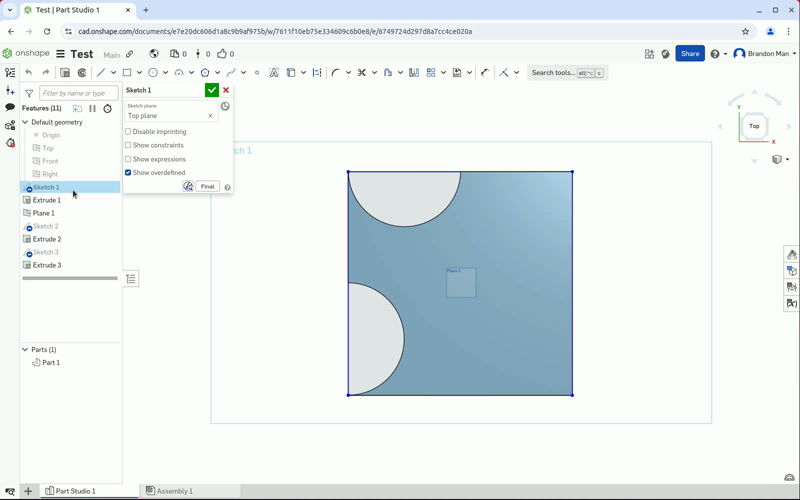
mouse_move(229, 92)
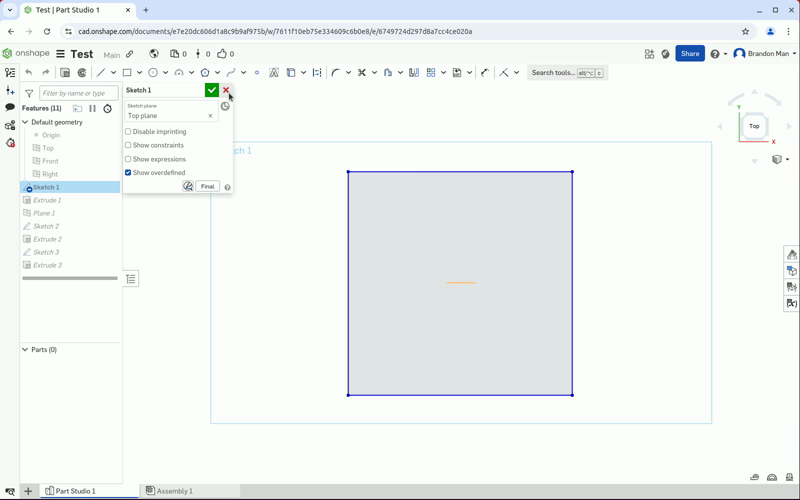
click(229, 92)
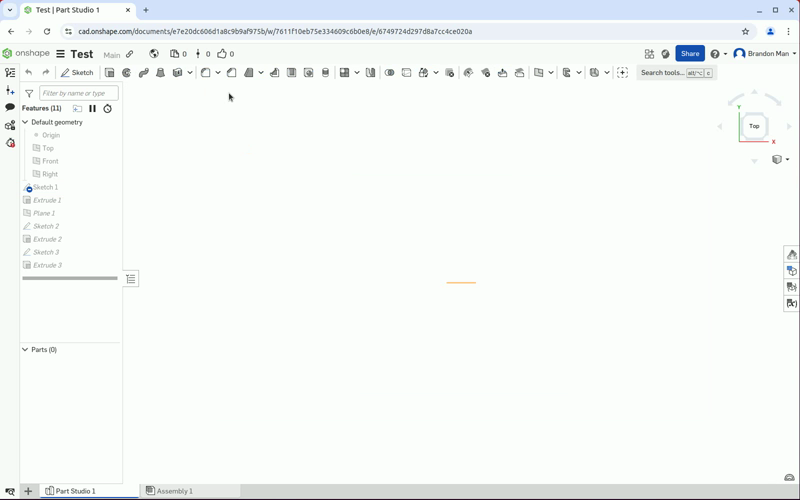
key(shift+s)
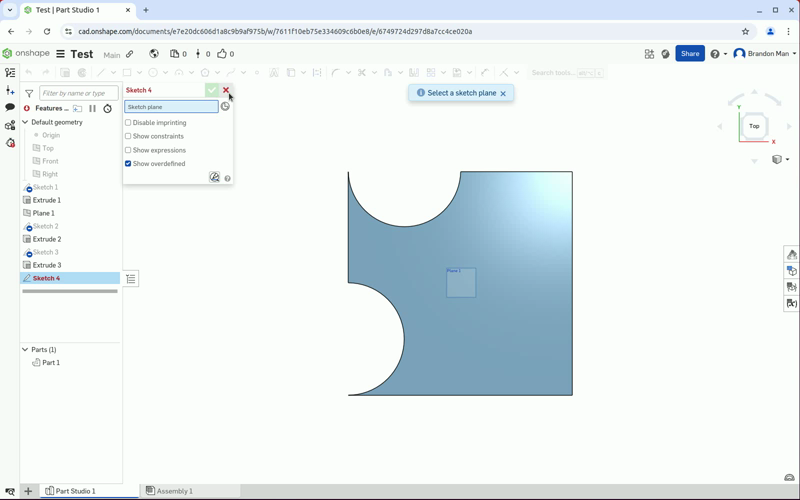
mouse_move(73, 215)
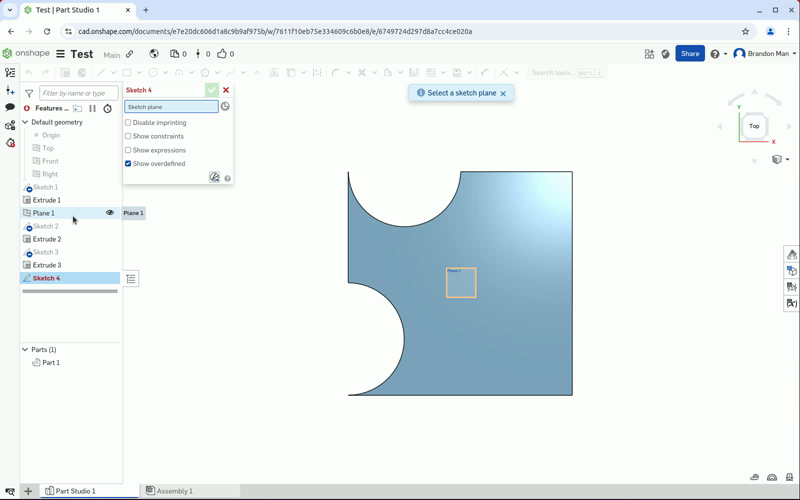
click(73, 215)
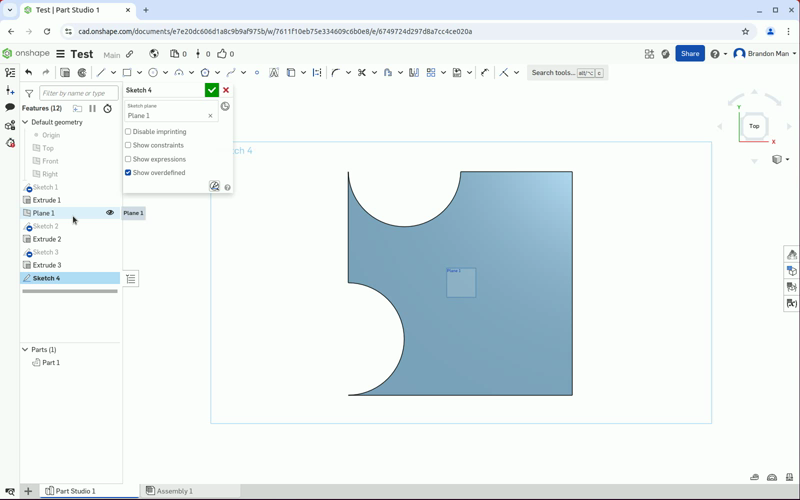
mouse_move(73, 352)
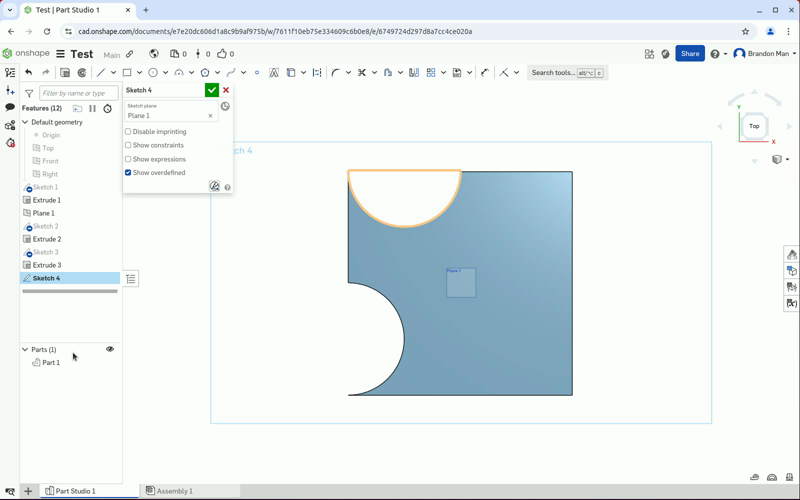
key(y)
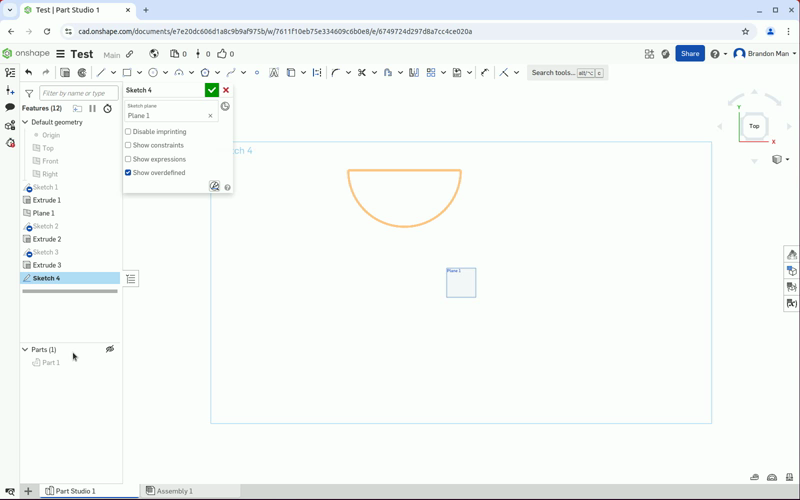
key(l)
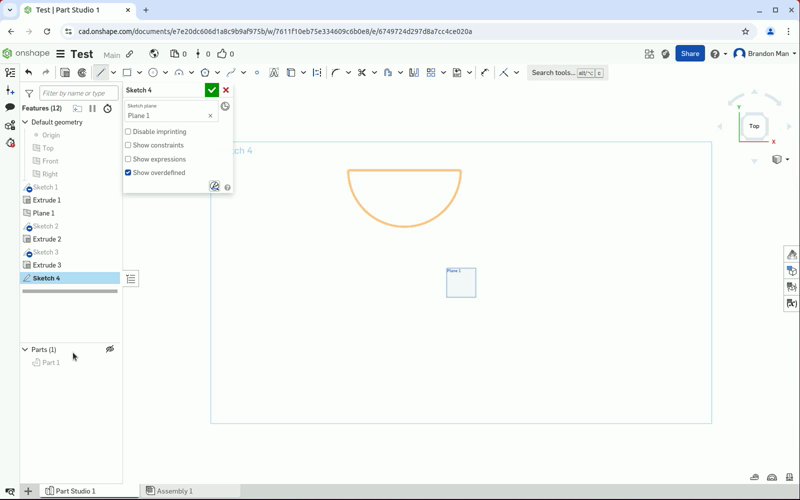
key_down(shift)
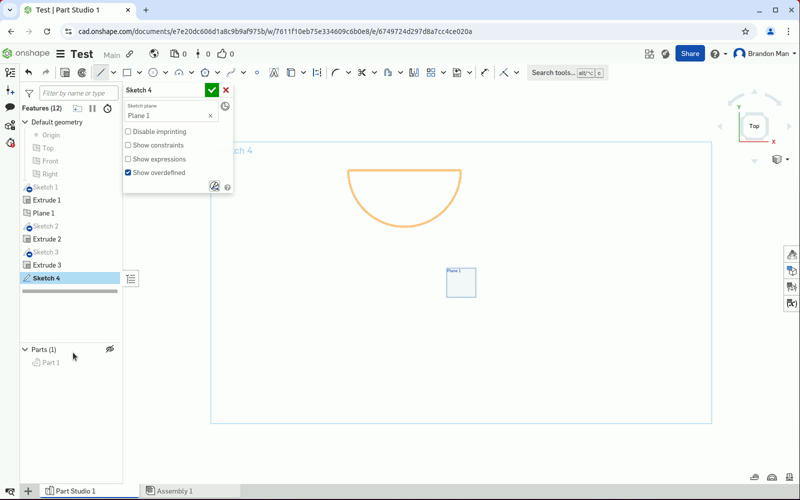
mouse_move(573, 282)
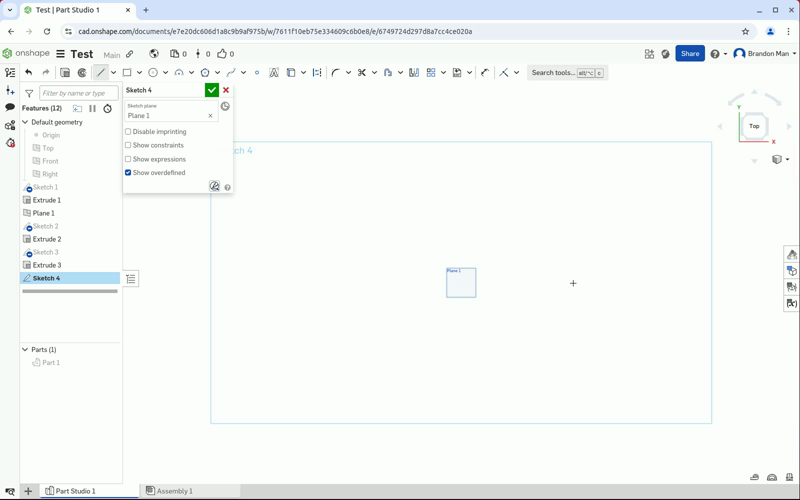
click(573, 282)
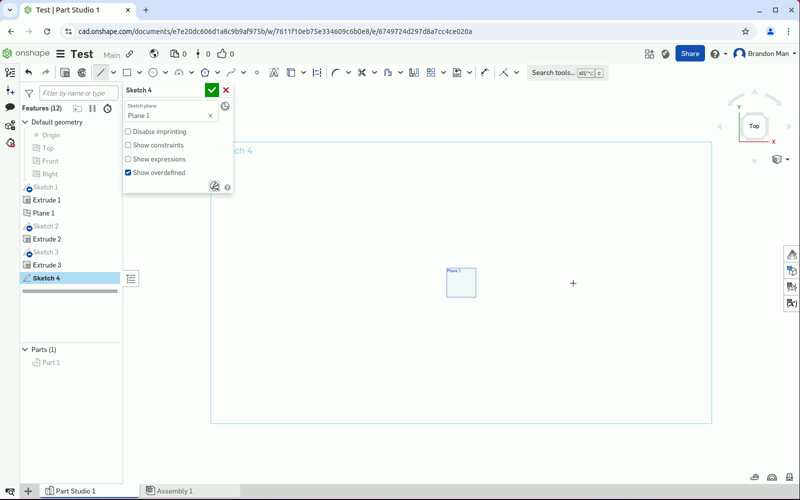
key_up(shift)
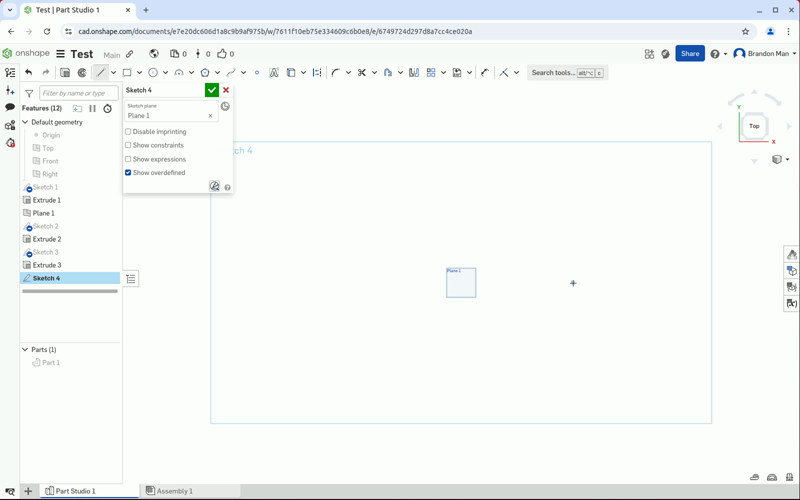
key_down(shift)
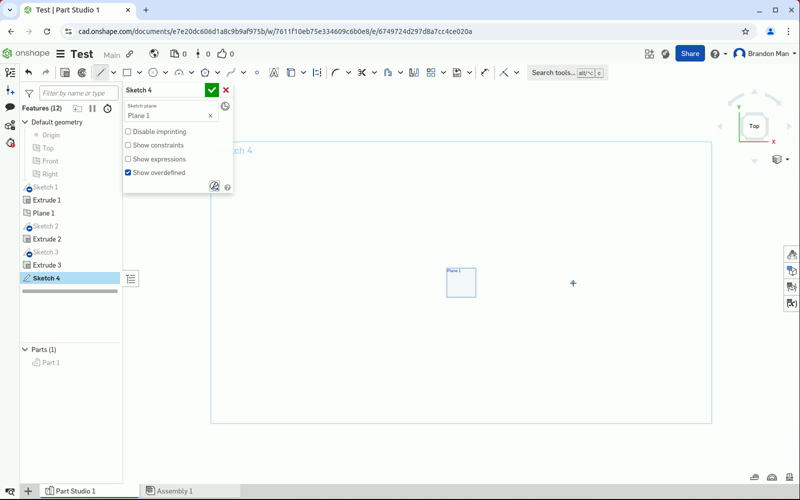
mouse_move(573, 170)
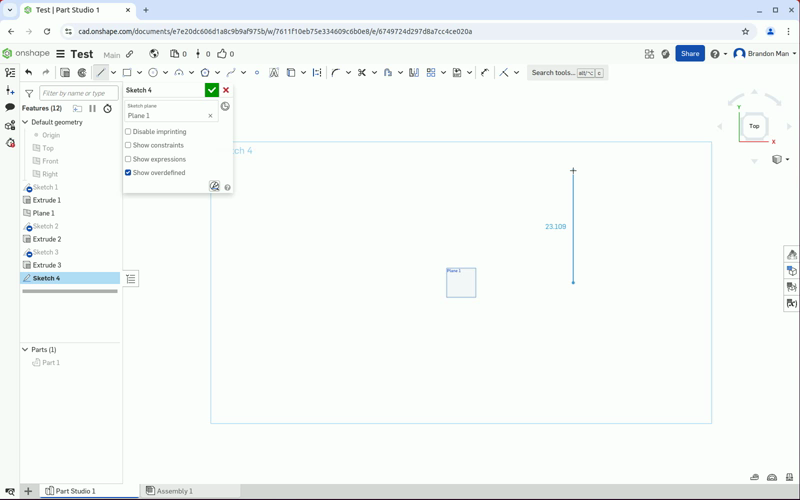
click(573, 170)
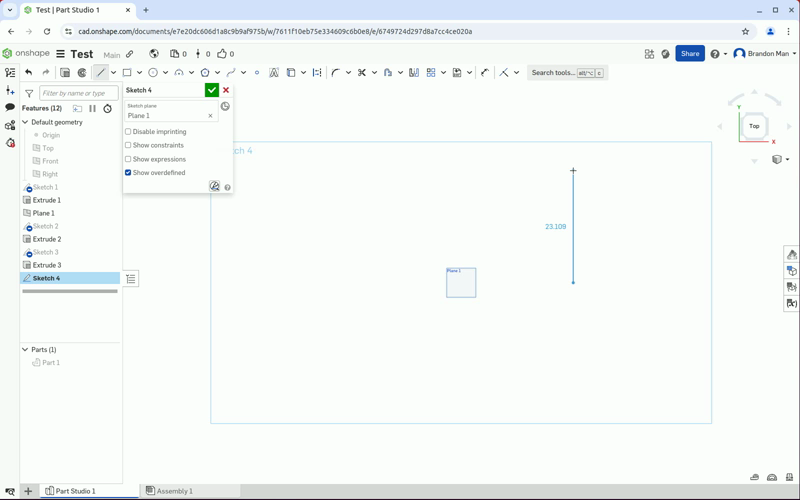
key_up(shift)
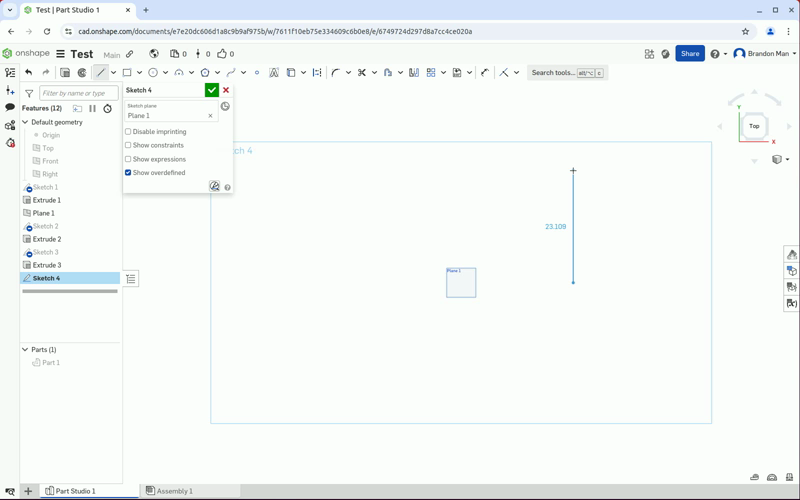
key(esc)
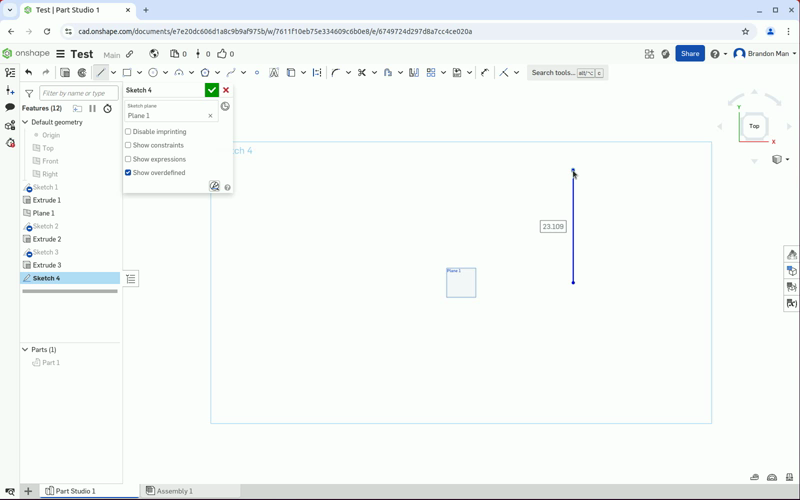
key(a)
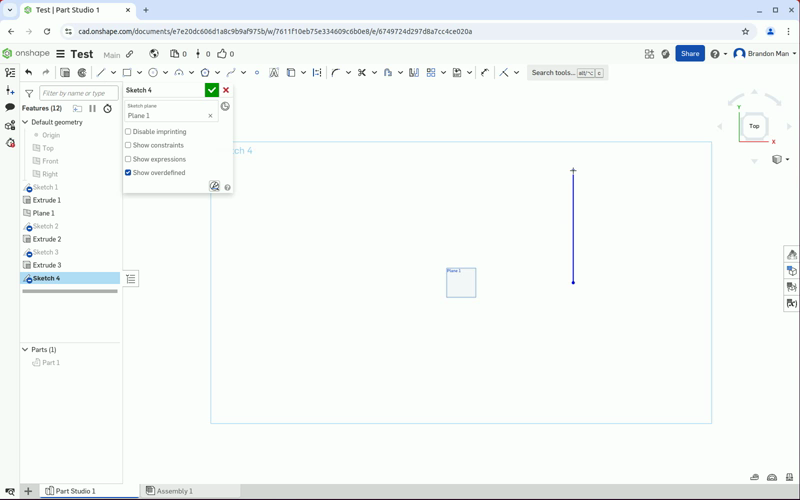
mouse_move(573, 170)
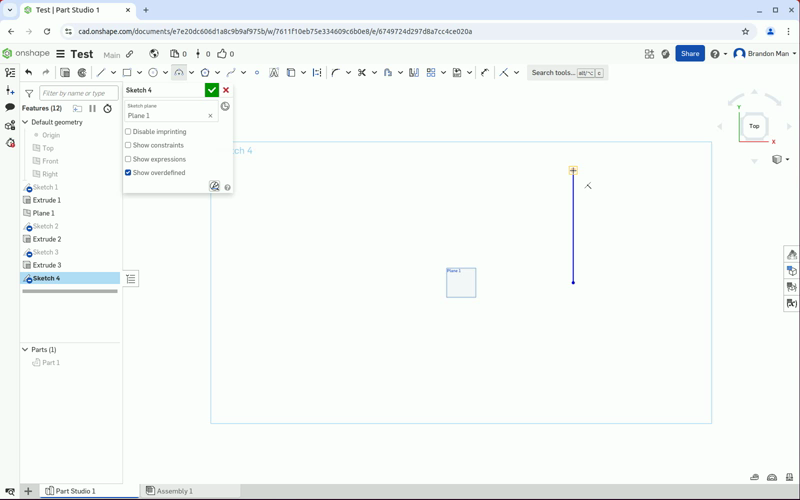
click(573, 170)
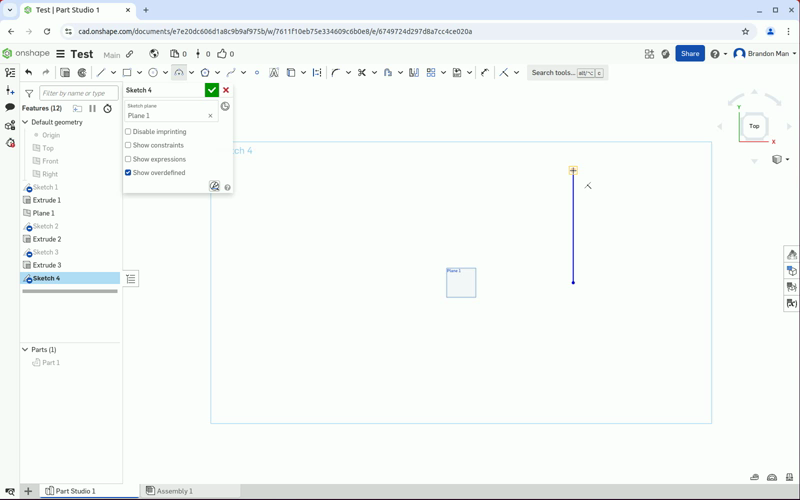
mouse_move(573, 282)
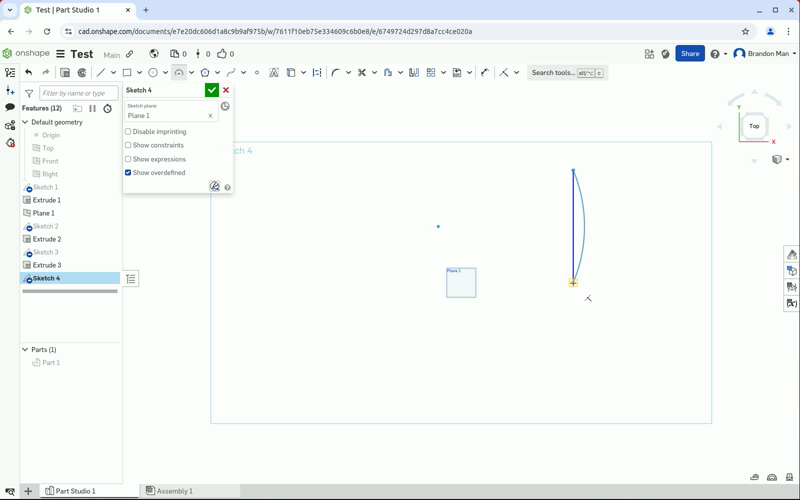
click(573, 282)
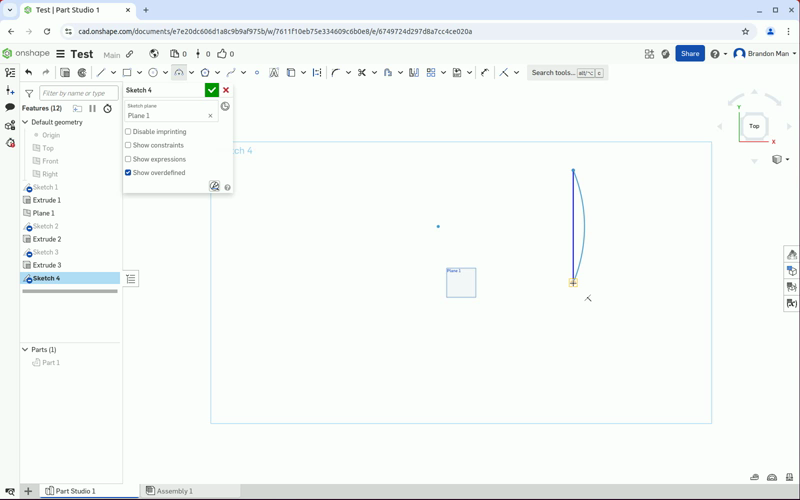
key_down(shift)
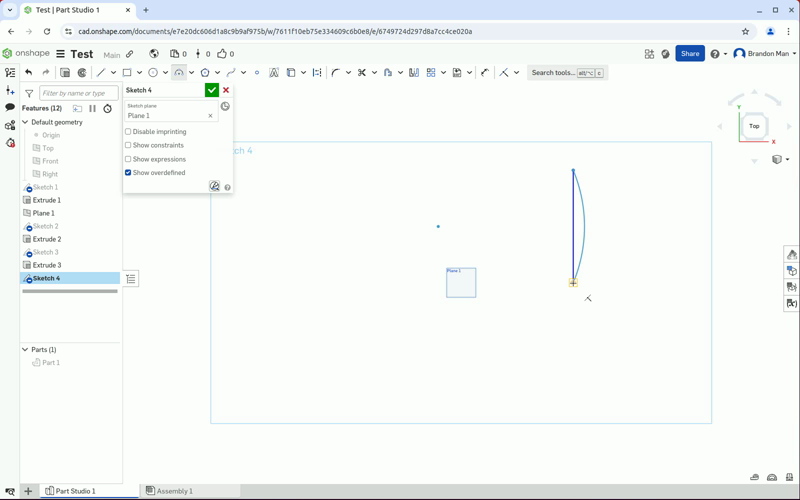
mouse_move(517, 226)
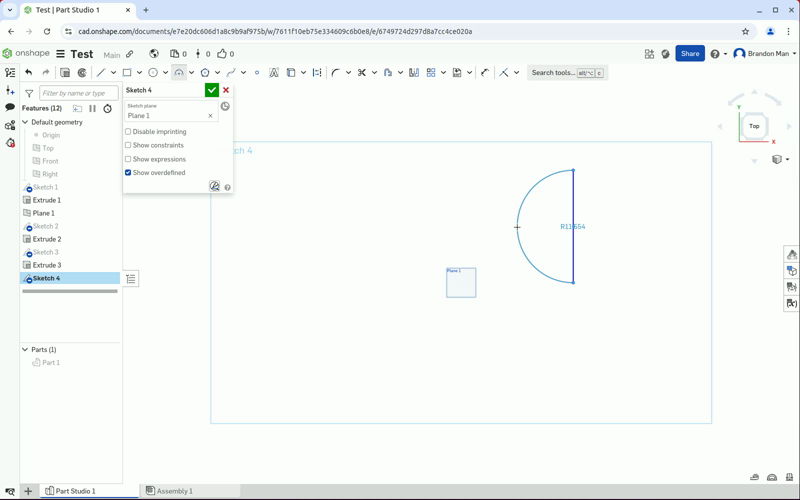
click(517, 226)
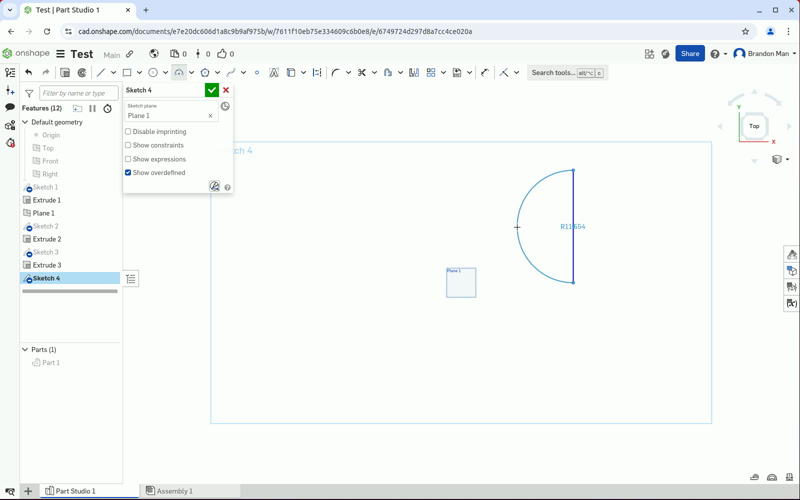
key_up(shift)
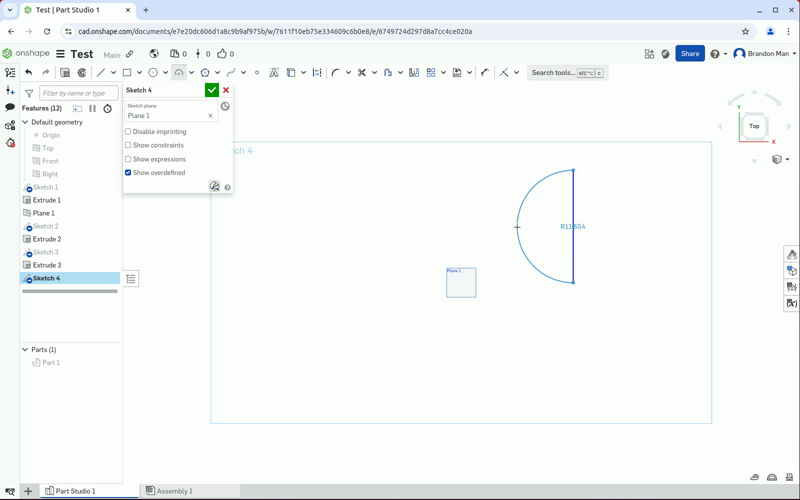
key(esc)
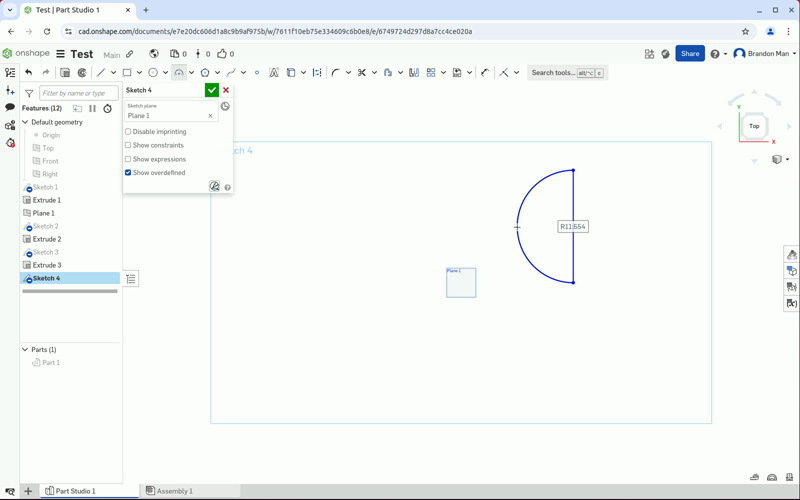
mouse_move(562, 185)
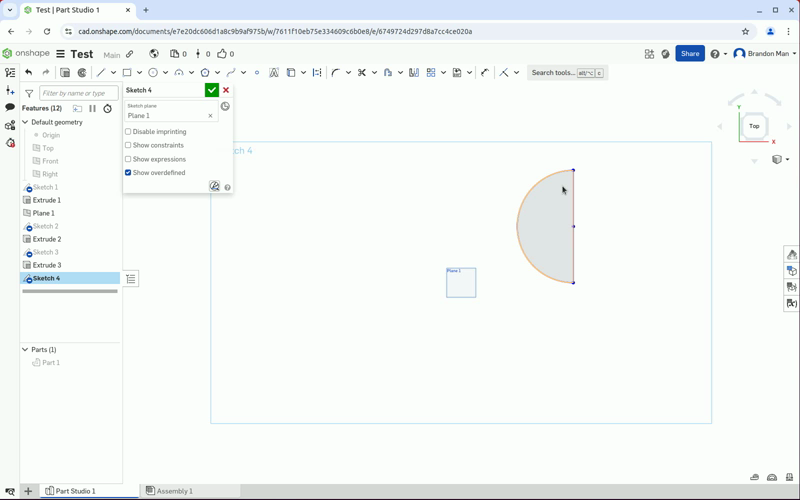
scroll(6)
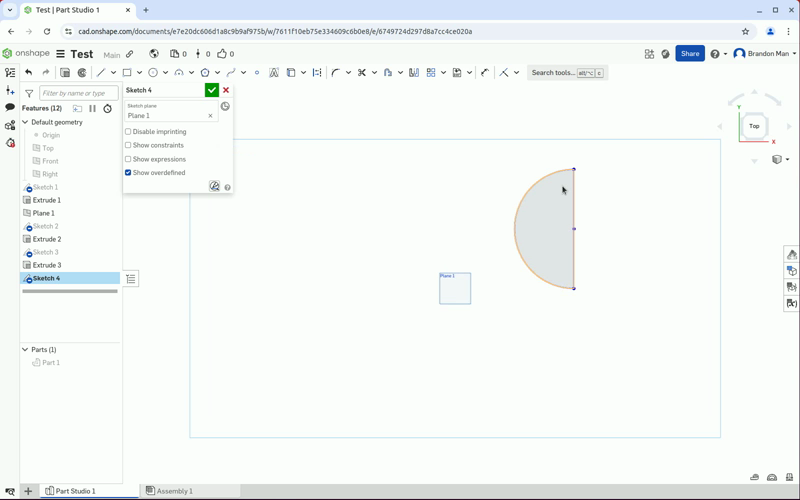
scroll(6)
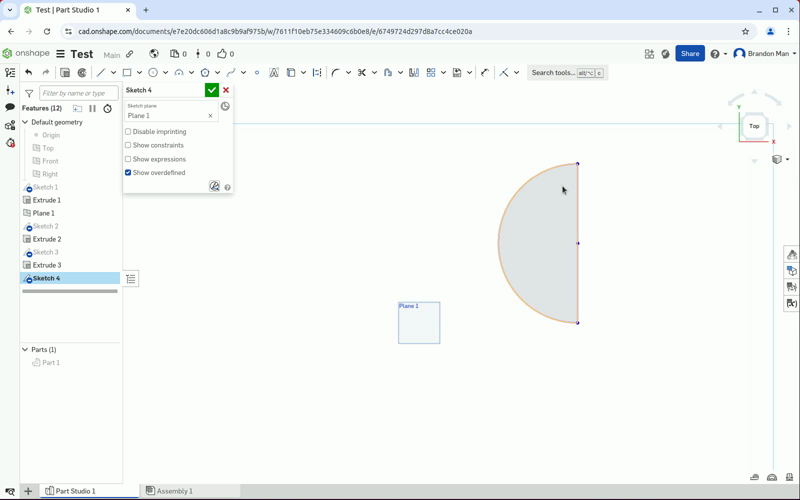
scroll(6)
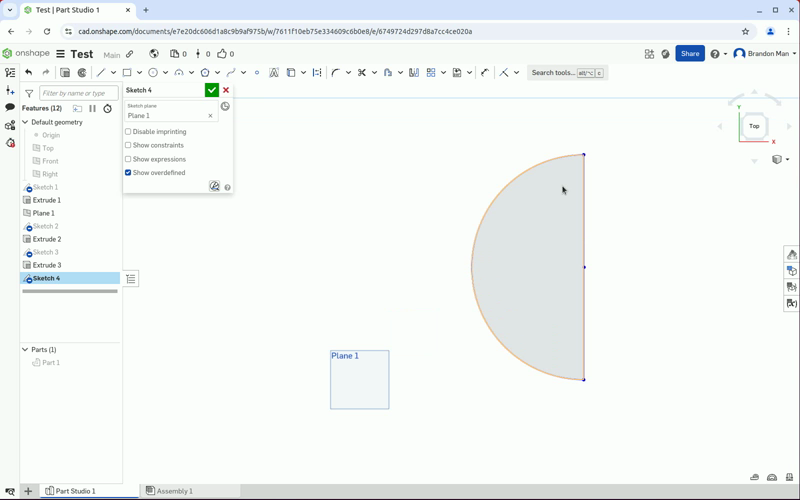
scroll(6)
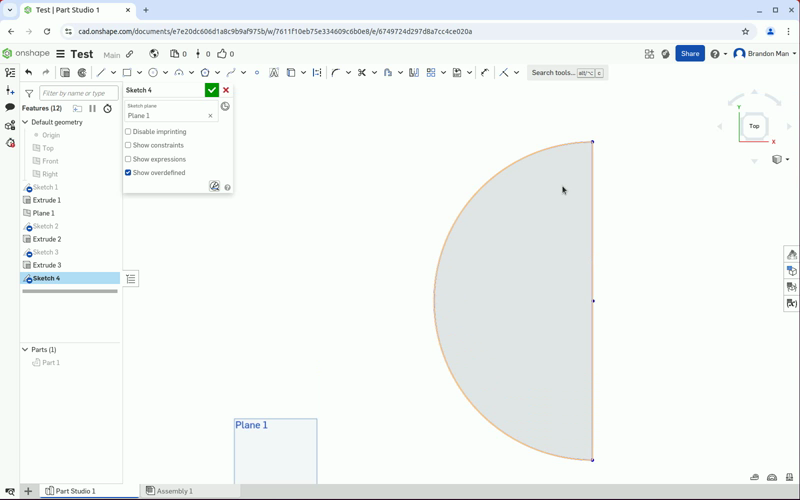
scroll(6)
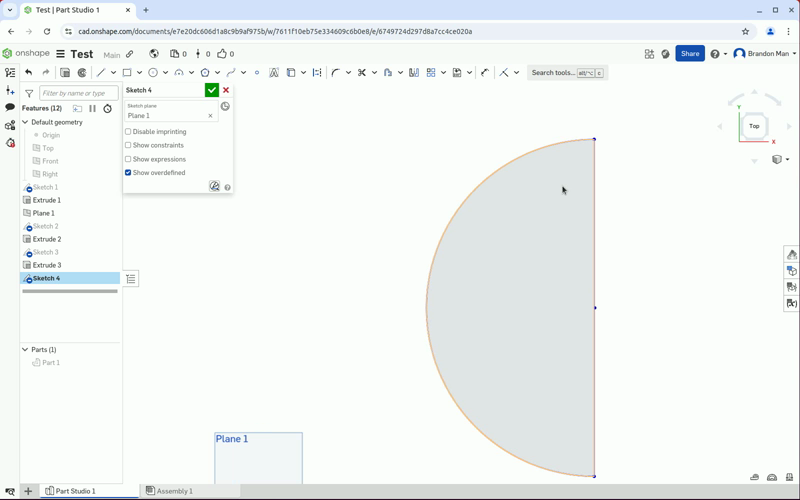
scroll(6)
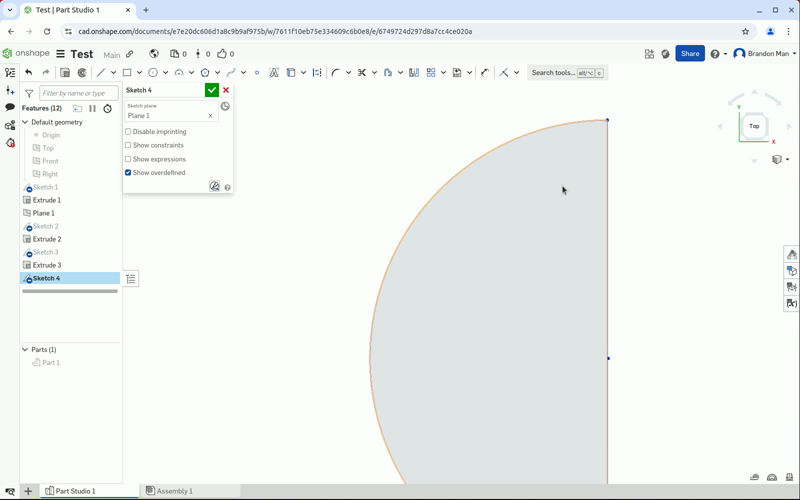
scroll(6)
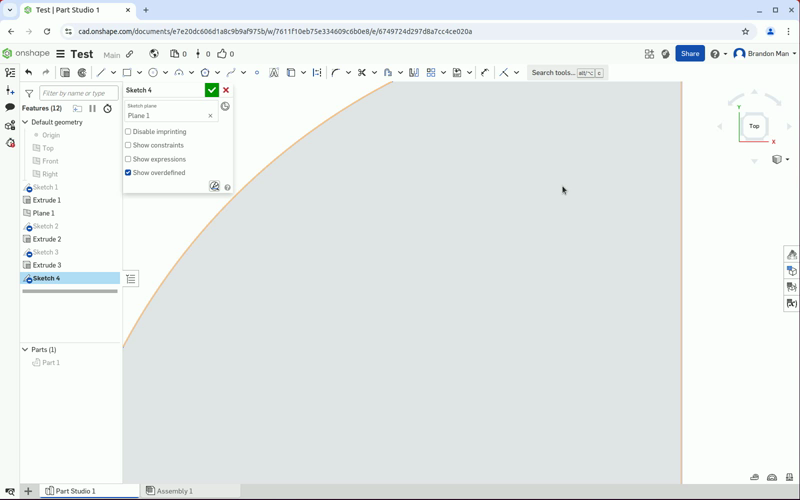
click(562, 185)
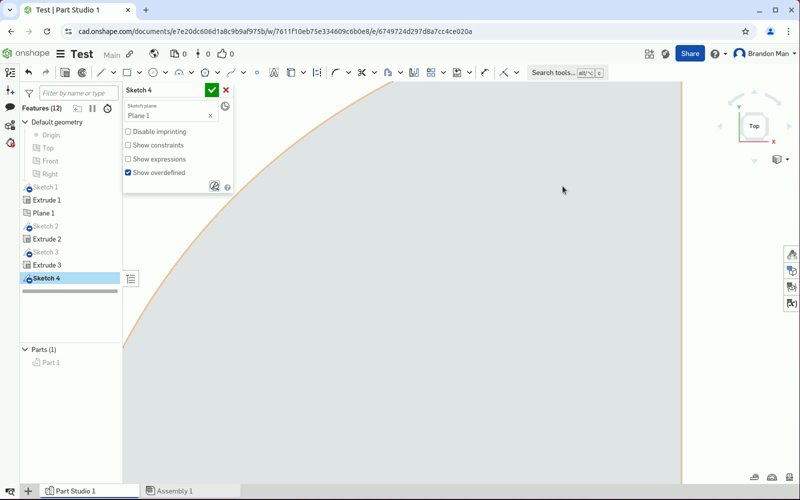
scroll(-6)
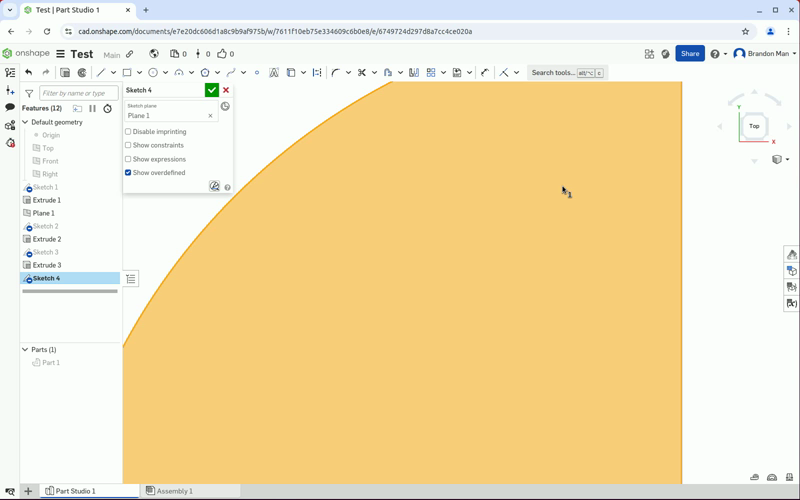
scroll(-6)
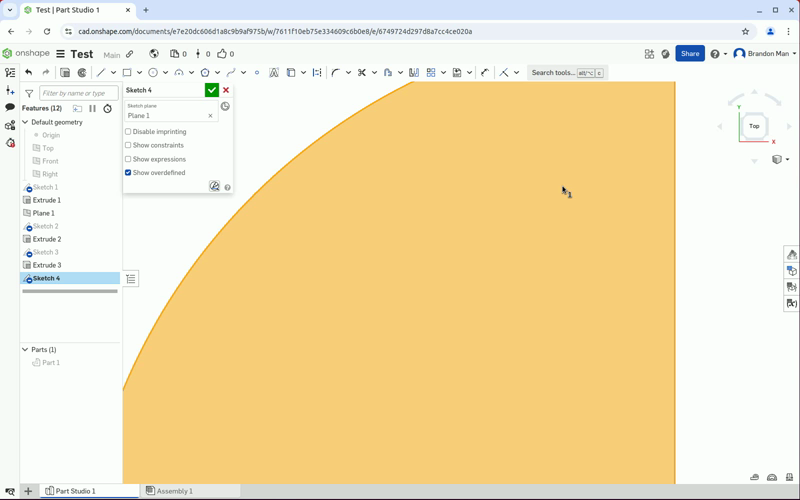
scroll(-6)
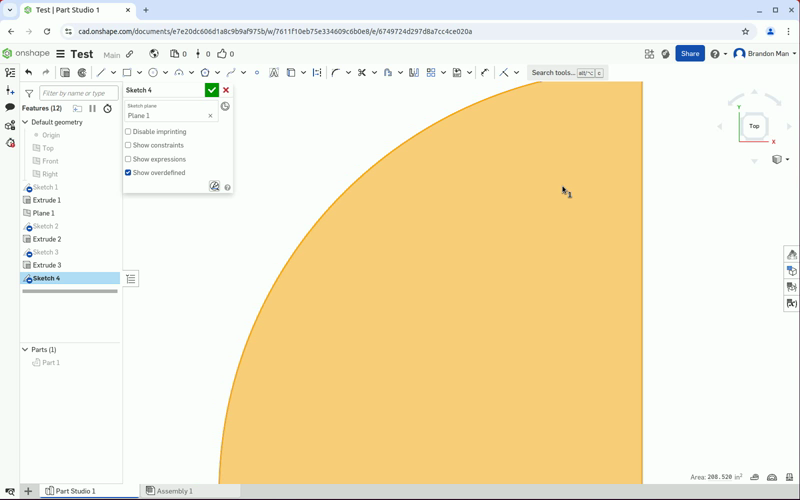
scroll(-6)
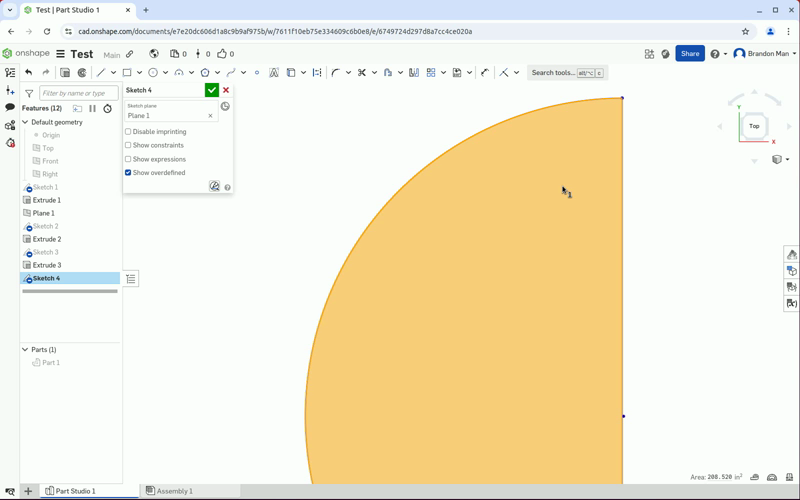
scroll(-6)
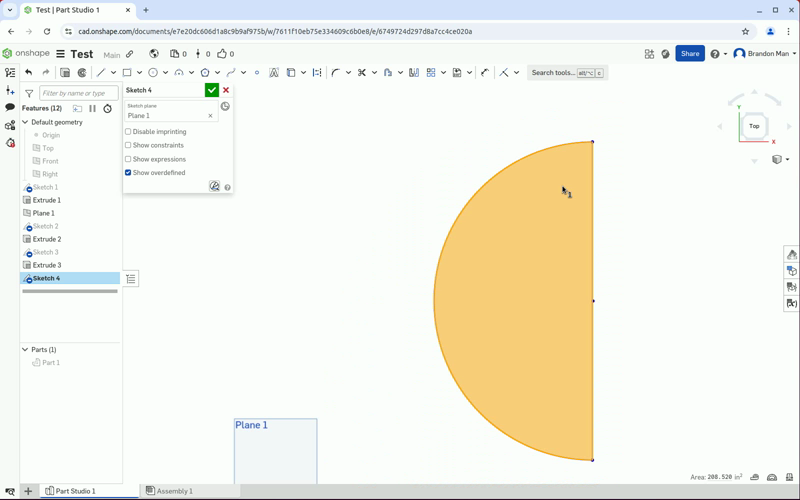
scroll(-6)
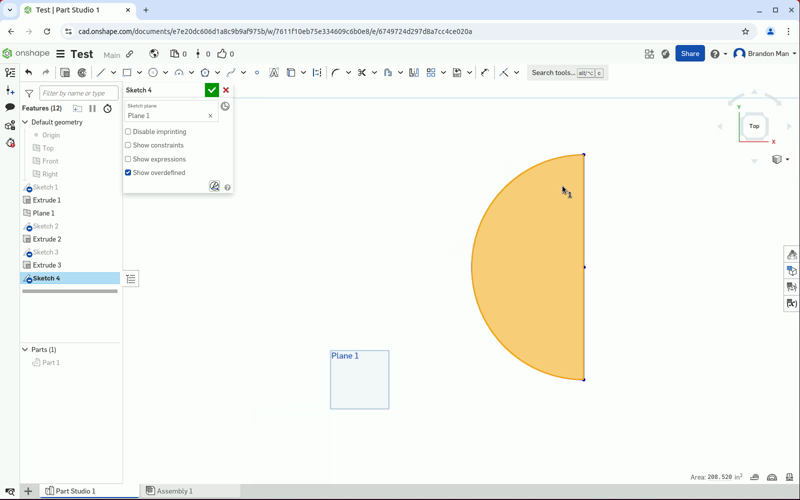
scroll(-6)
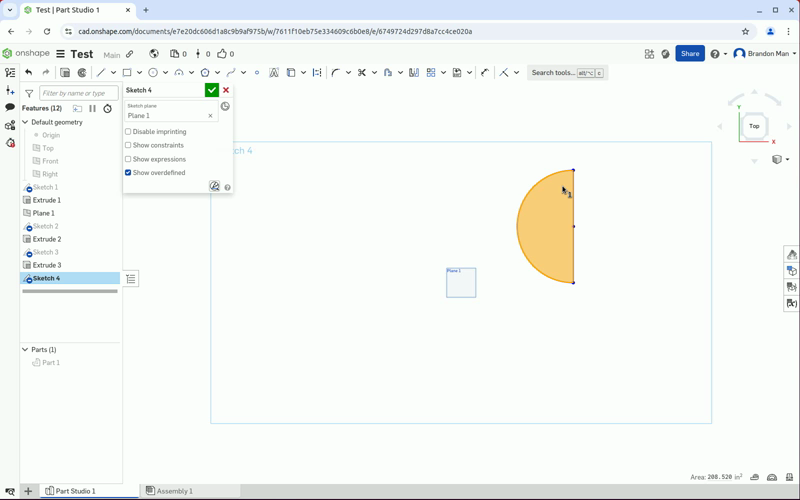
mouse_move(73, 352)
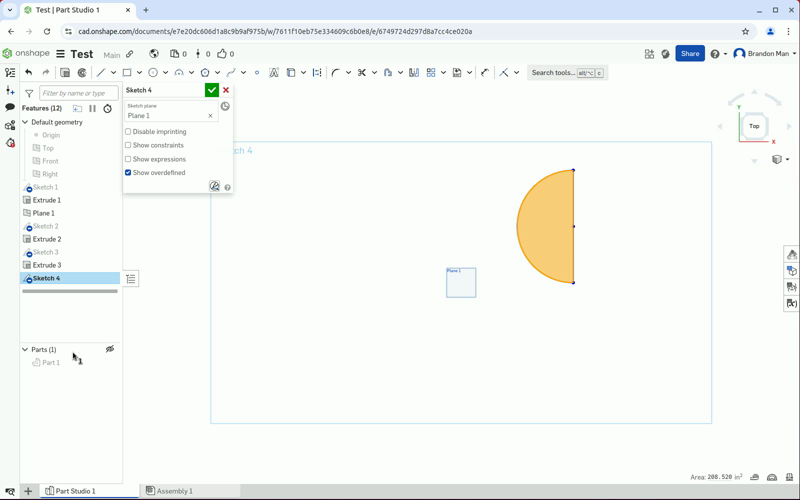
key(shift+y)
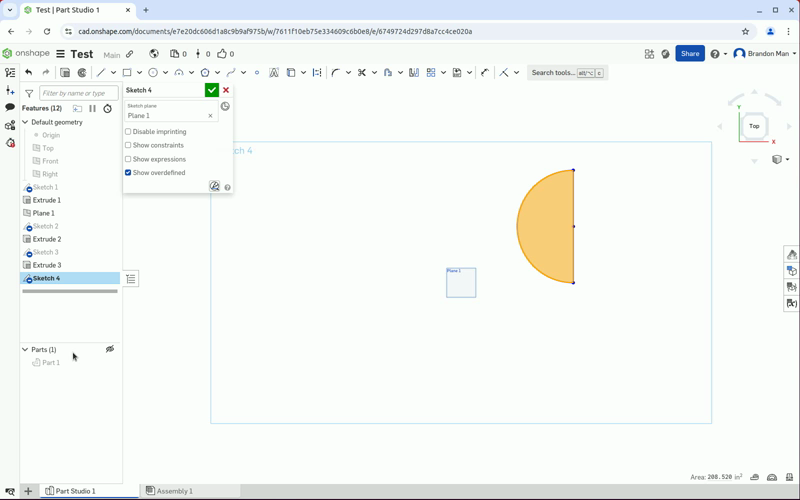
key(shift+e)
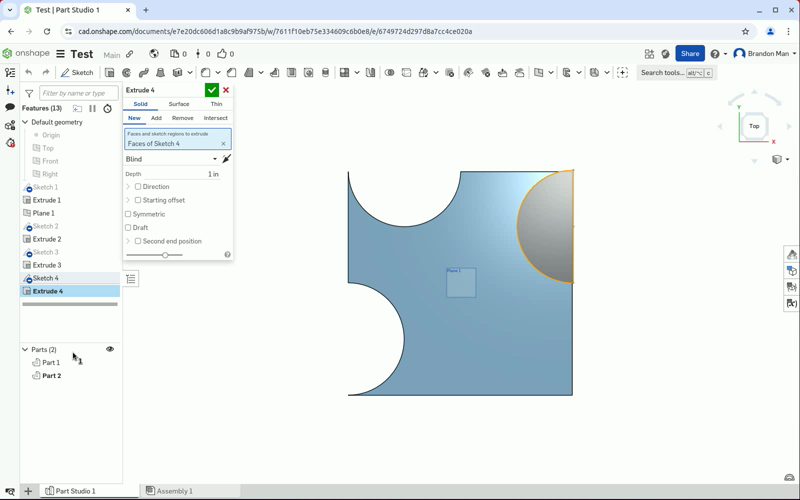
mouse_move(143, 106)
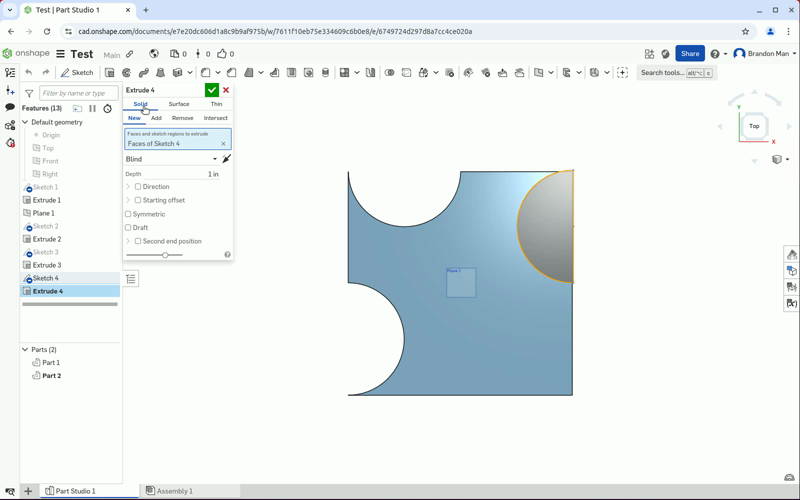
click(143, 106)
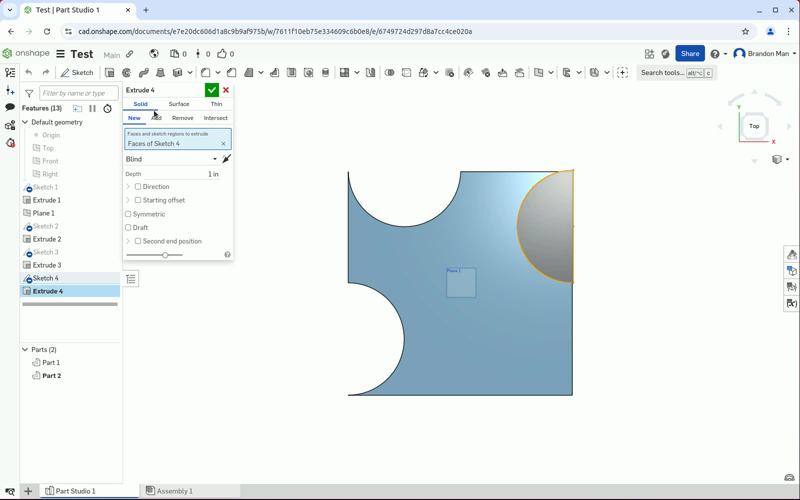
mouse_move(186, 120)
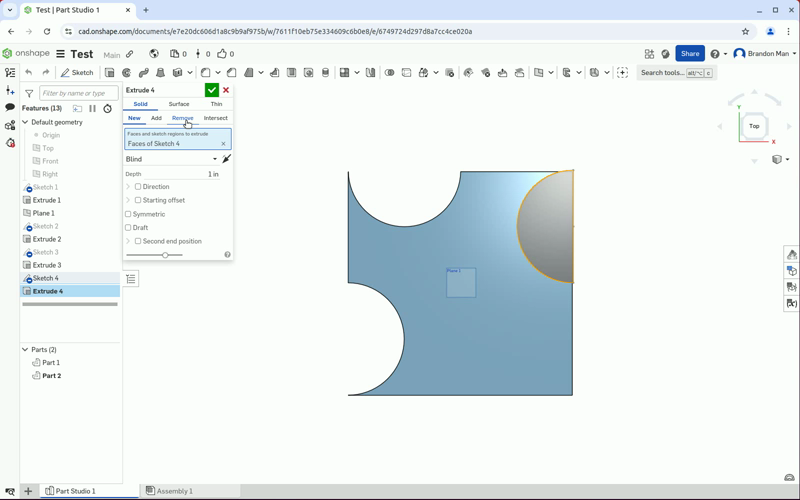
click(186, 120)
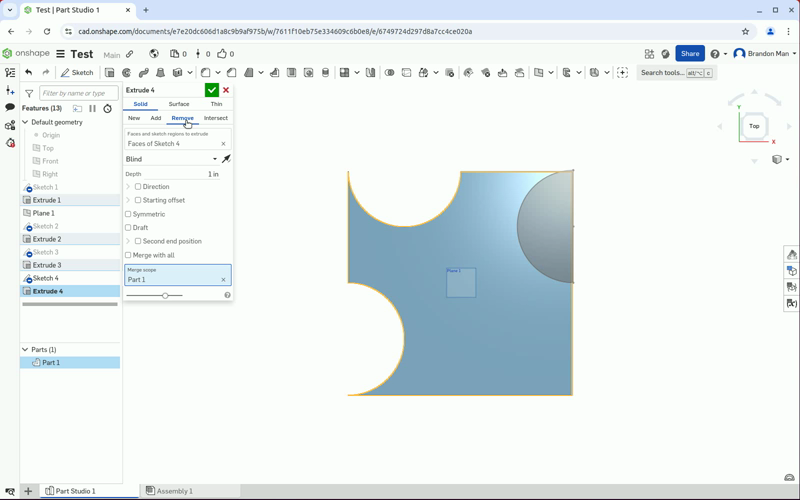
key(tab, 4)
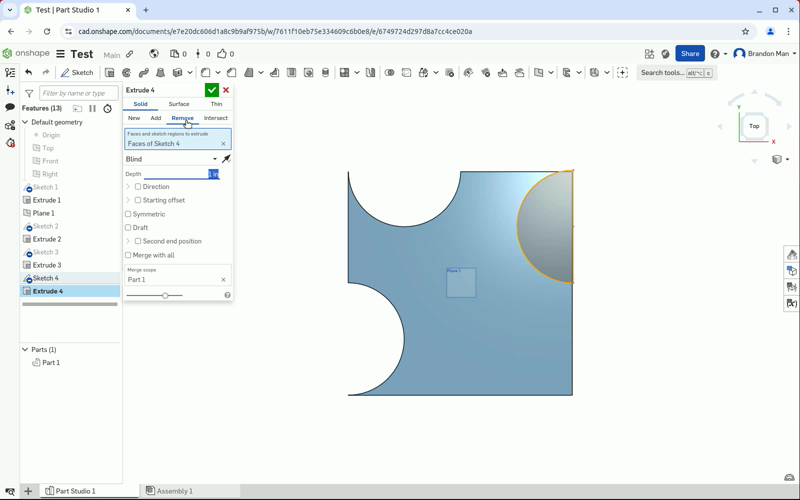
text(2.889)
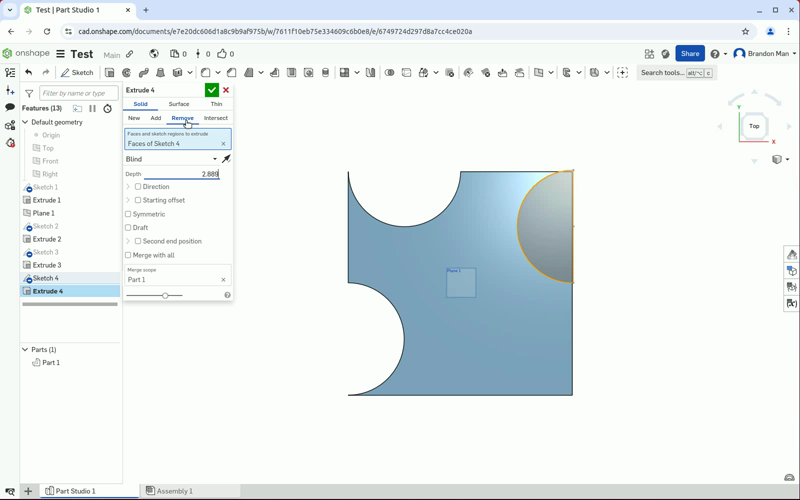
key(tab, 6)
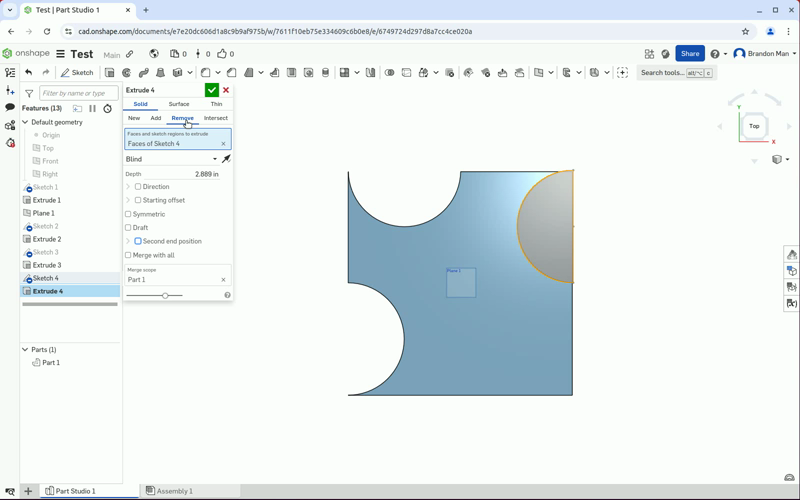
key(space)
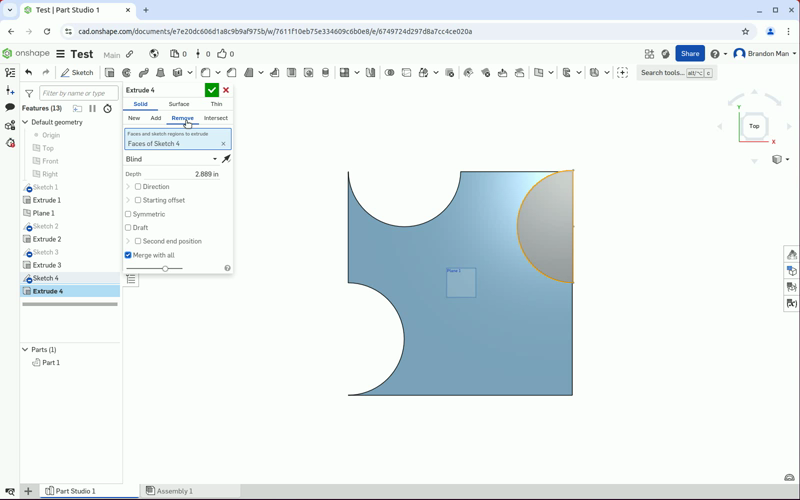
key(enter)
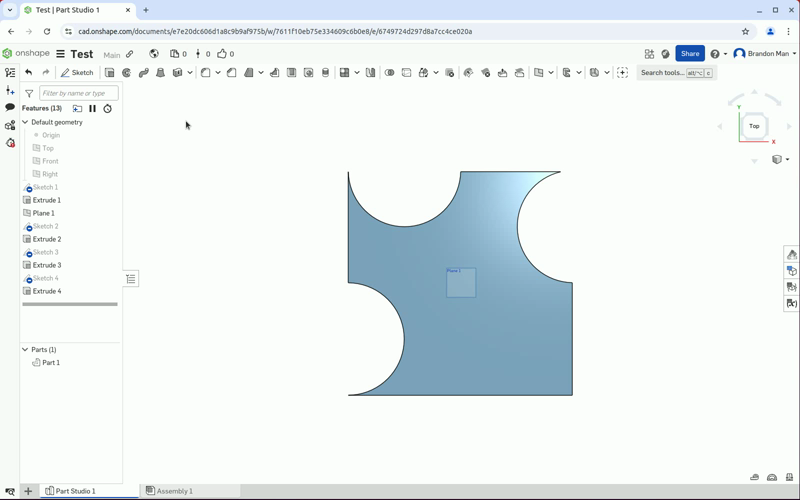
key(shift+h)
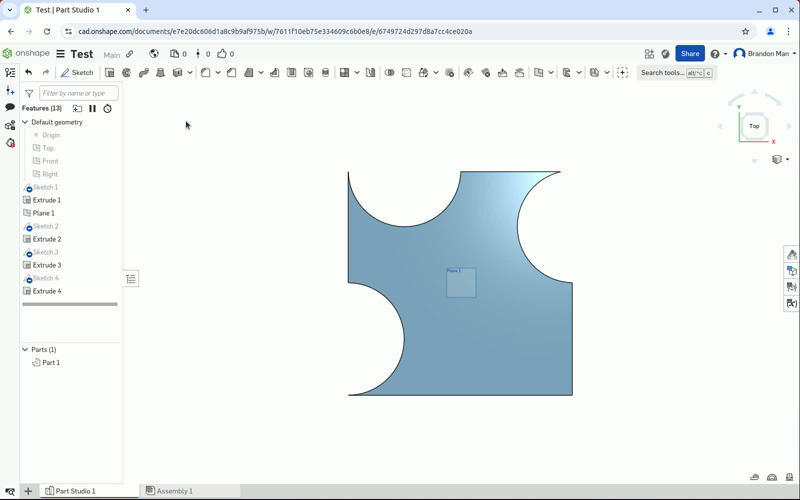
key(shift+h)
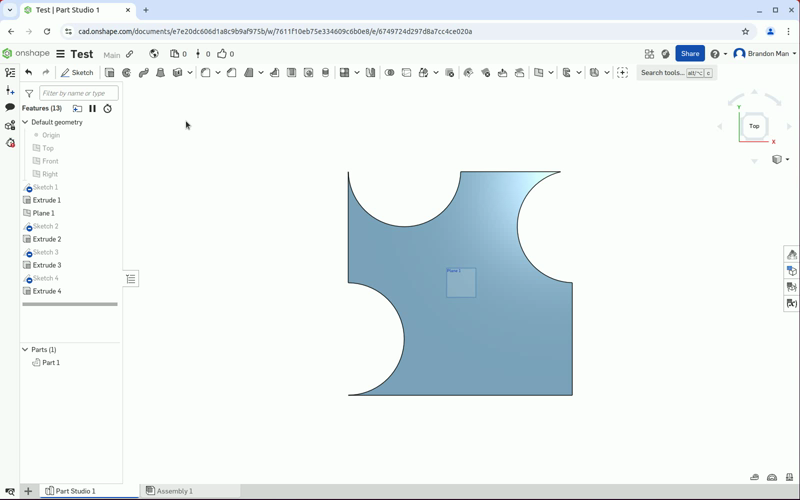
mouse_move(73, 189)
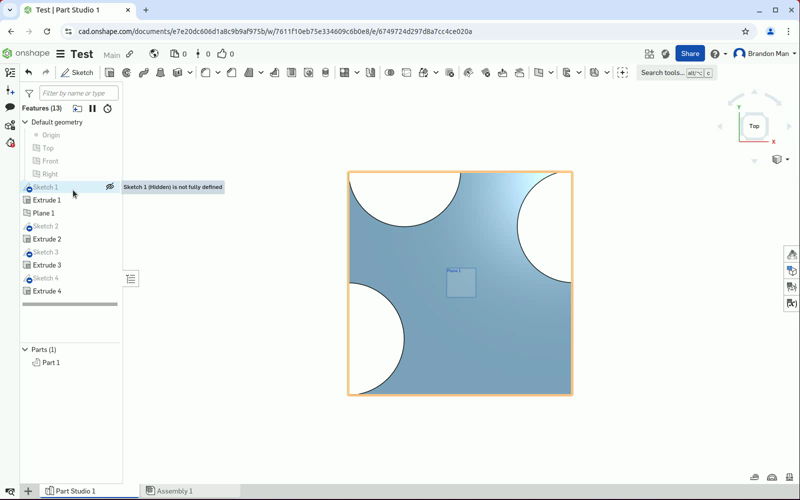
click(73, 189)
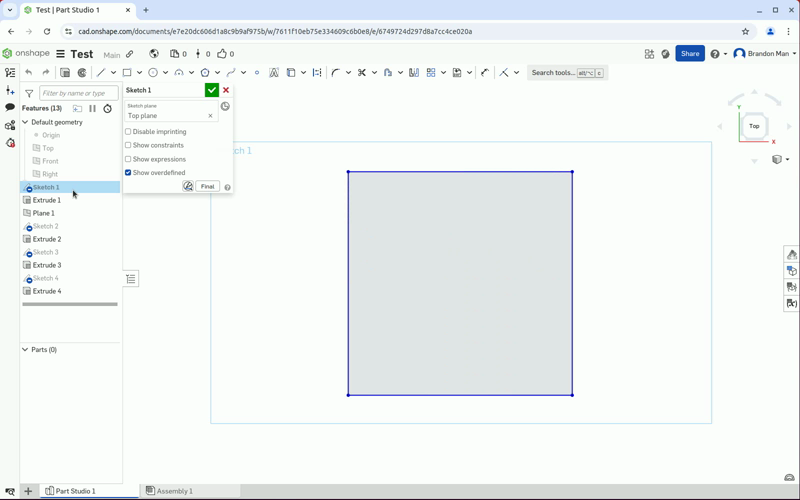
mouse_move(229, 92)
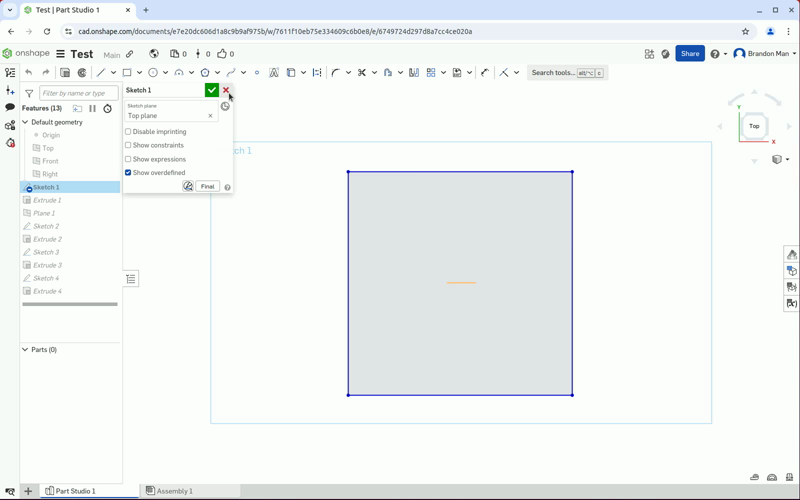
click(229, 92)
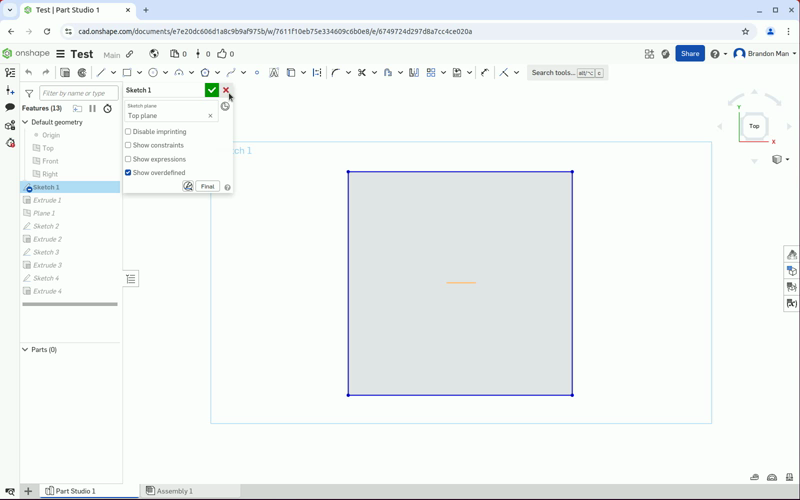
key(shift+s)
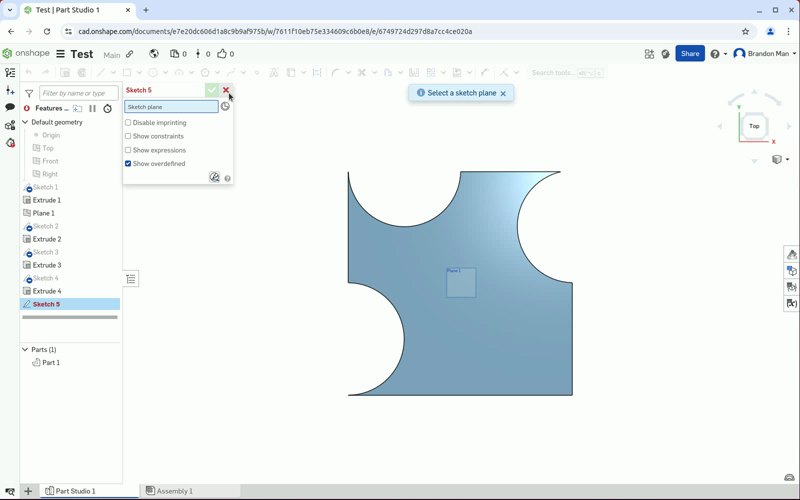
mouse_move(73, 215)
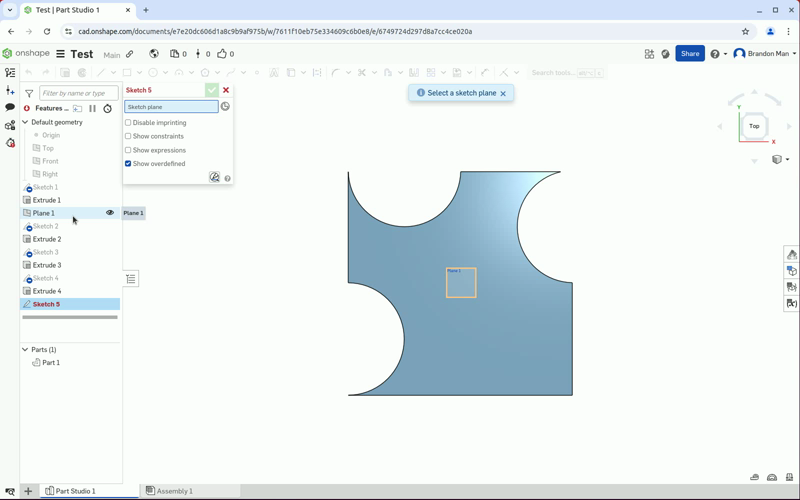
click(73, 215)
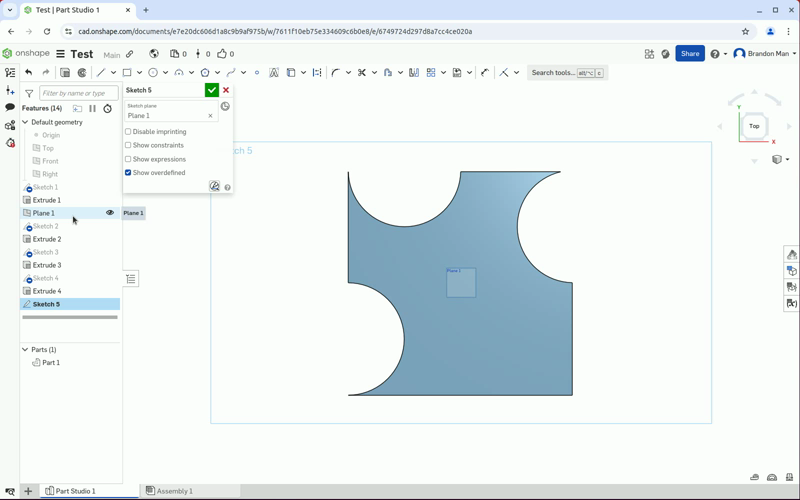
mouse_move(73, 352)
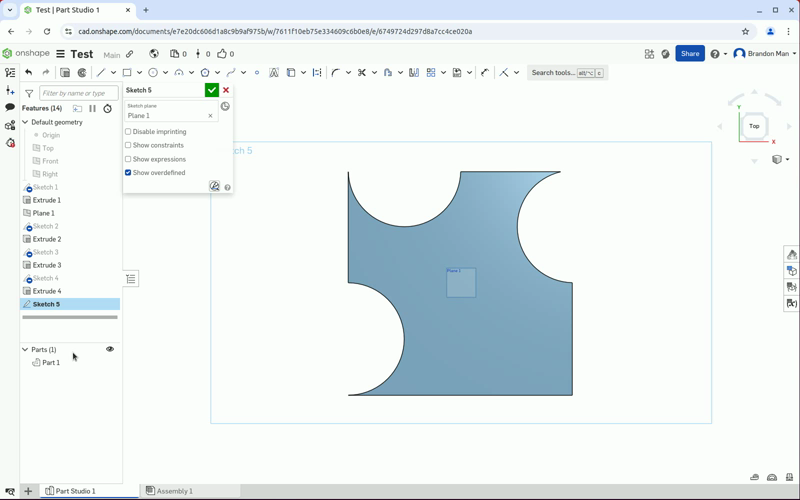
key(y)
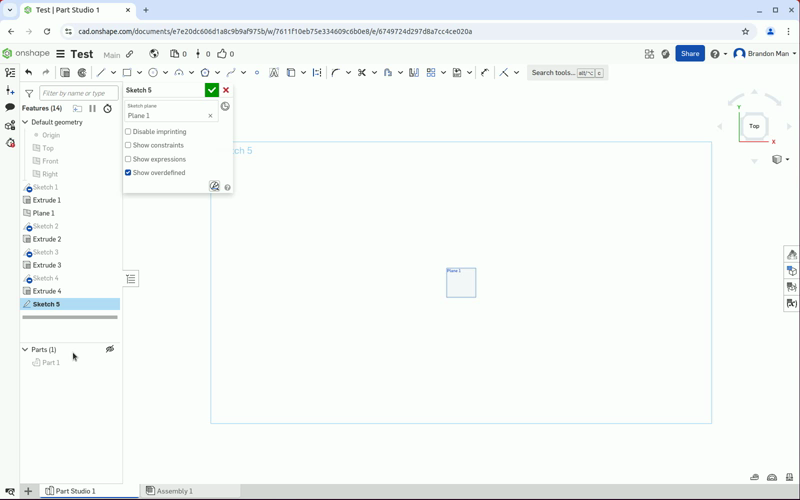
key(l)
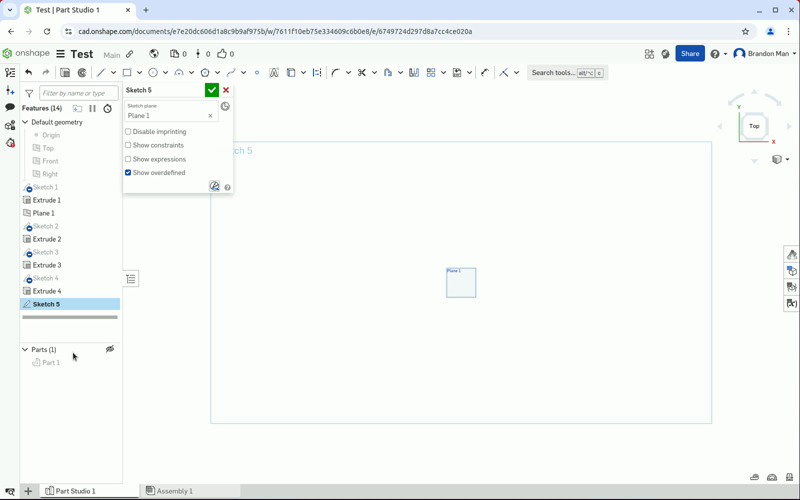
key_down(shift)
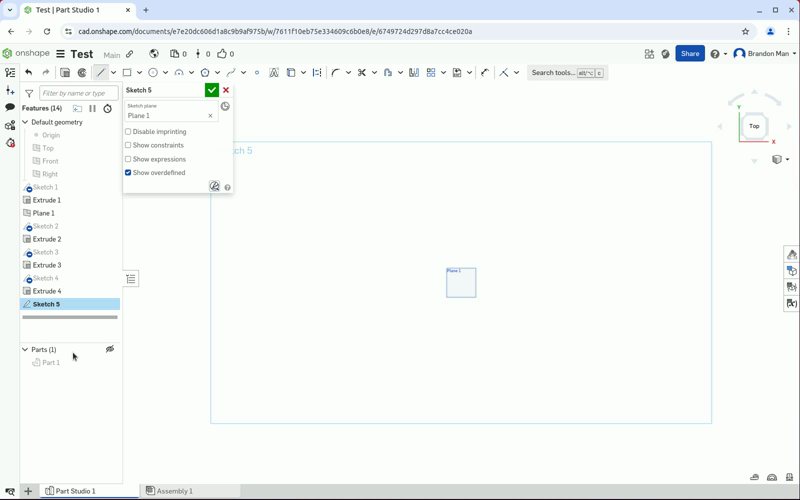
mouse_move(460, 395)
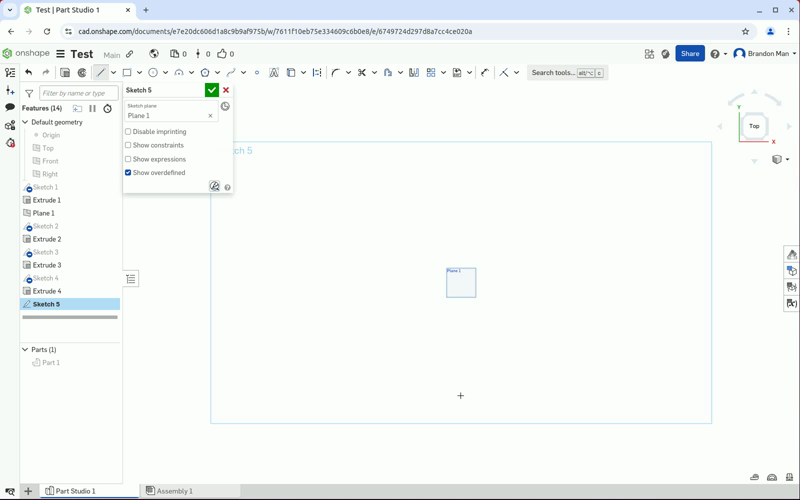
click(460, 395)
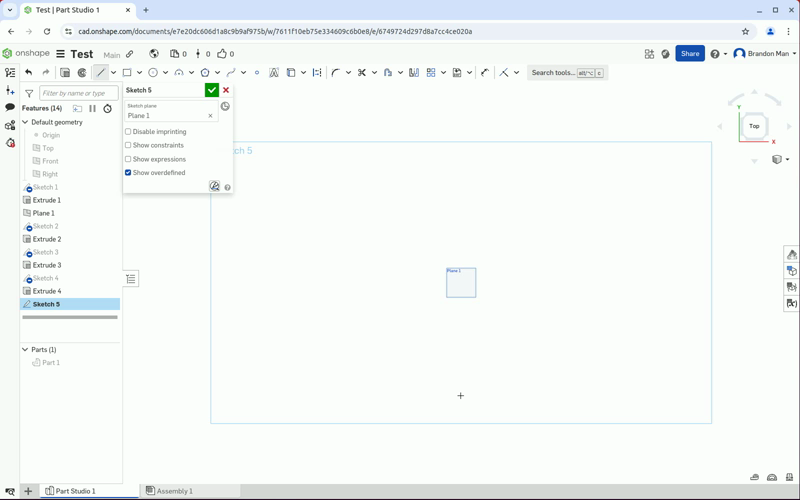
key_up(shift)
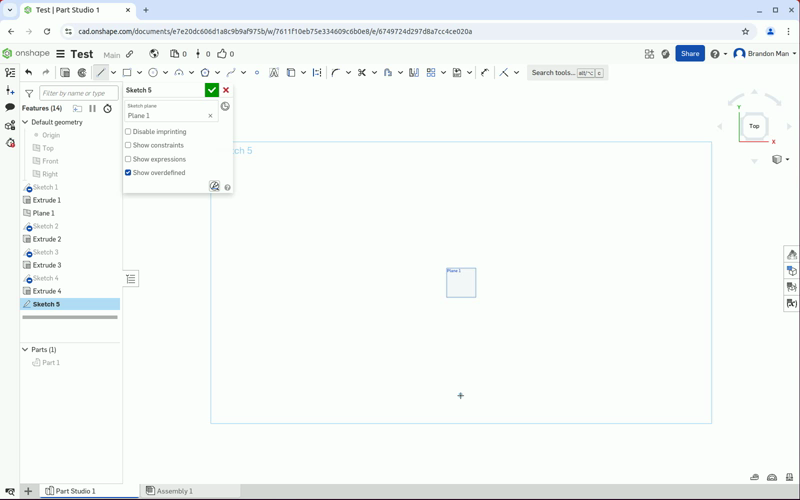
key_down(shift)
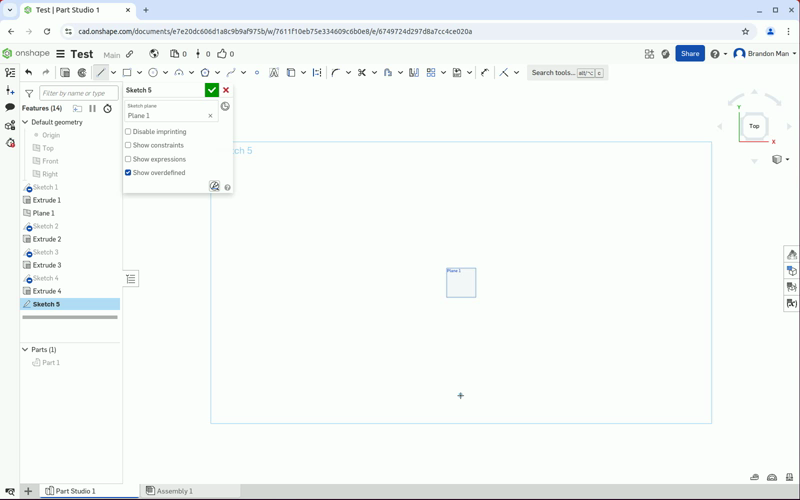
mouse_move(573, 395)
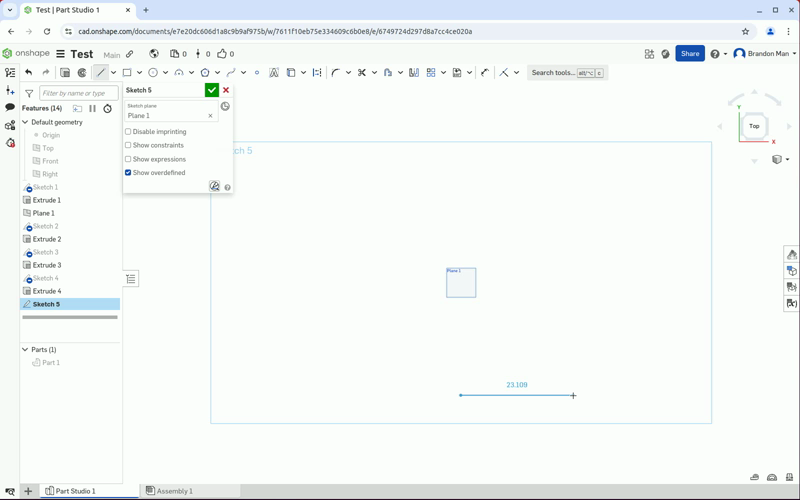
click(573, 395)
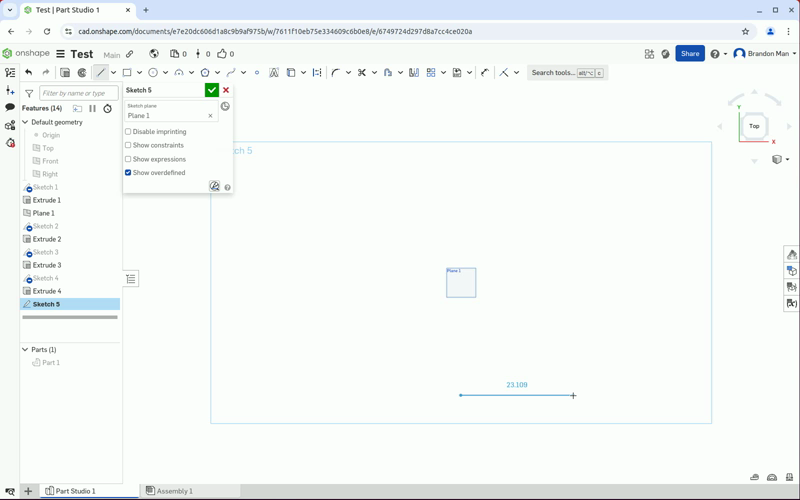
key_up(shift)
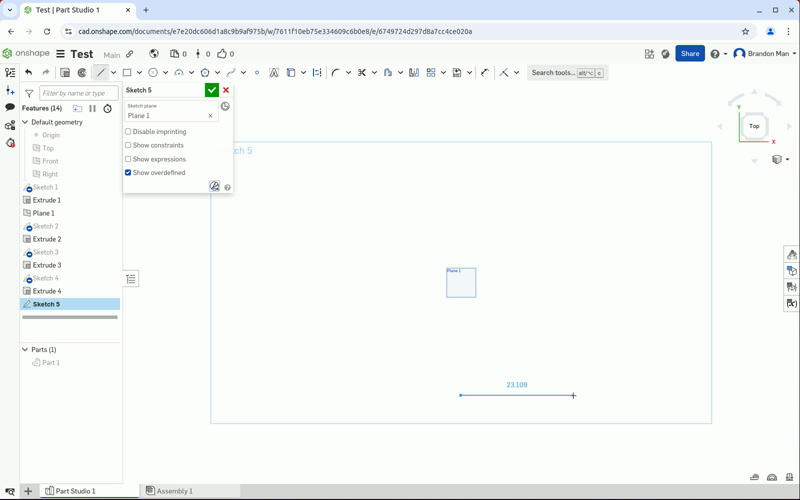
key(esc)
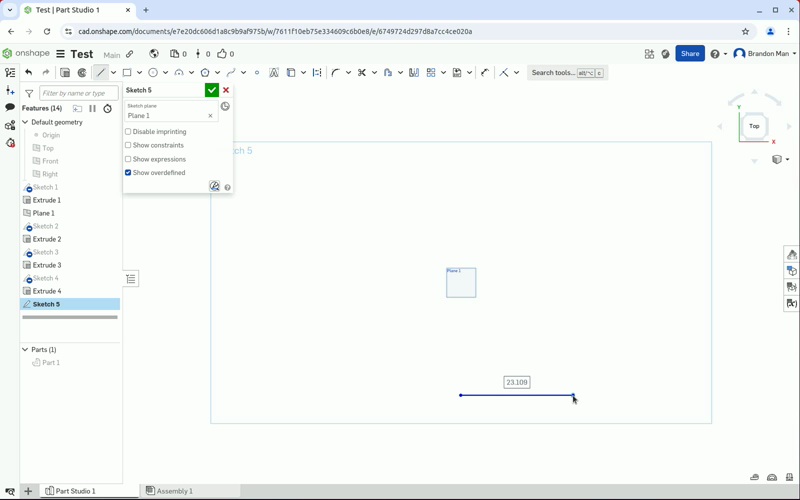
key(a)
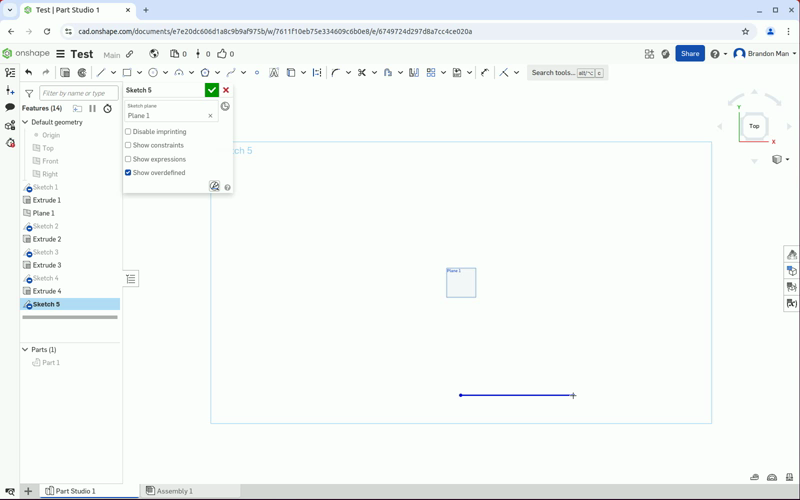
mouse_move(573, 395)
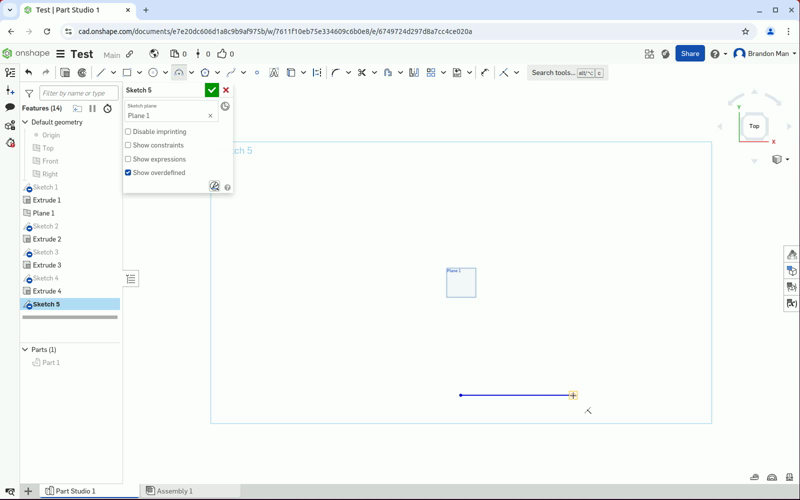
click(573, 395)
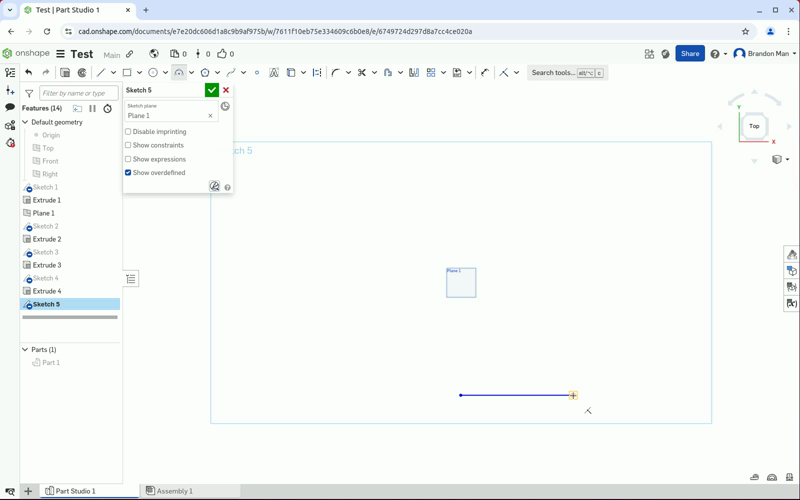
mouse_move(460, 395)
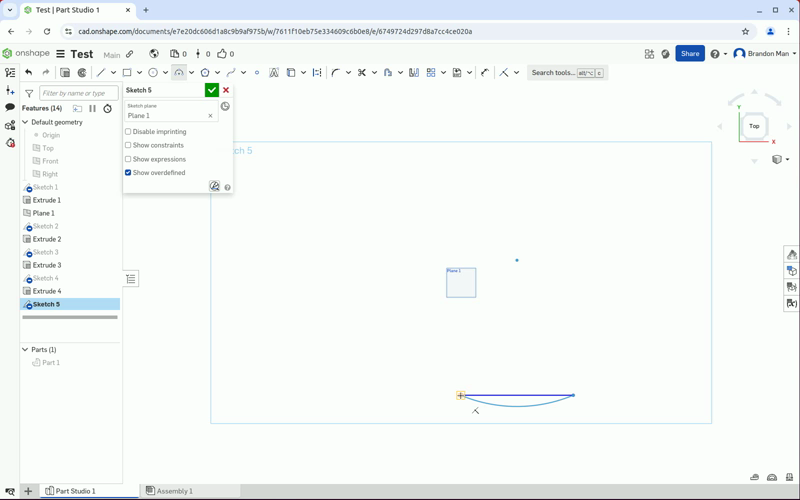
click(460, 395)
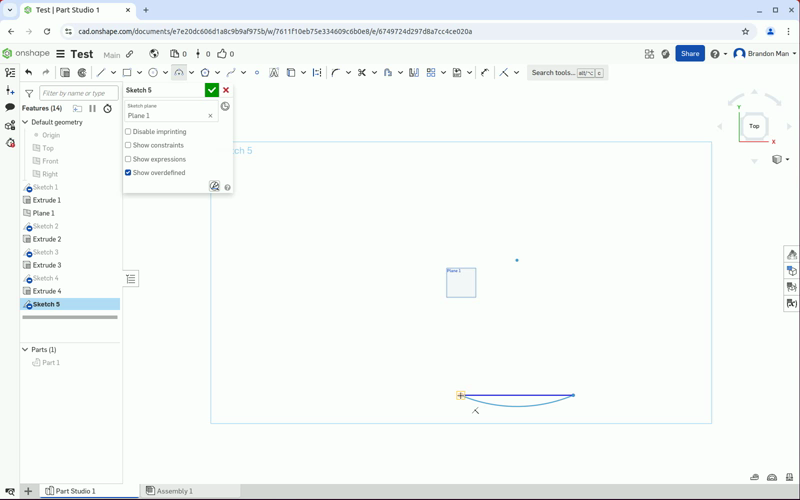
key_down(shift)
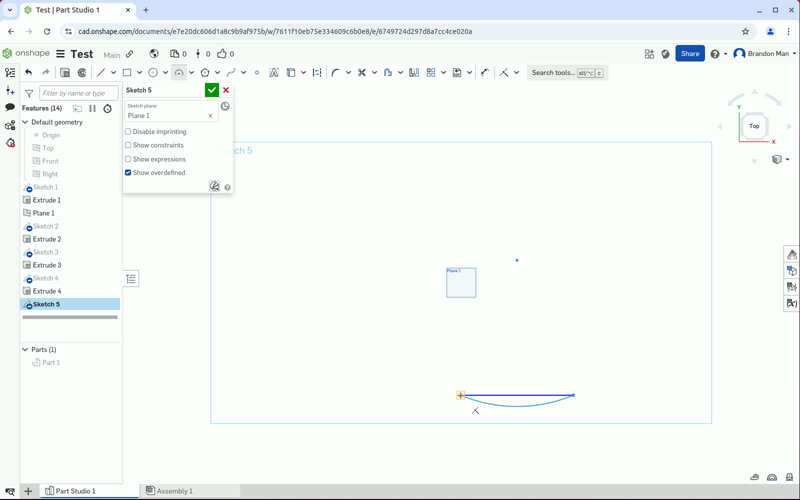
mouse_move(516, 339)
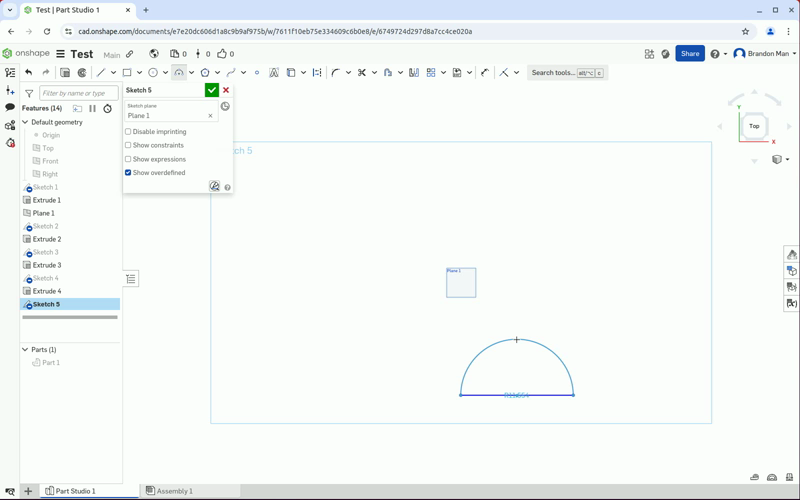
click(516, 339)
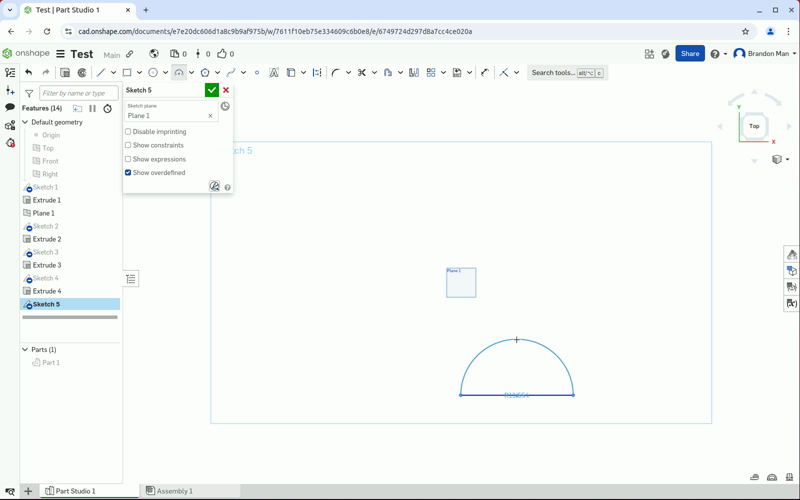
key_up(shift)
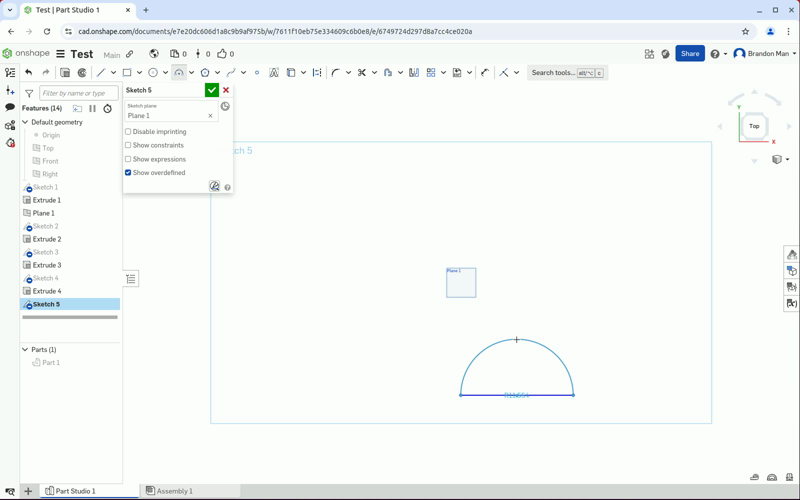
key(esc)
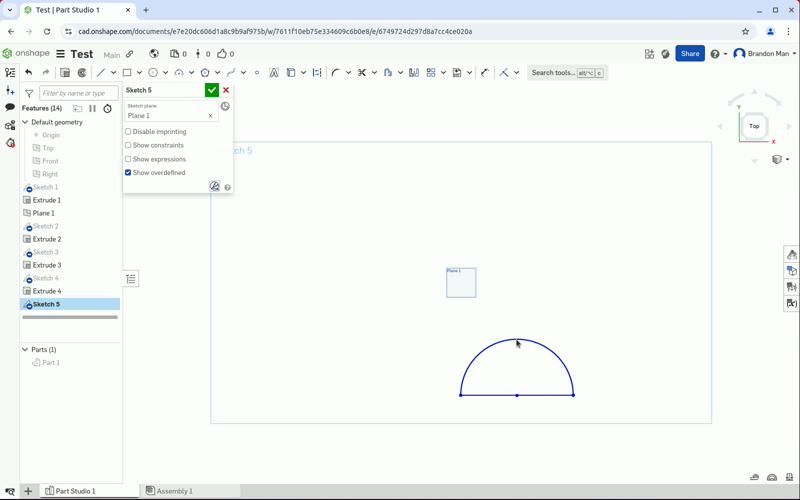
mouse_move(470, 380)
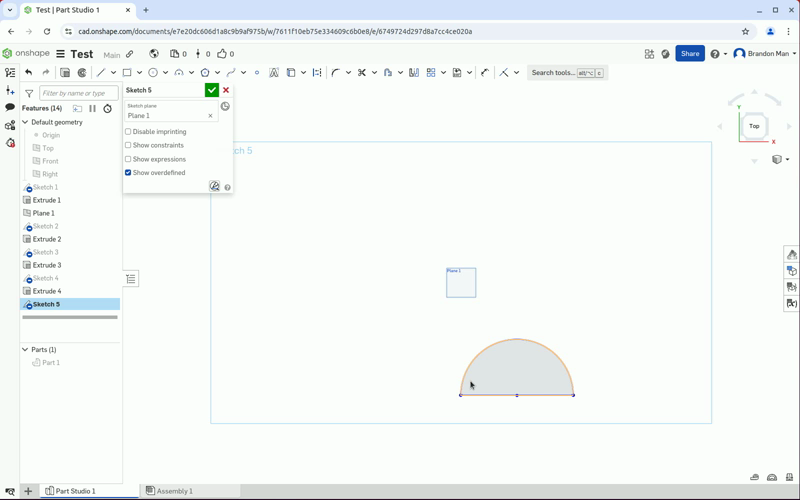
scroll(6)
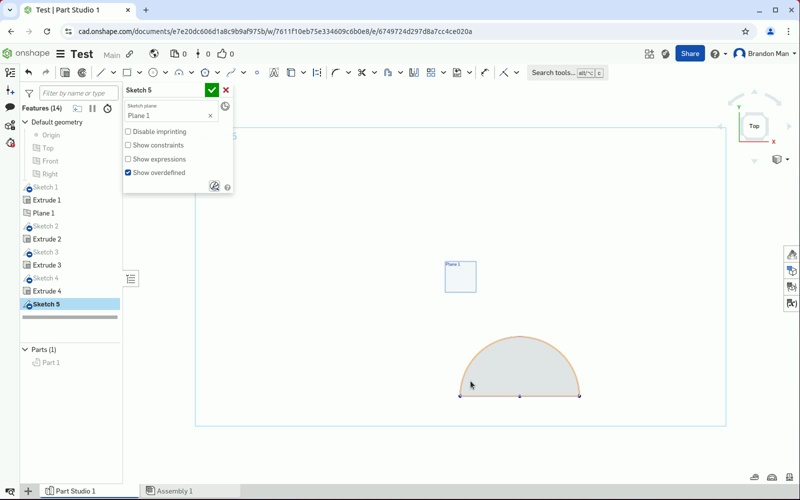
scroll(6)
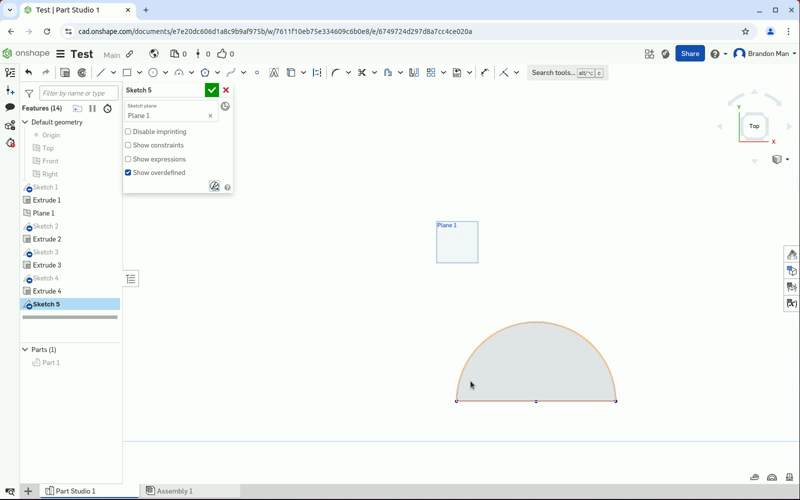
scroll(6)
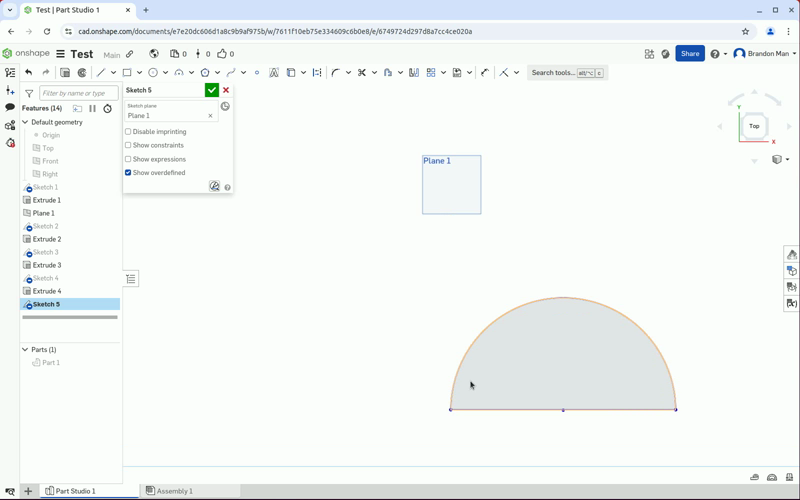
scroll(6)
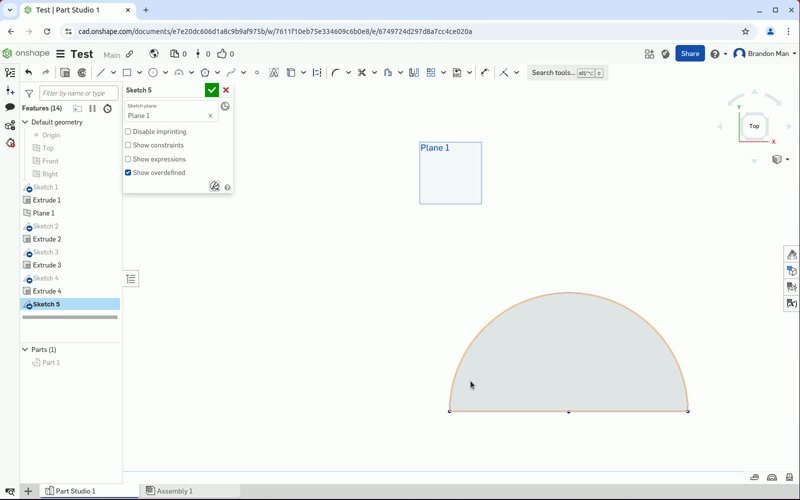
scroll(6)
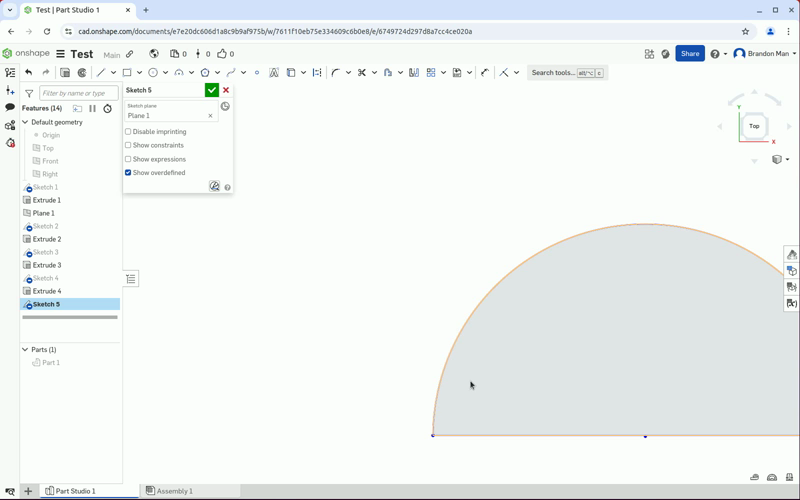
scroll(6)
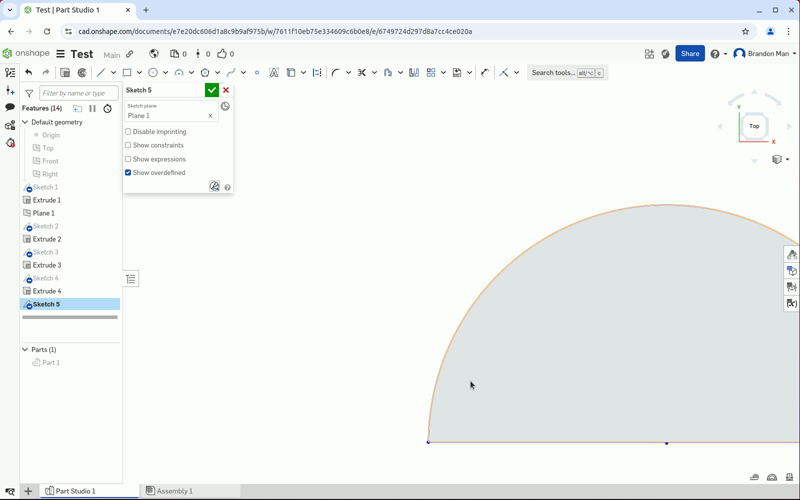
scroll(6)
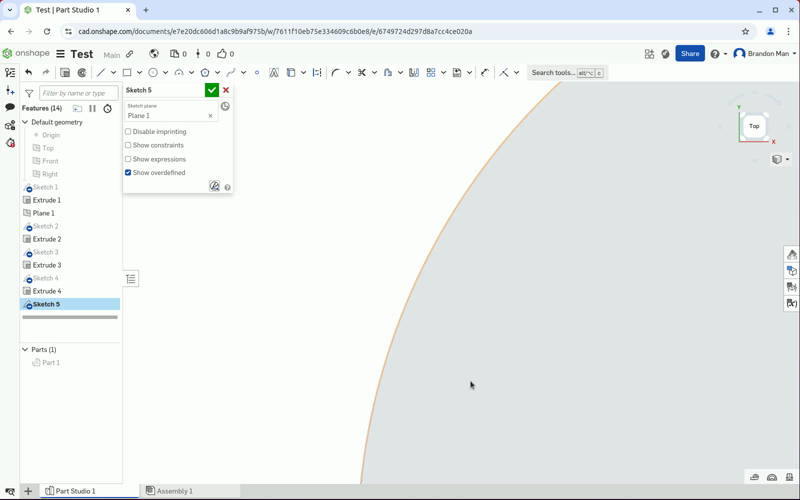
click(470, 380)
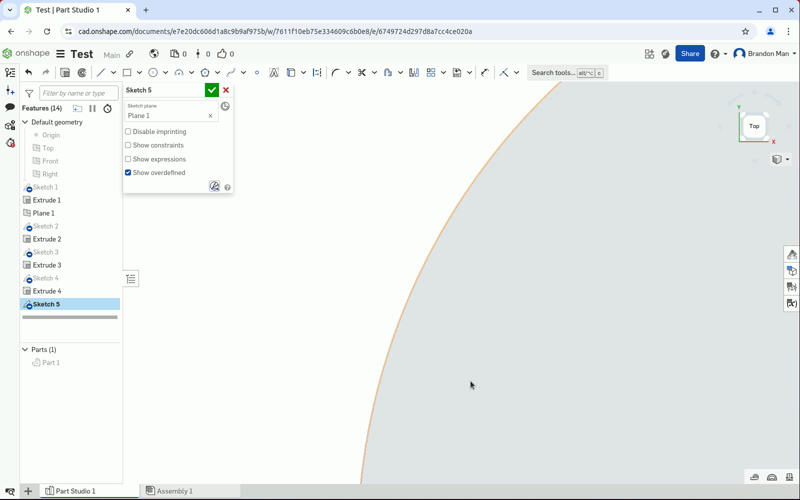
scroll(-6)
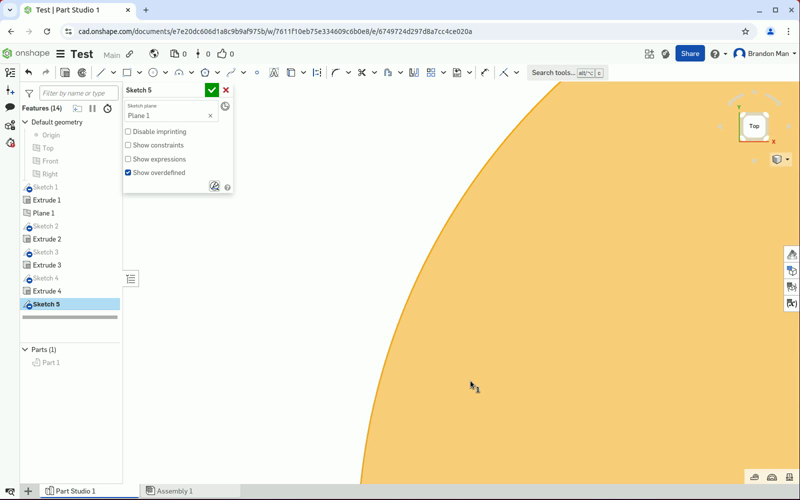
scroll(-6)
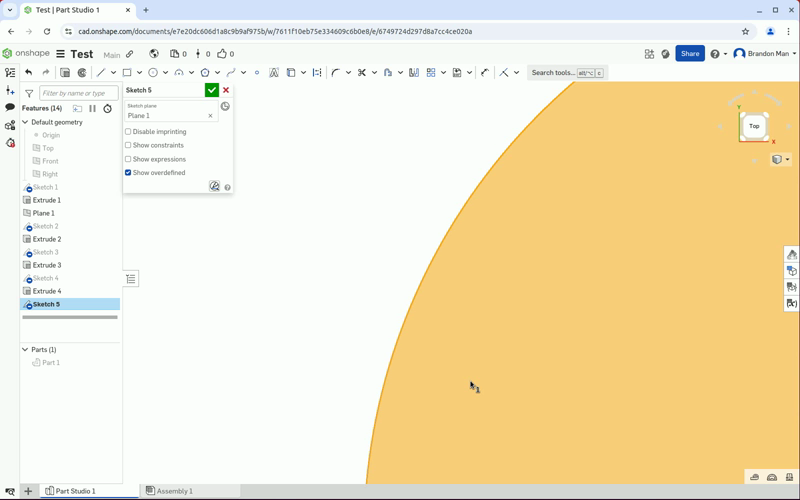
scroll(-6)
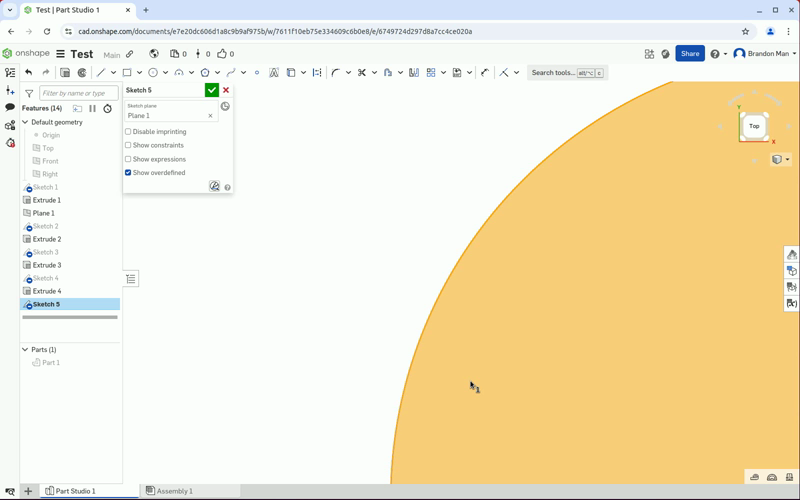
scroll(-6)
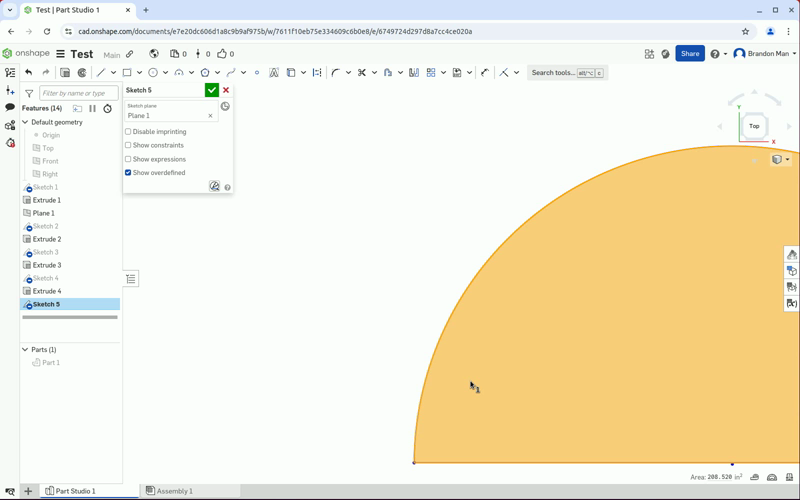
scroll(-6)
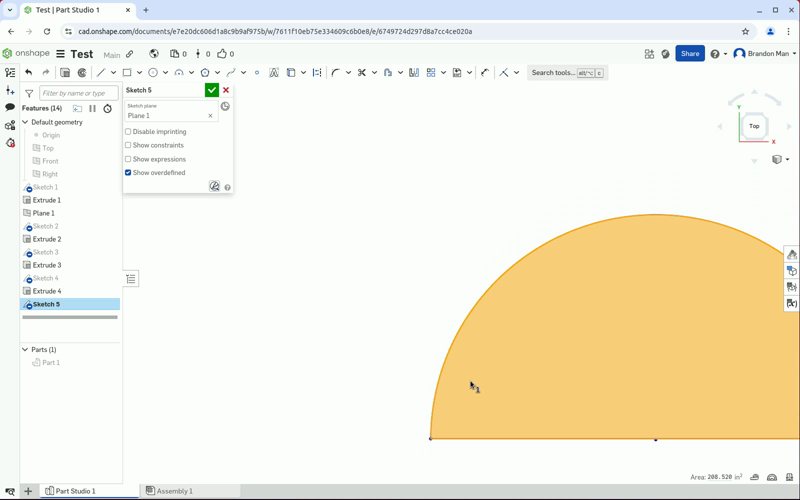
scroll(-6)
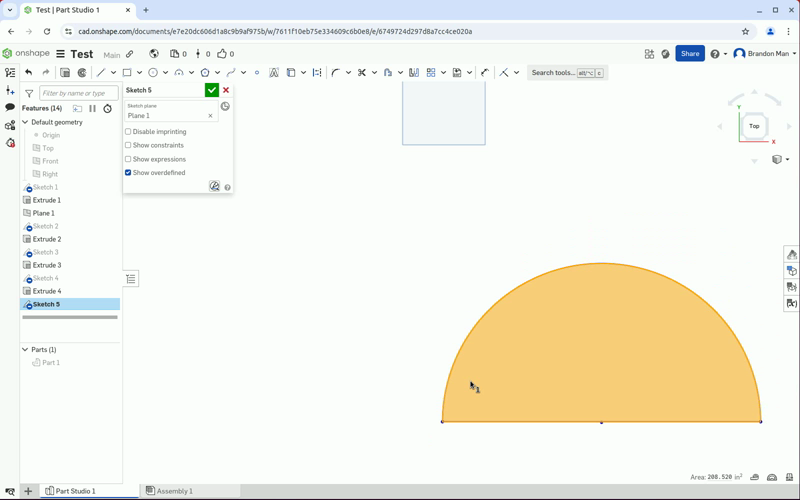
scroll(-6)
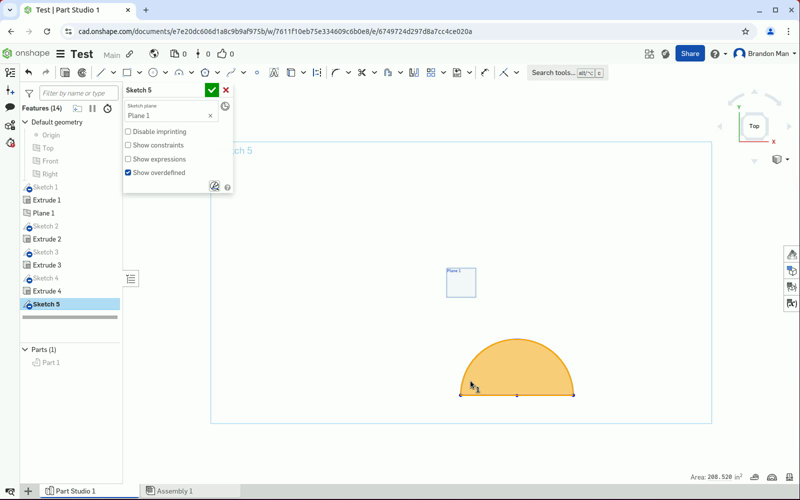
mouse_move(73, 352)
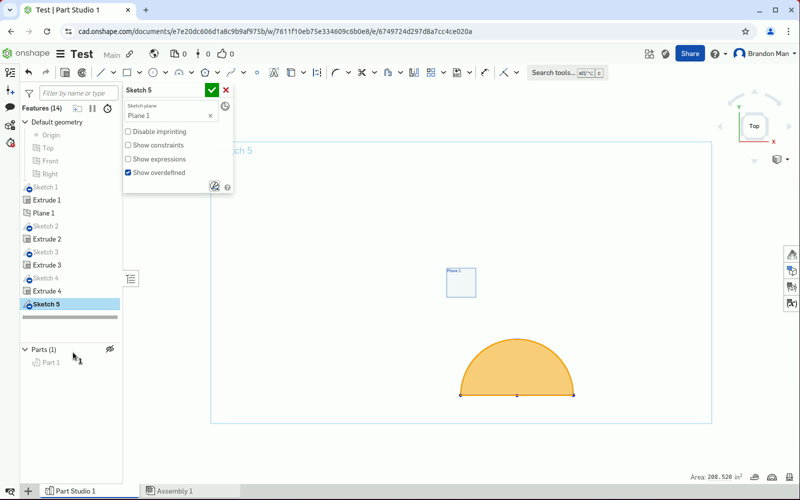
key(shift+y)
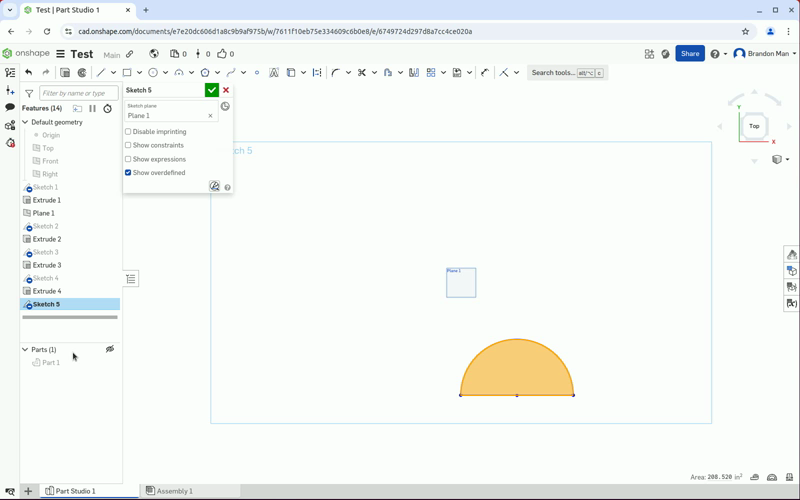
key(shift+e)
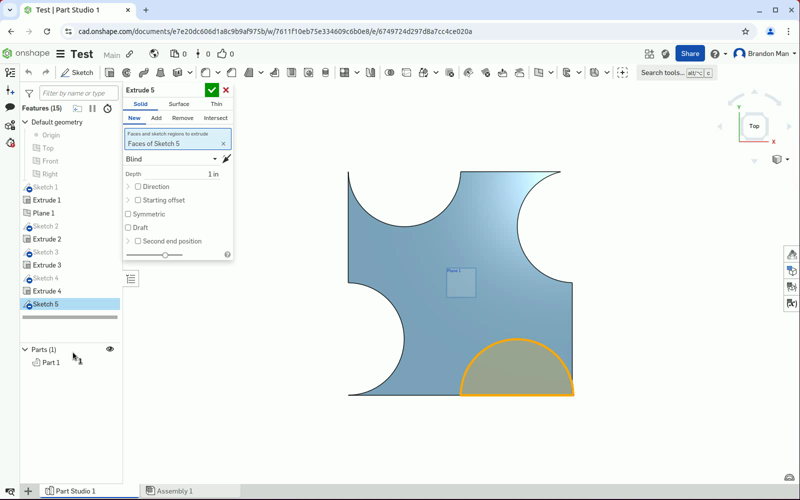
mouse_move(143, 106)
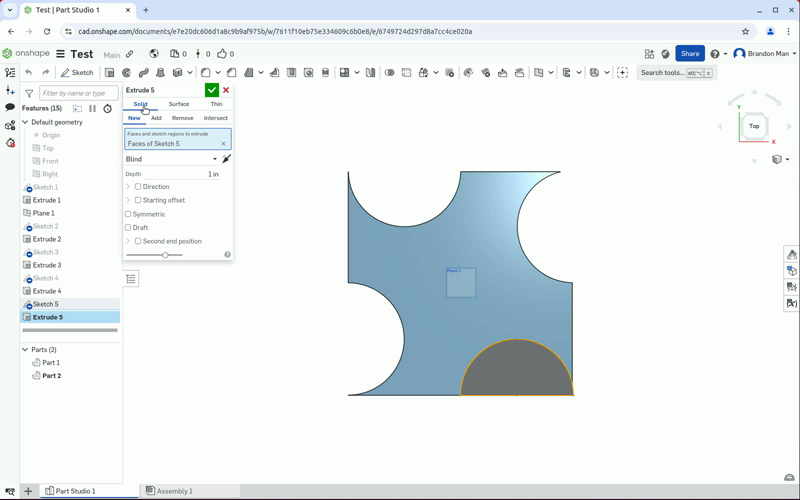
click(143, 106)
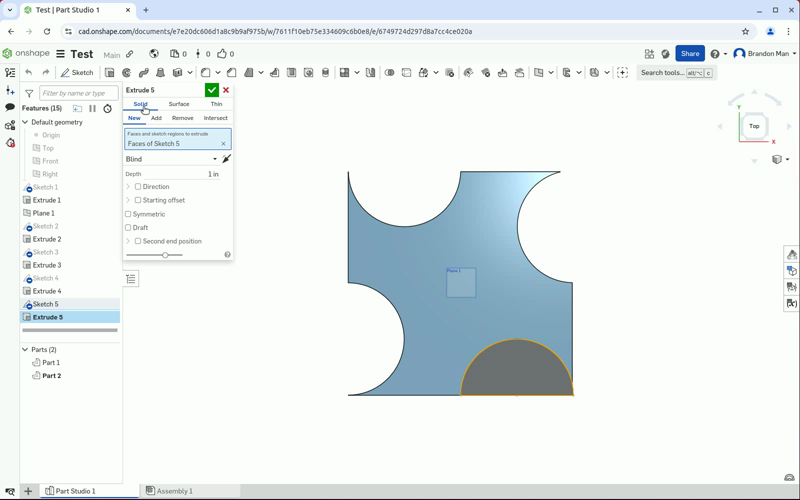
mouse_move(186, 120)
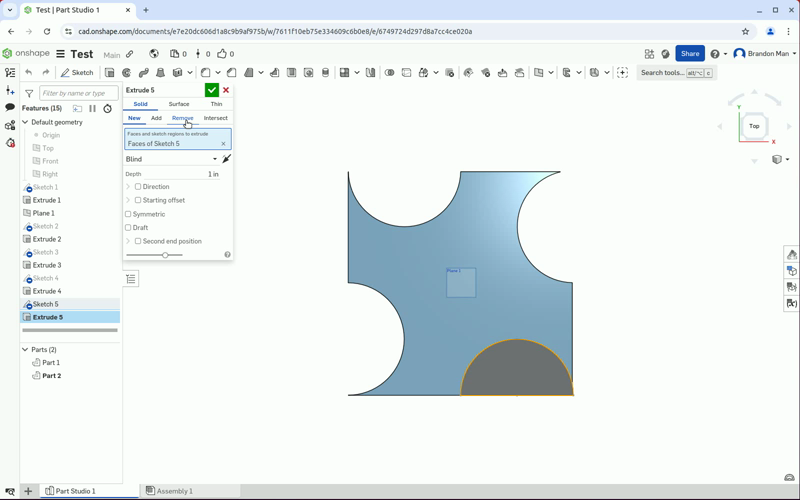
click(186, 120)
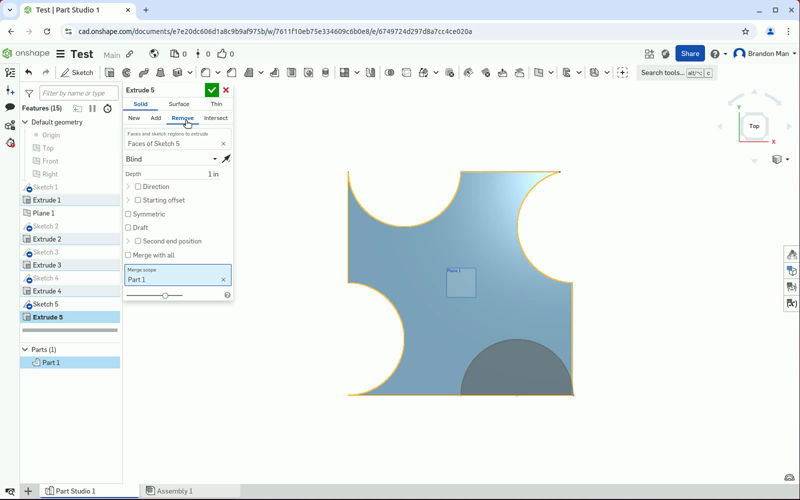
key(tab, 4)
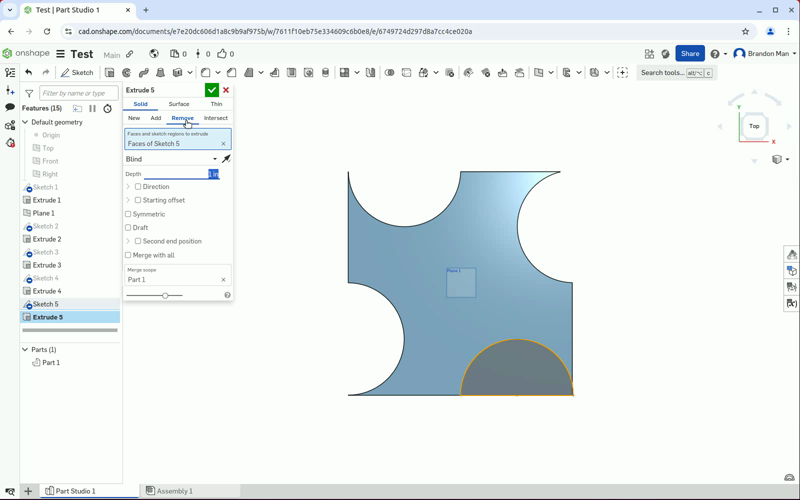
text(2.889)
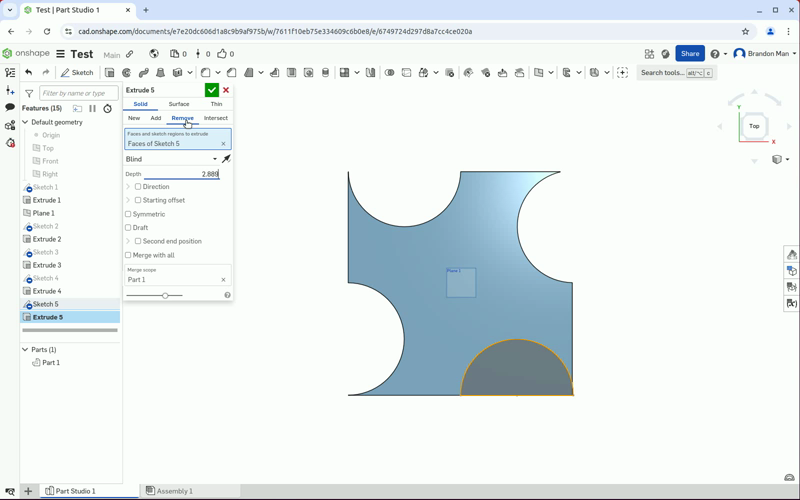
key(tab, 6)
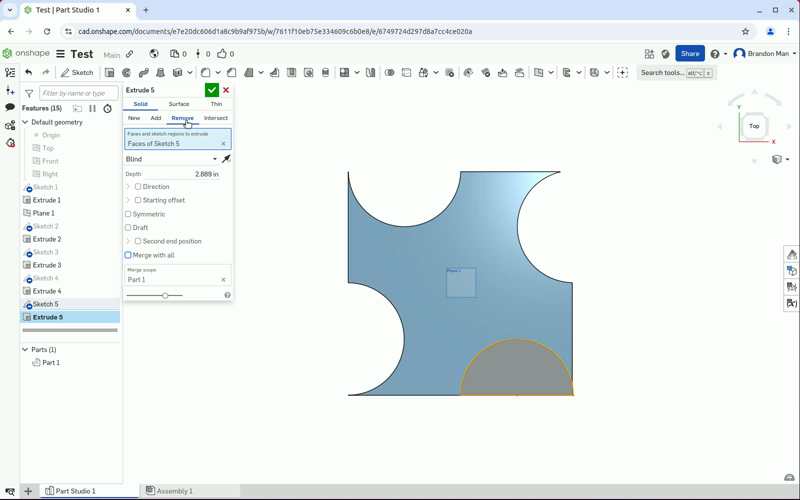
key(space)
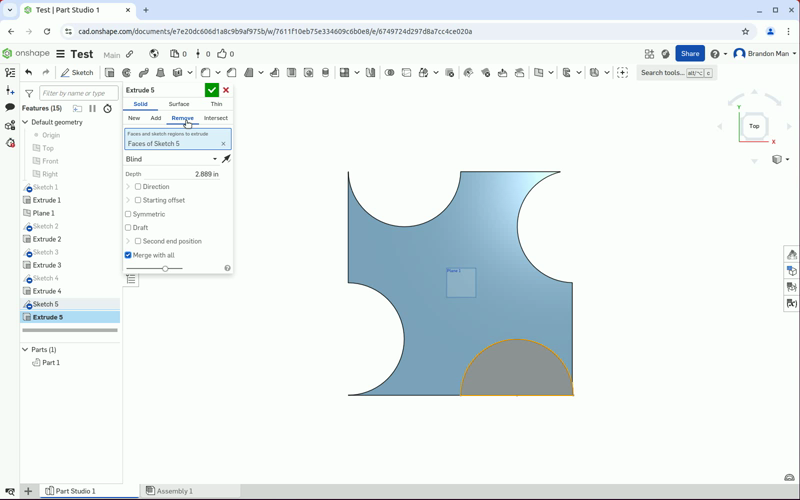
key(enter)
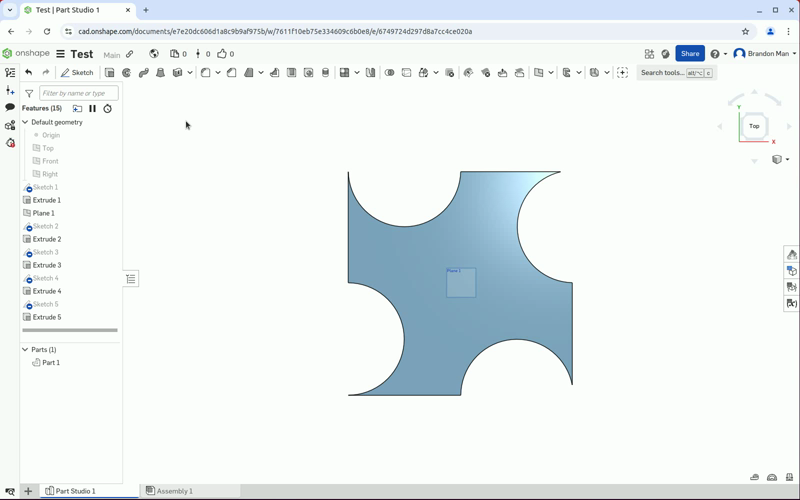
key(shift+h)
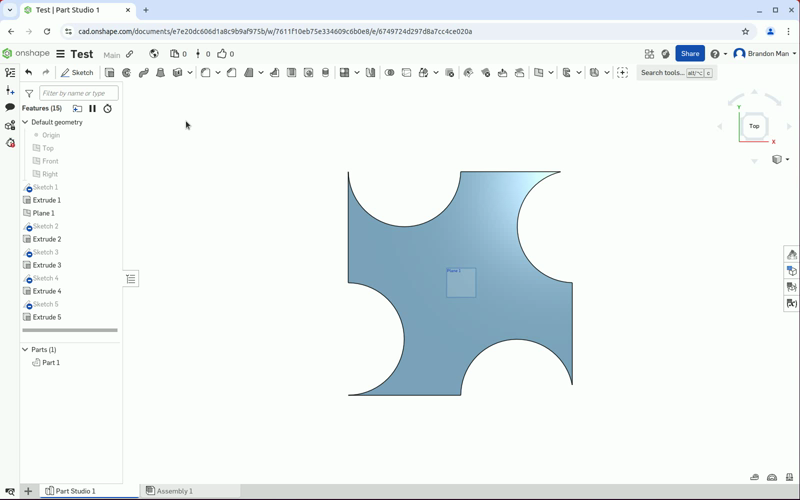
key(shift+h)
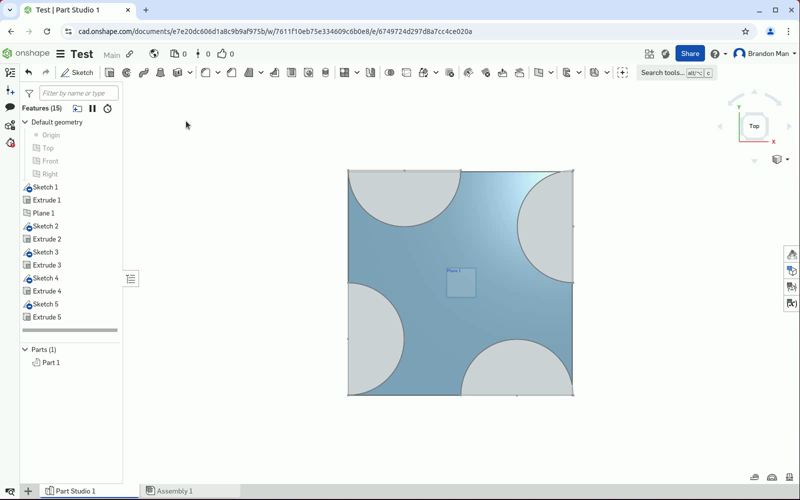
key(shift+7)
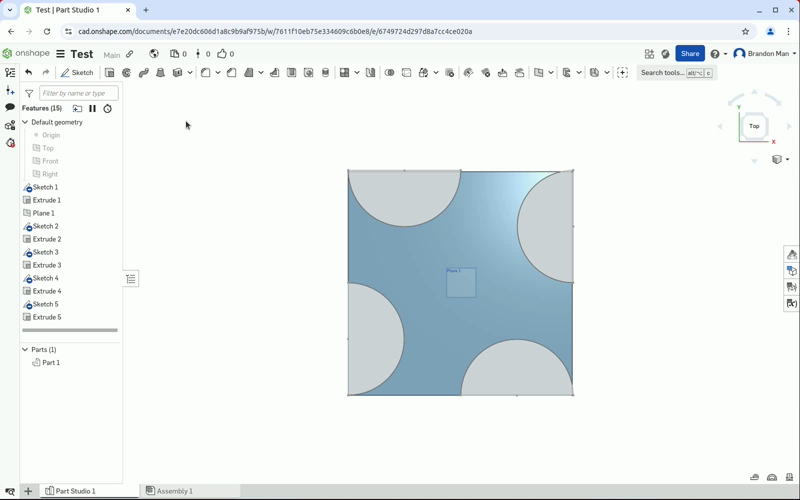
key(up, 3)
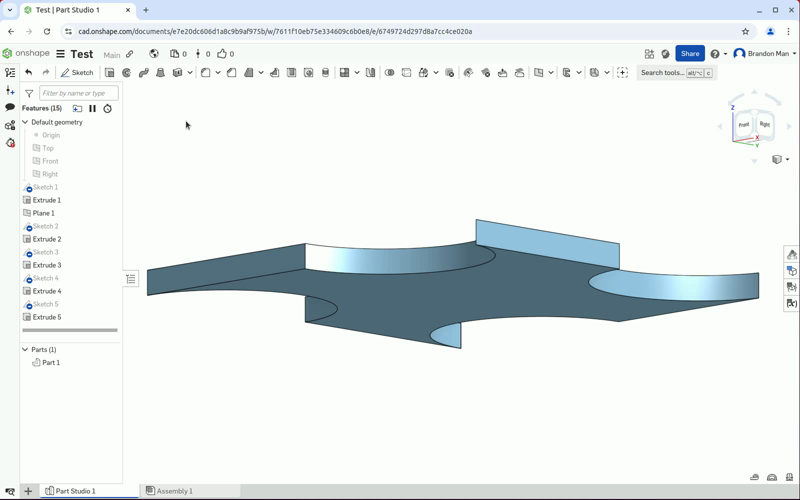
key(left, 3)
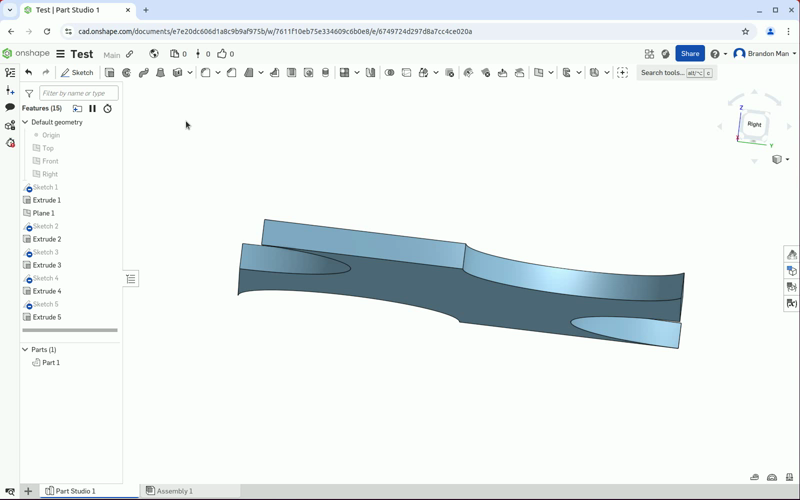
key(right, 3)
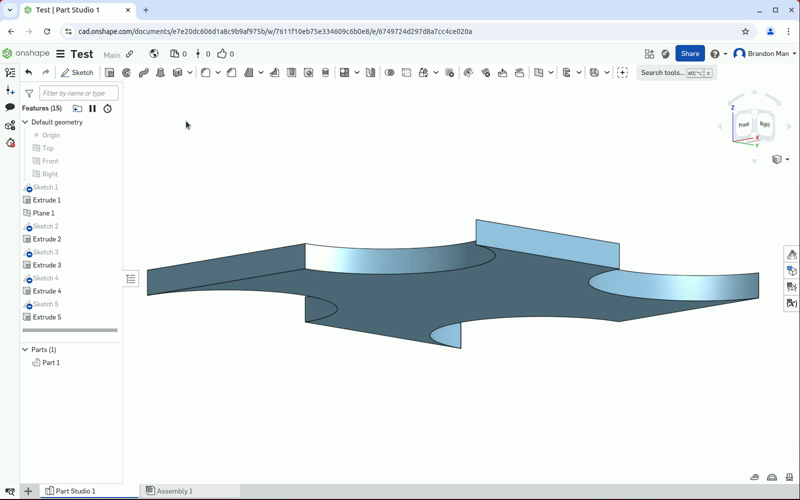
key(down, 3)
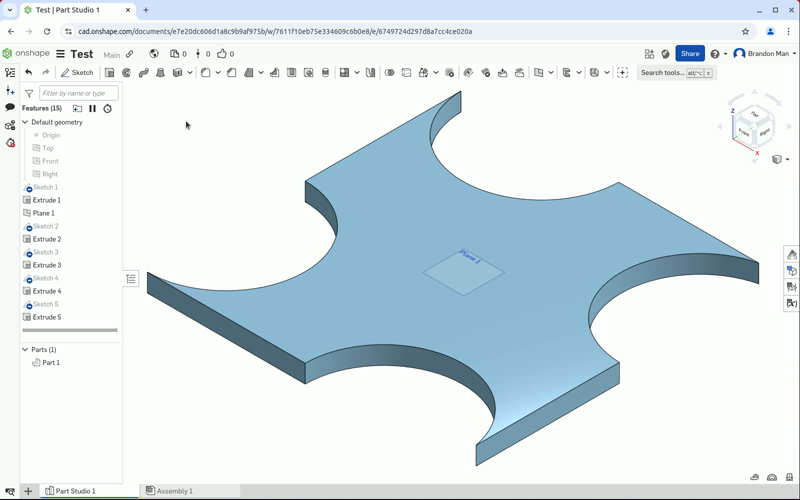
mouse_move(73, 189)
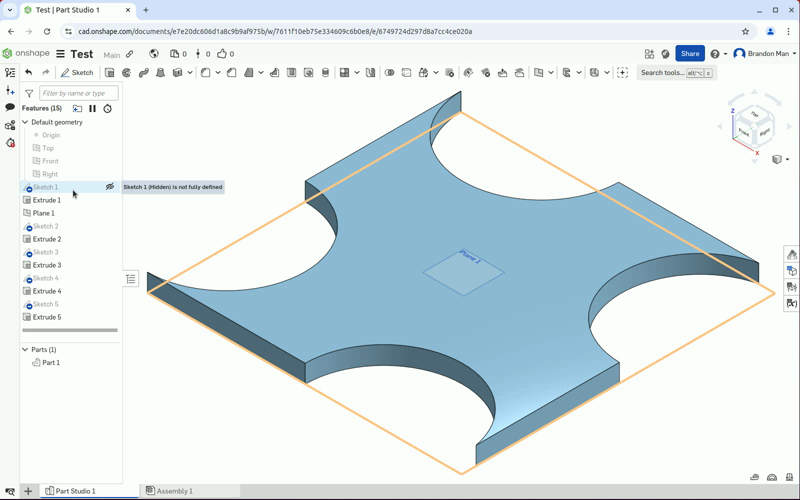
click(73, 189)